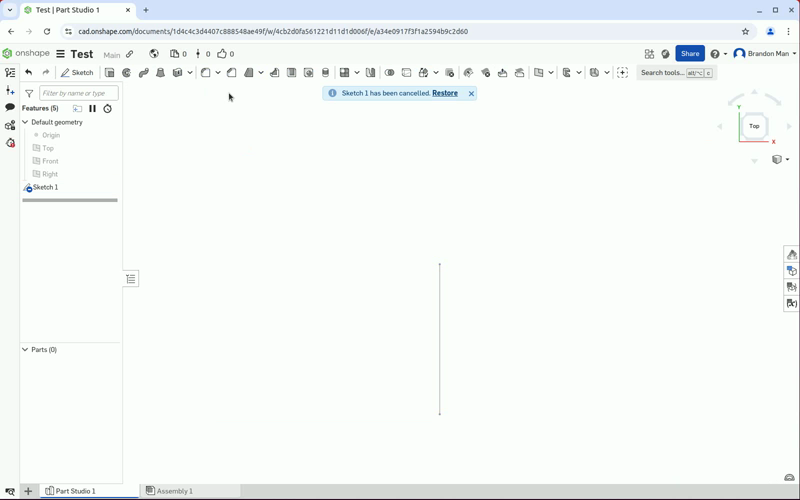
key(shift+h)
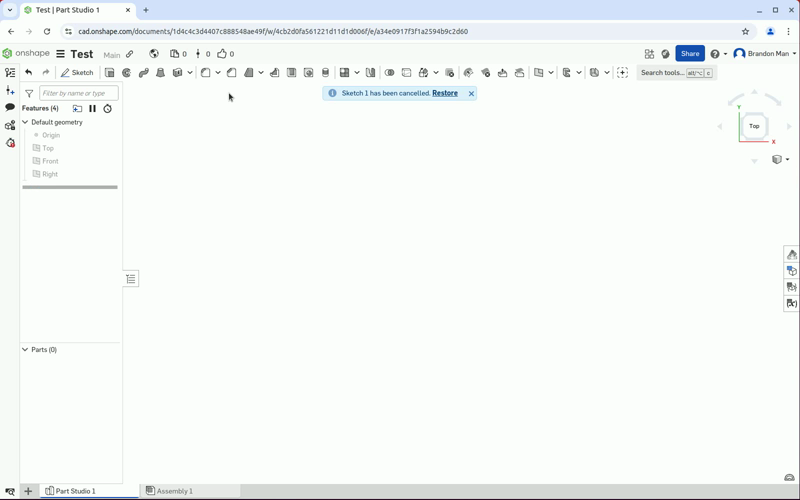
mouse_move(73, 352)
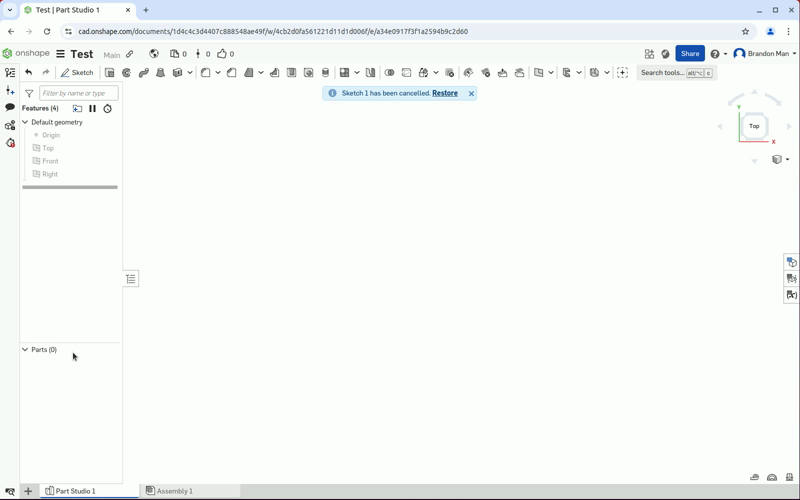
key(y)
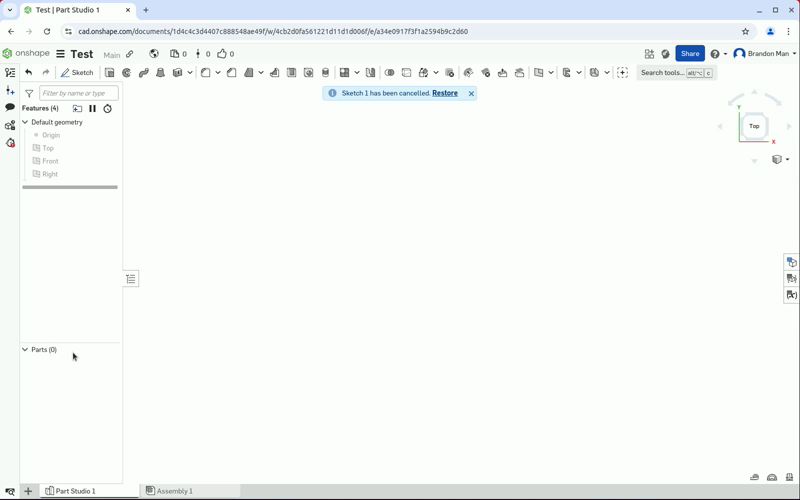
key(shift+p)
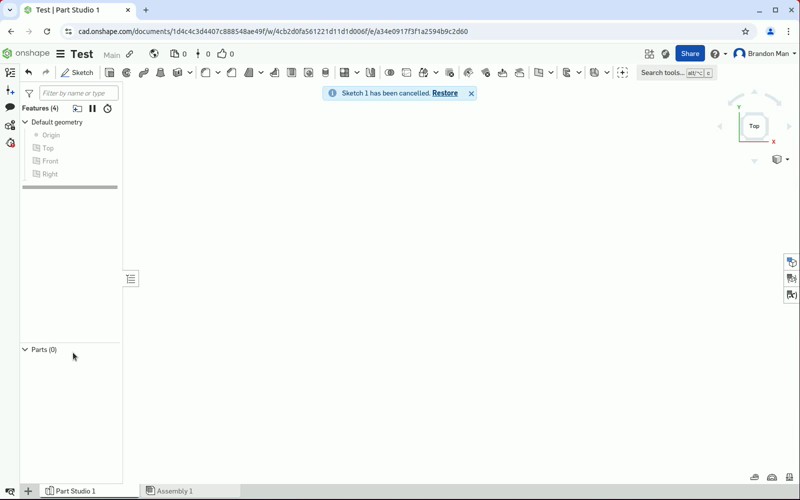
key(space)
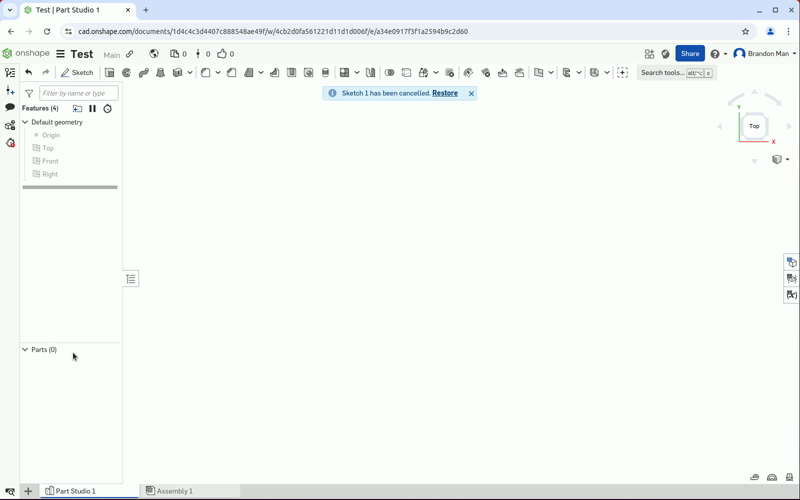
key_down(shift)
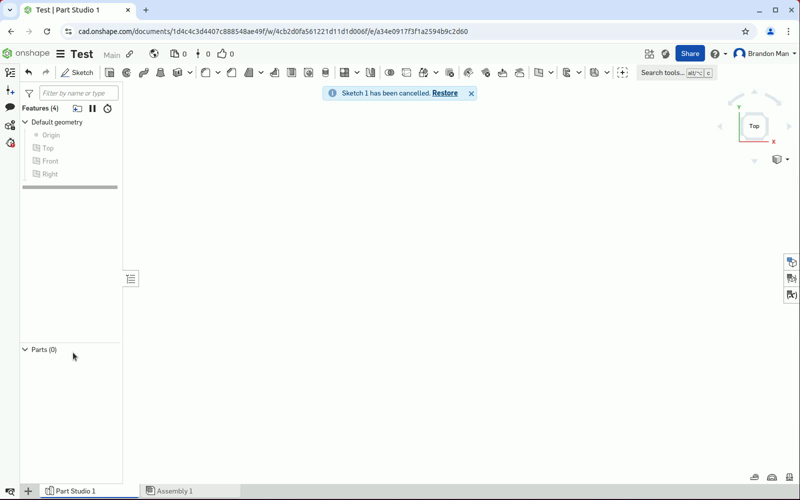
key(up)
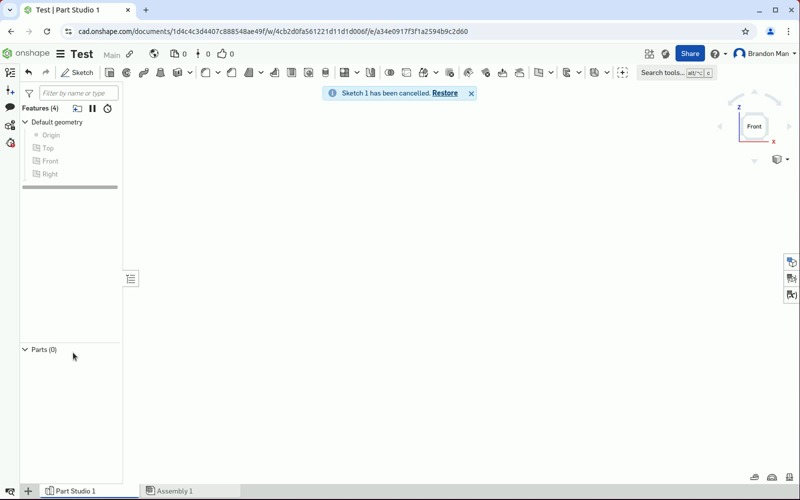
key_up(shift)
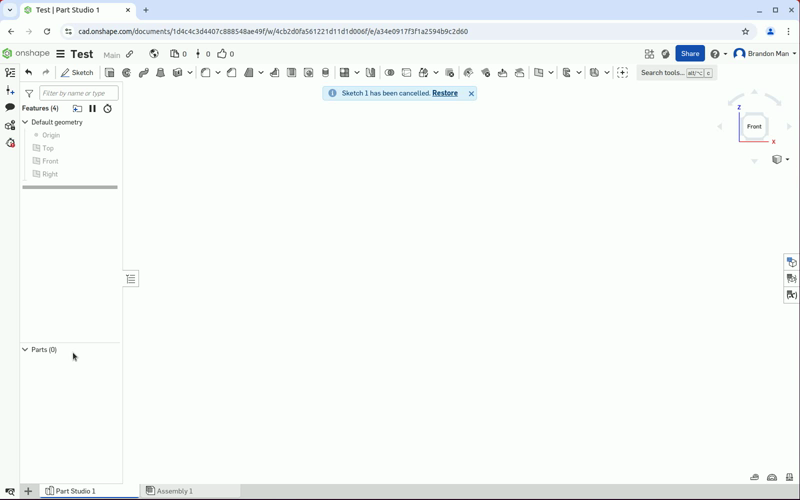
mouse_move(73, 352)
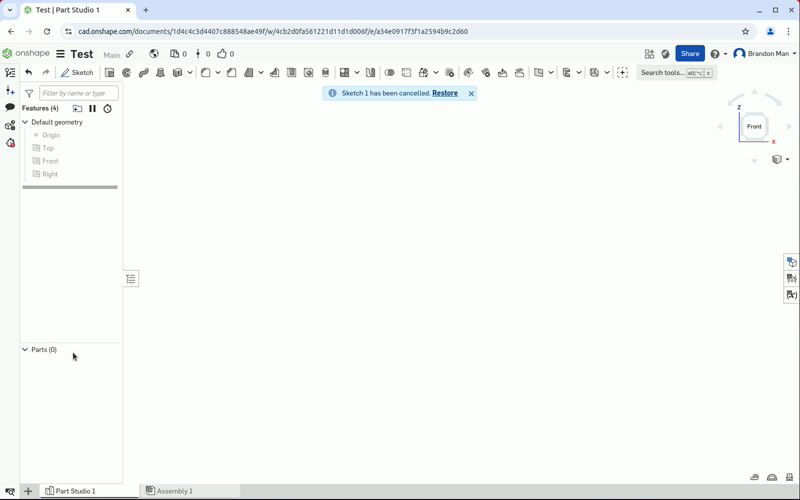
key(shift+y)
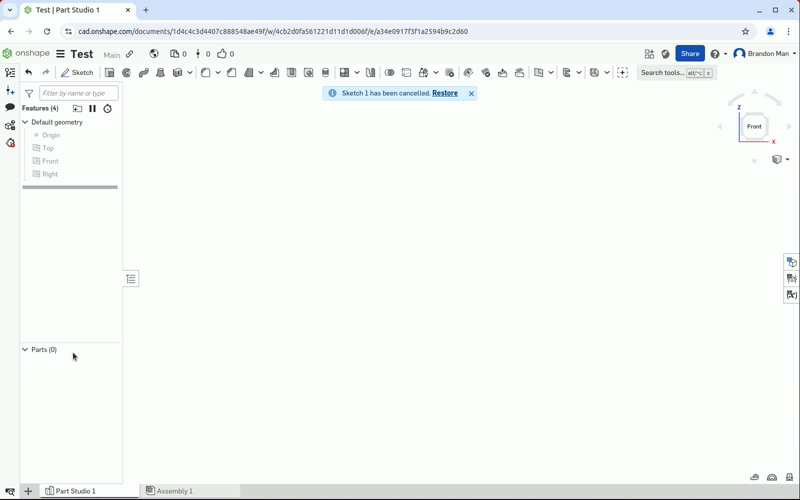
key(shift+s)
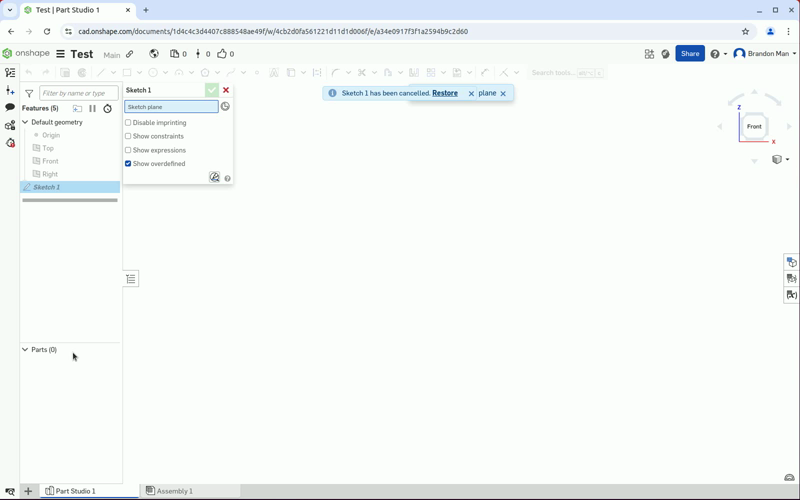
mouse_move(73, 163)
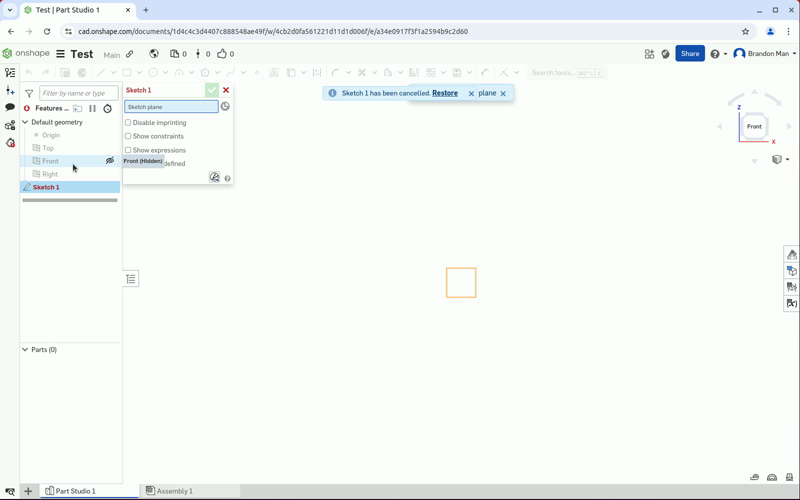
click(73, 163)
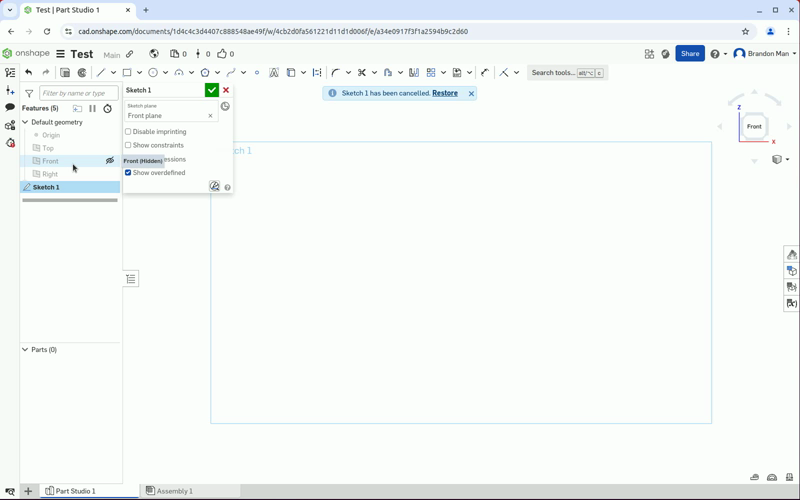
mouse_move(73, 352)
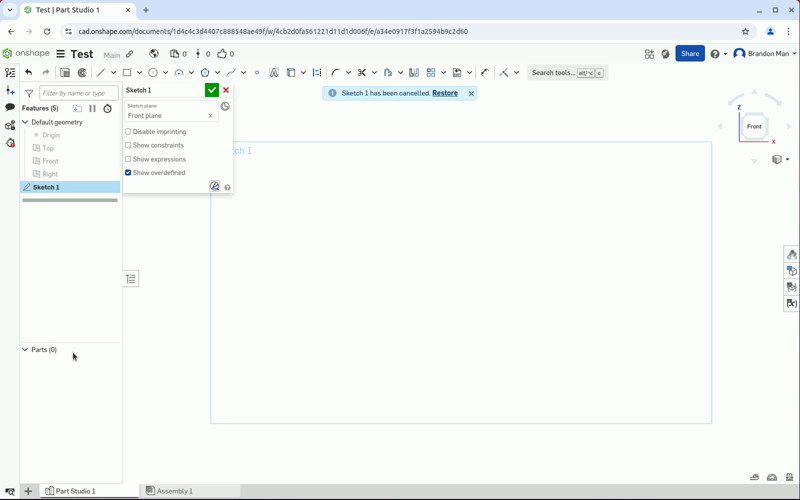
key(y)
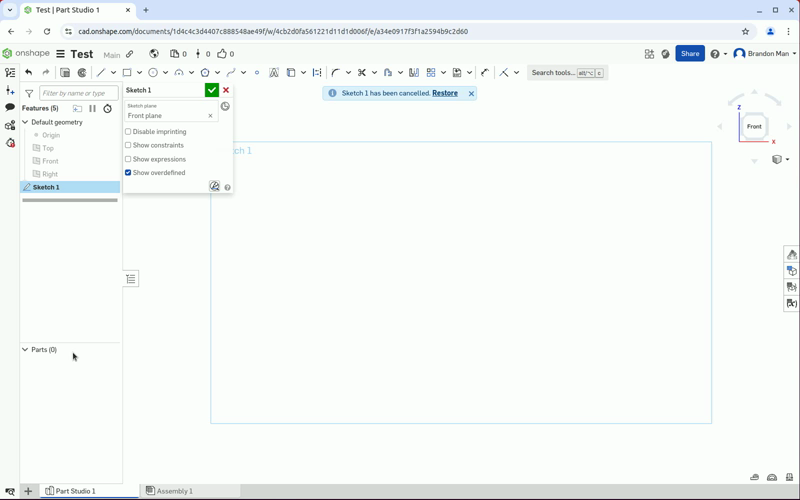
key(l)
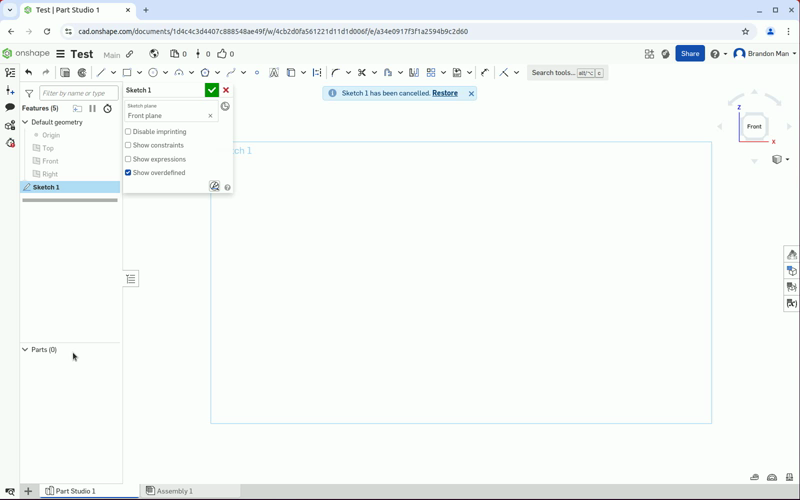
key_down(shift)
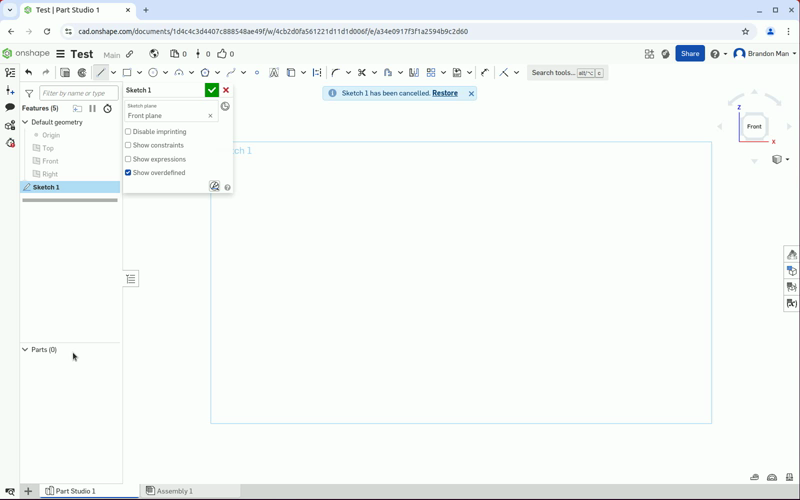
mouse_move(432, 314)
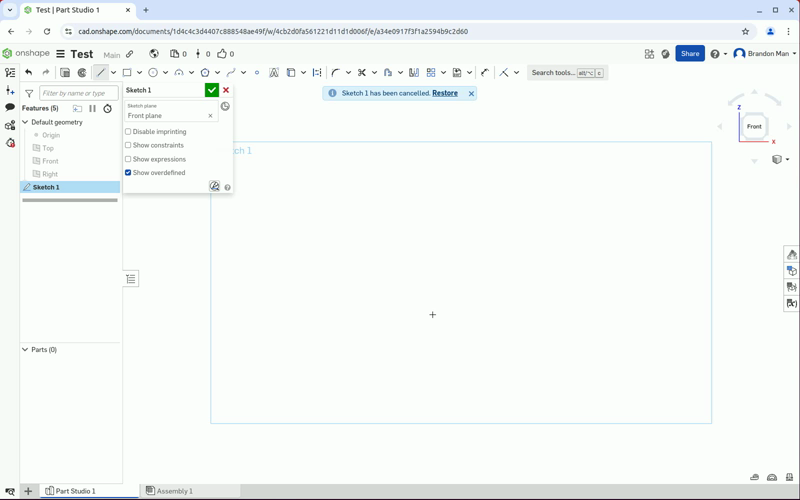
click(432, 314)
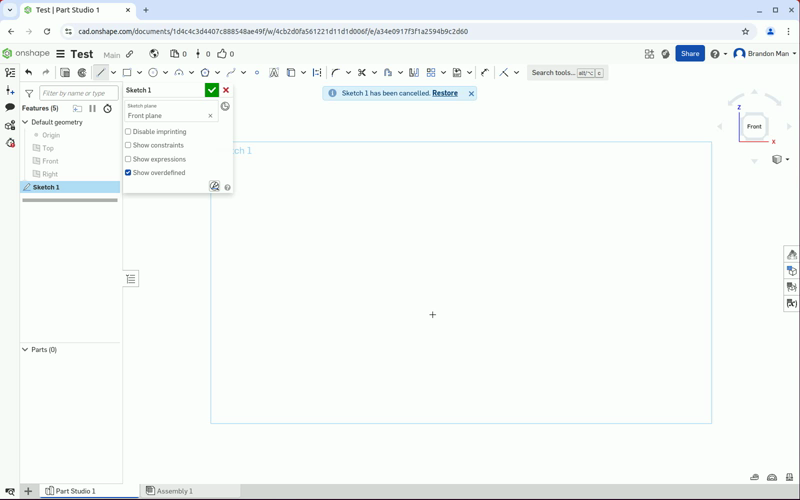
key_up(shift)
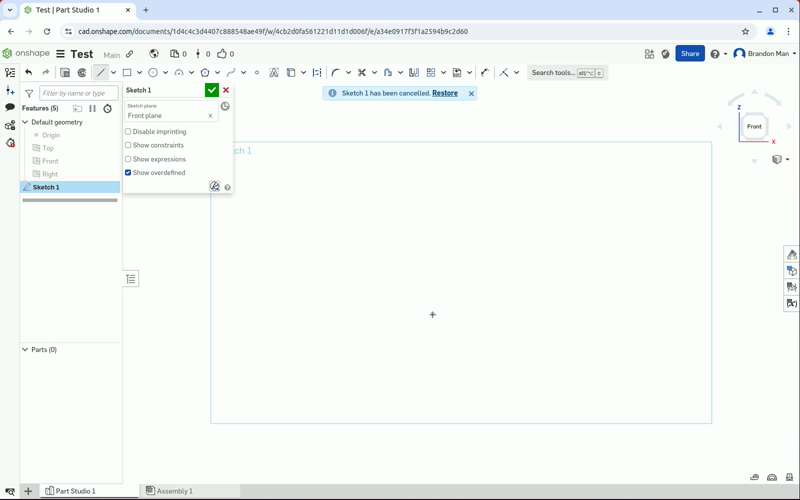
key_down(shift)
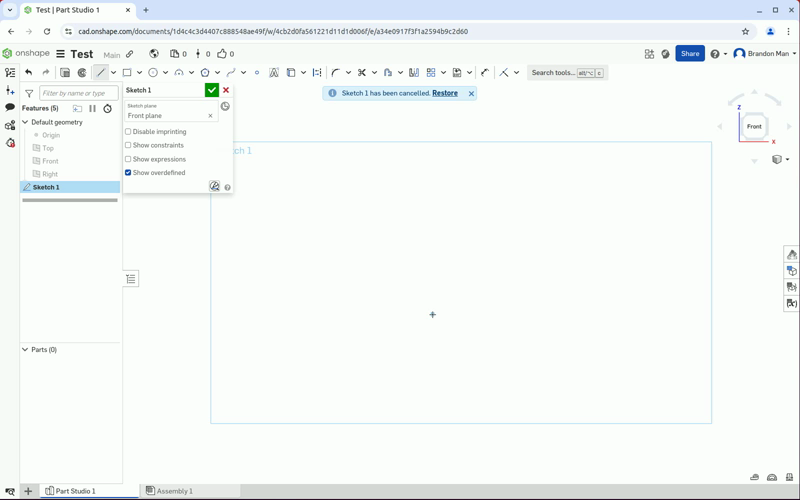
mouse_move(552, 314)
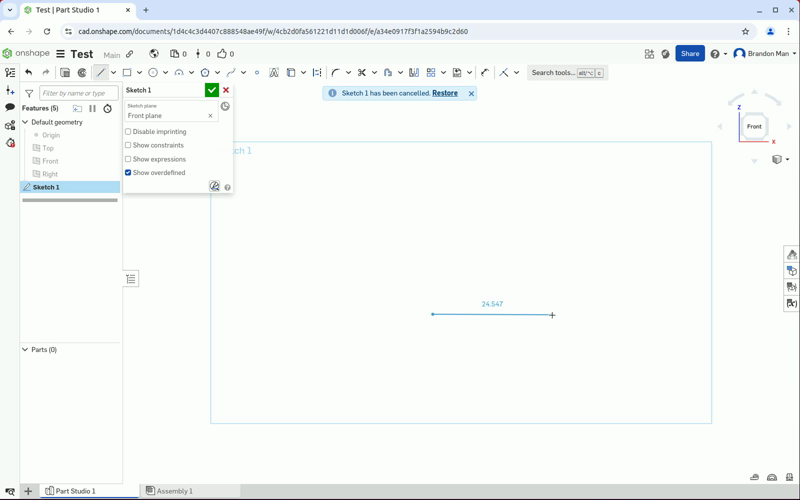
click(552, 314)
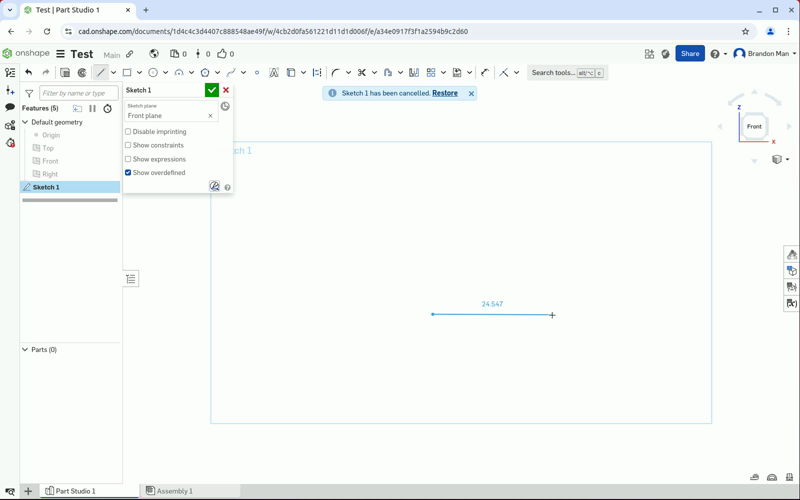
key_up(shift)
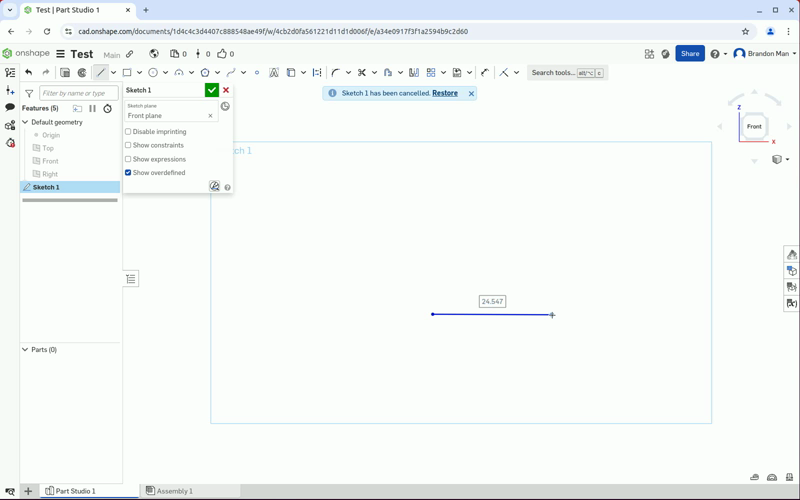
key_down(shift)
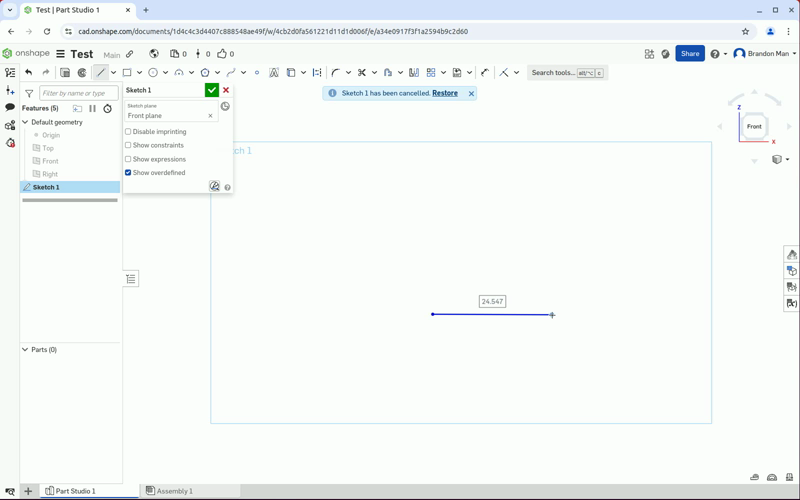
mouse_move(582, 314)
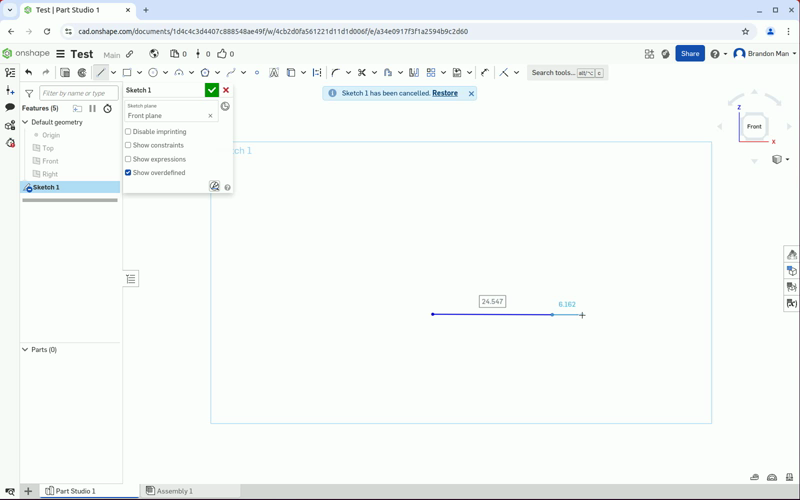
mouse_move(552, 289)
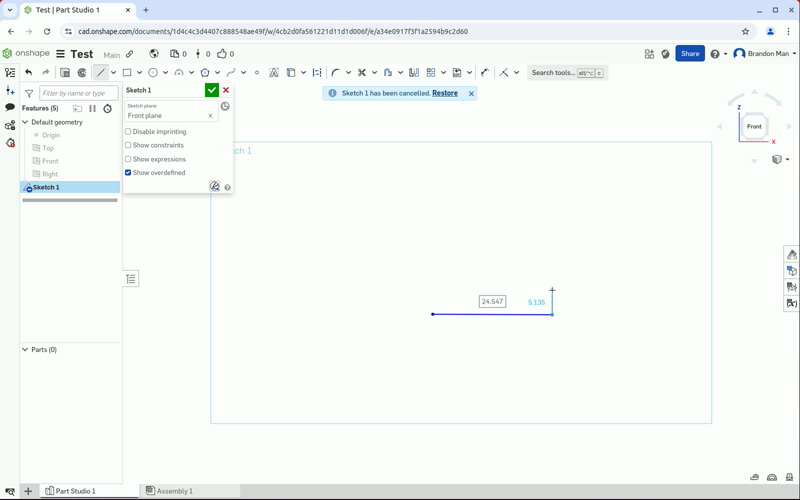
click(552, 289)
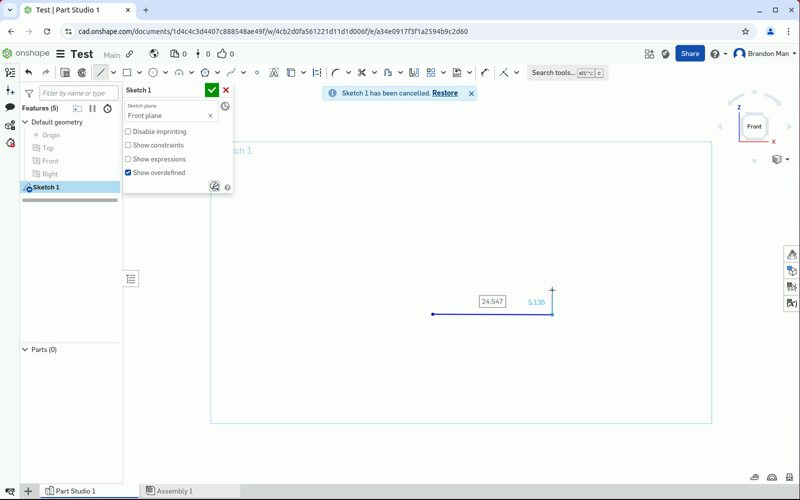
key_up(shift)
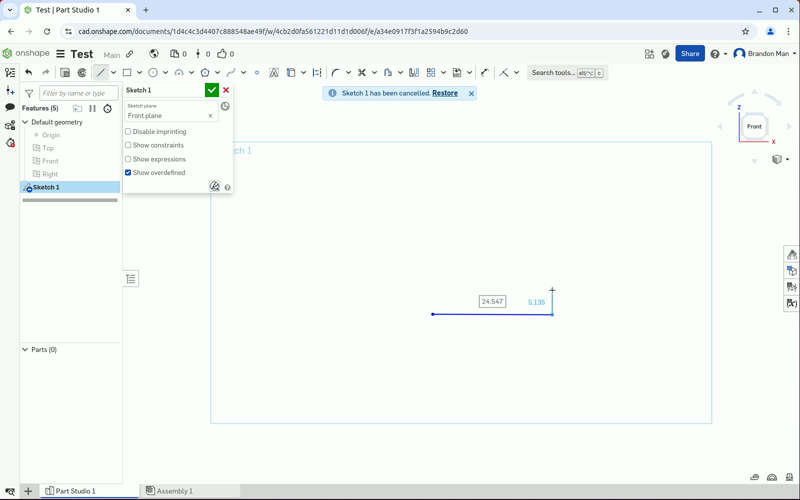
key_down(shift)
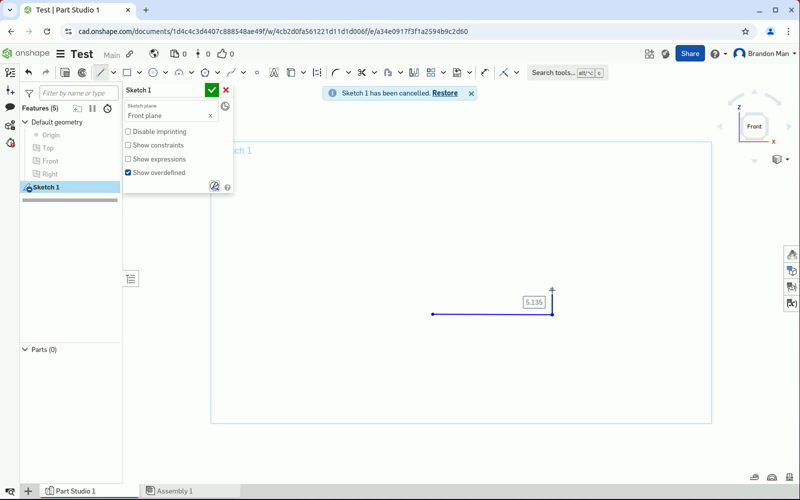
mouse_move(582, 289)
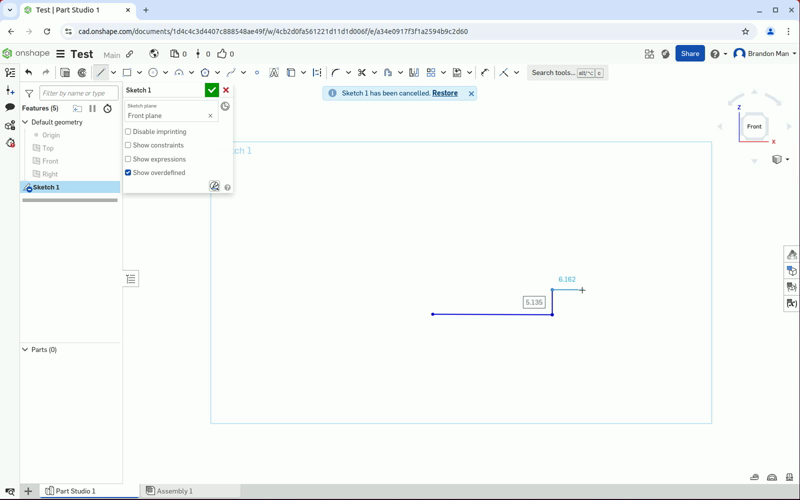
mouse_move(542, 274)
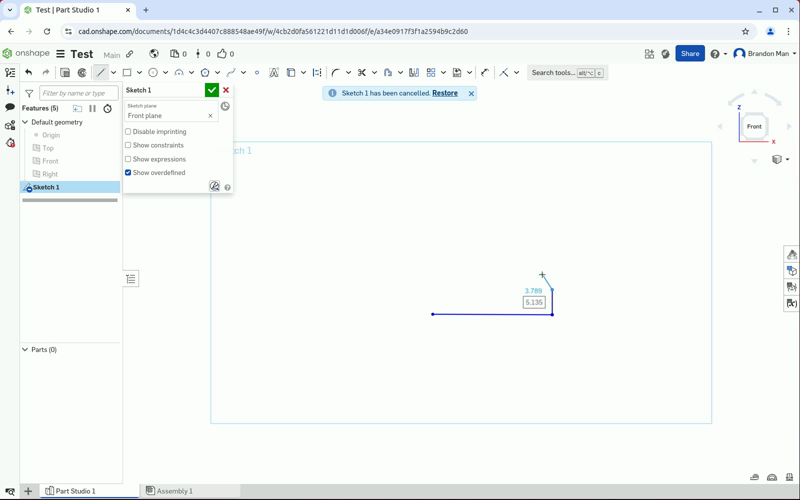
click(542, 274)
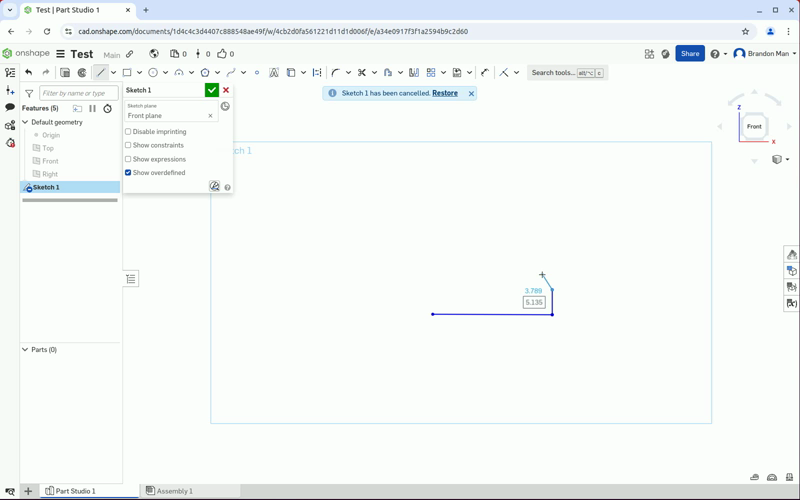
key_up(shift)
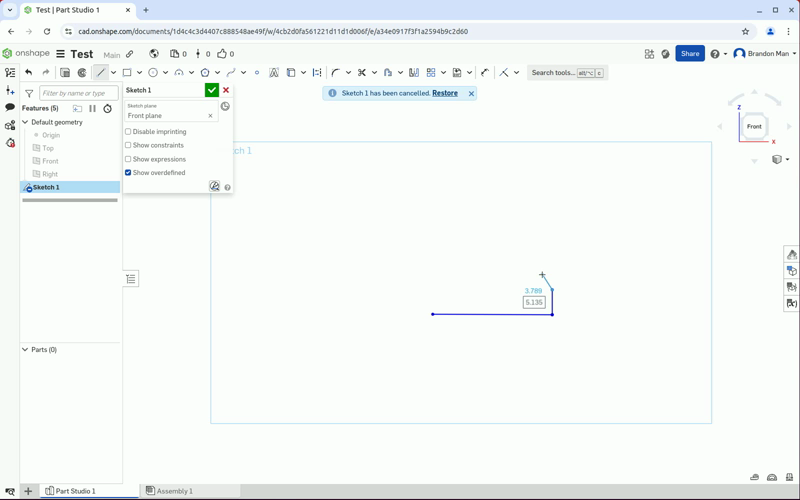
key_down(shift)
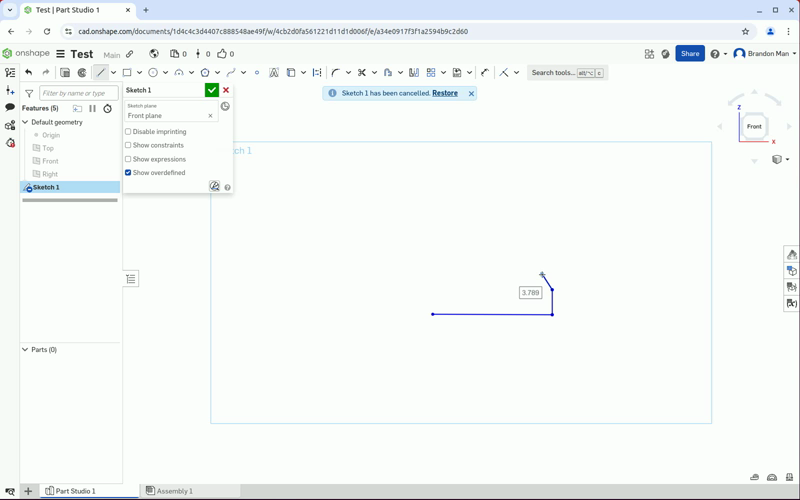
mouse_move(572, 274)
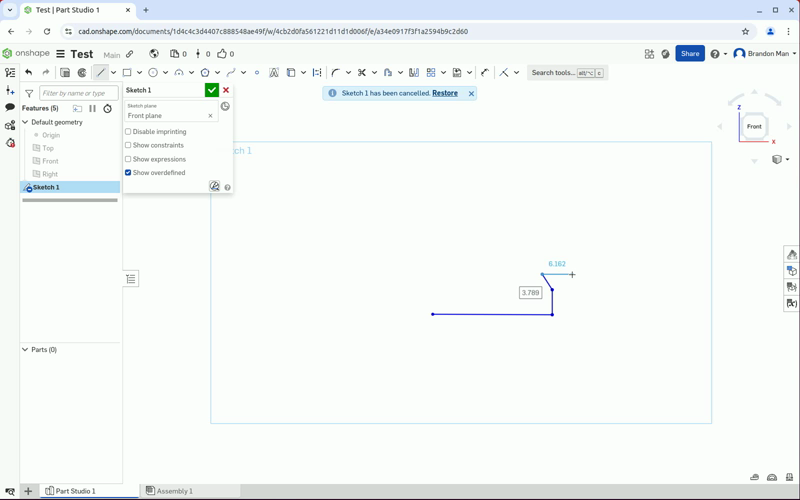
mouse_move(533, 260)
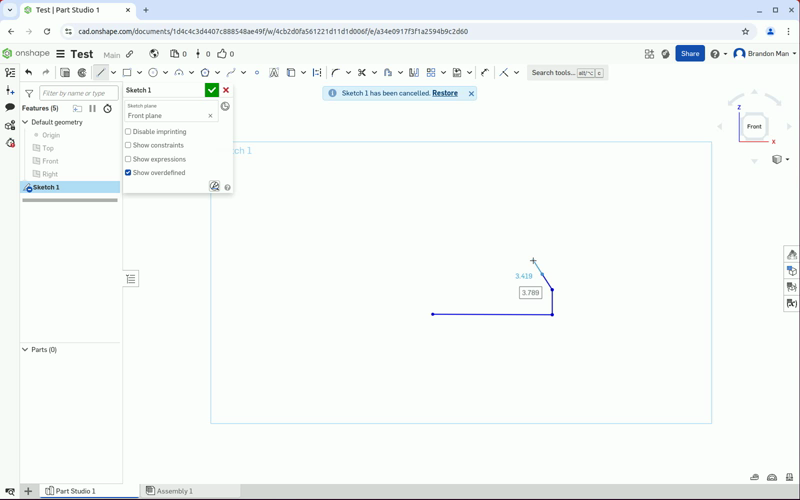
click(533, 260)
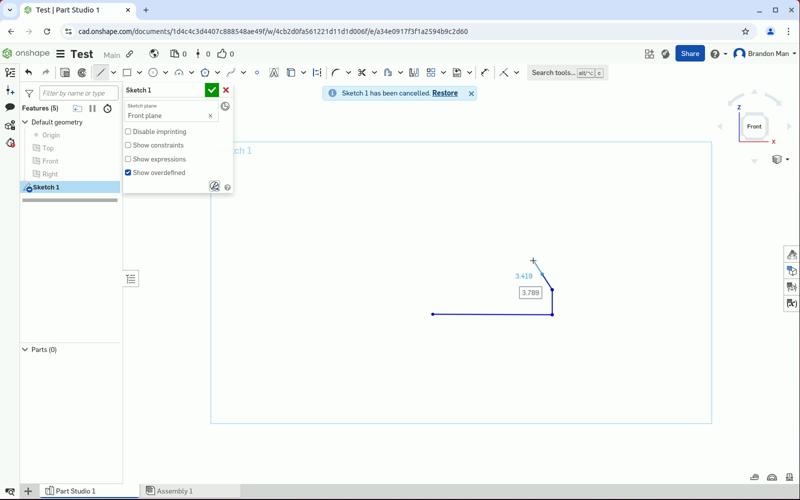
key_up(shift)
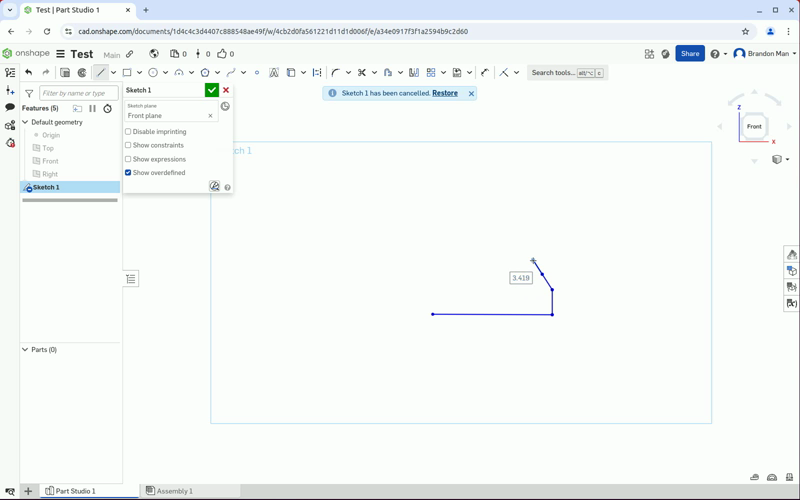
key_down(shift)
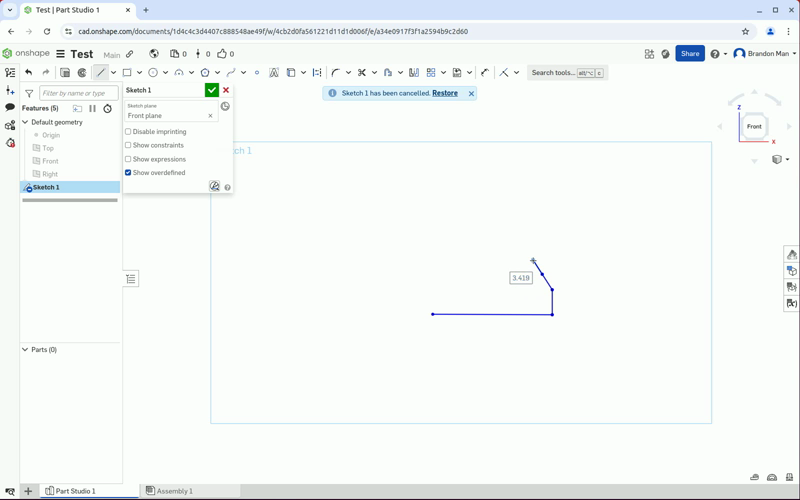
mouse_move(563, 260)
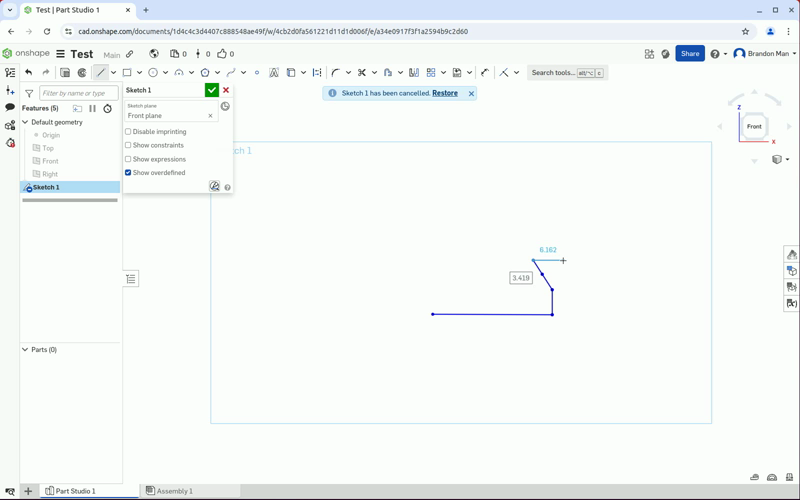
mouse_move(523, 246)
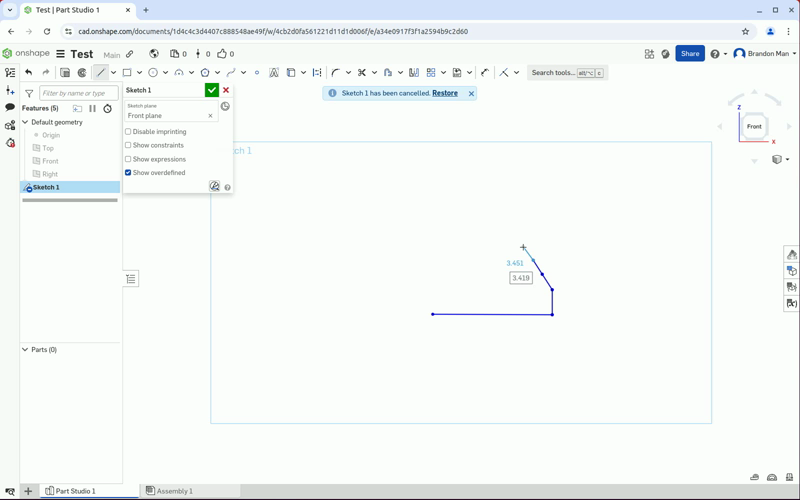
click(523, 246)
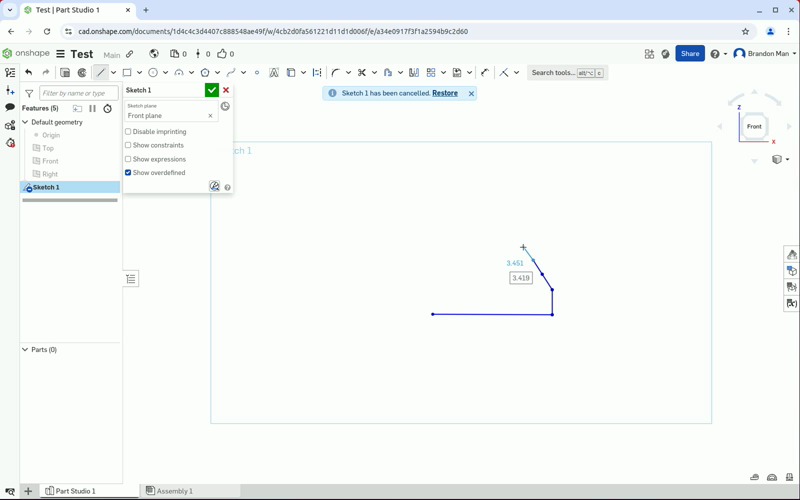
key_up(shift)
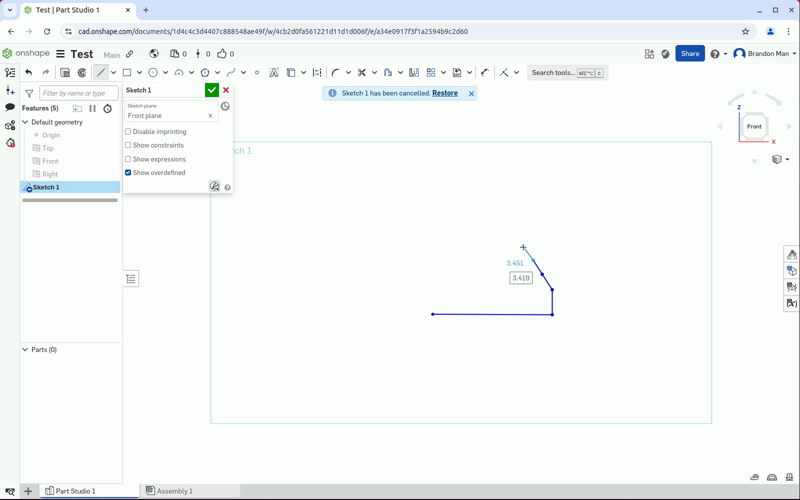
key_down(shift)
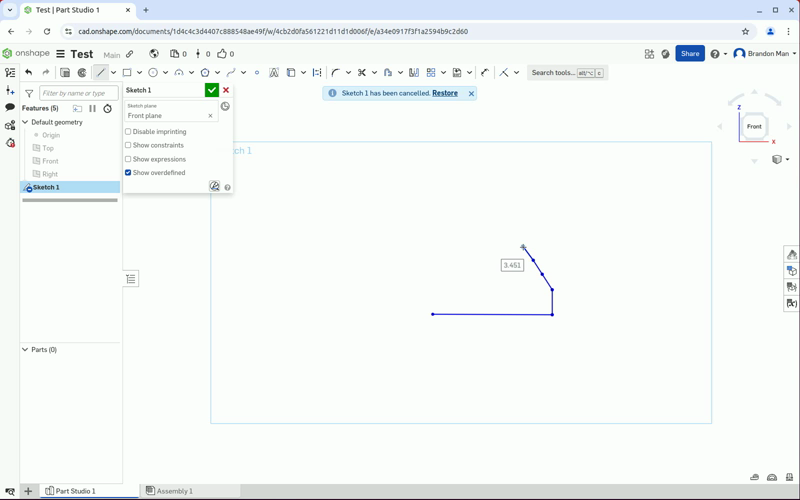
mouse_move(553, 246)
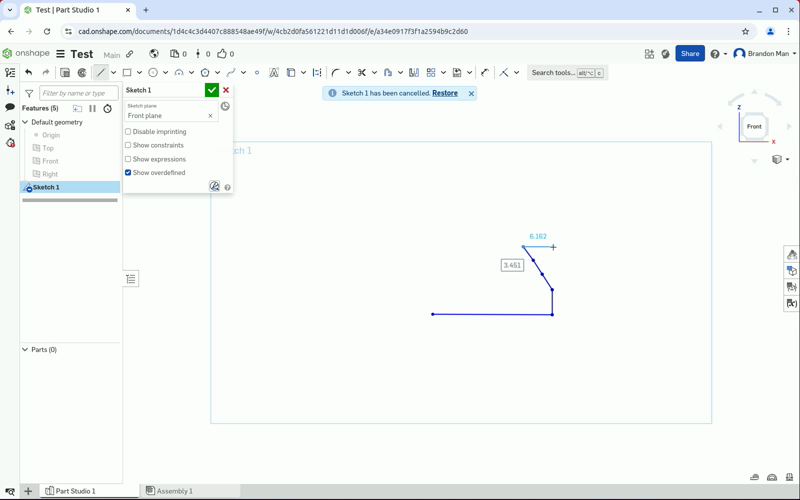
mouse_move(506, 246)
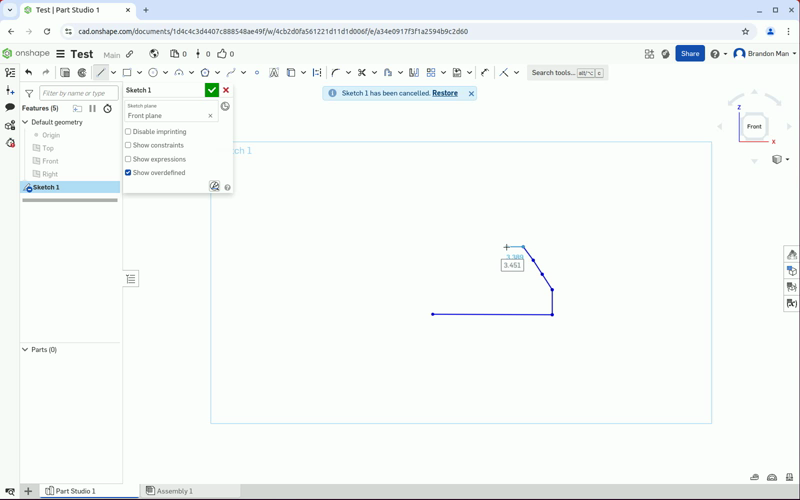
click(506, 246)
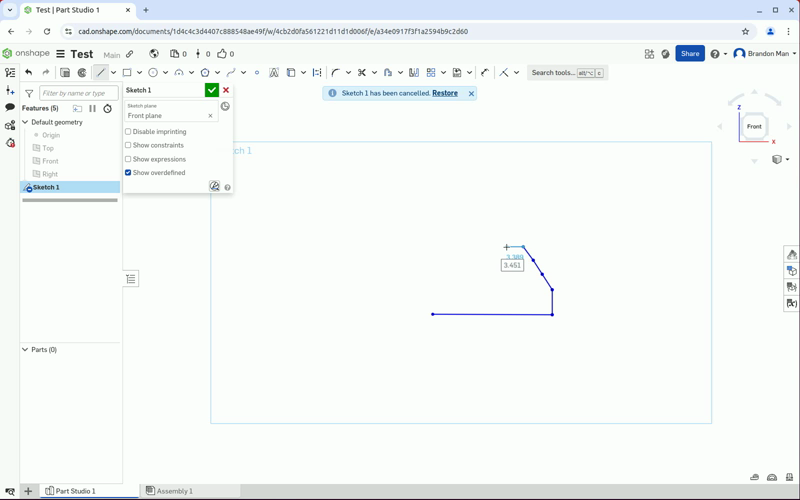
key_up(shift)
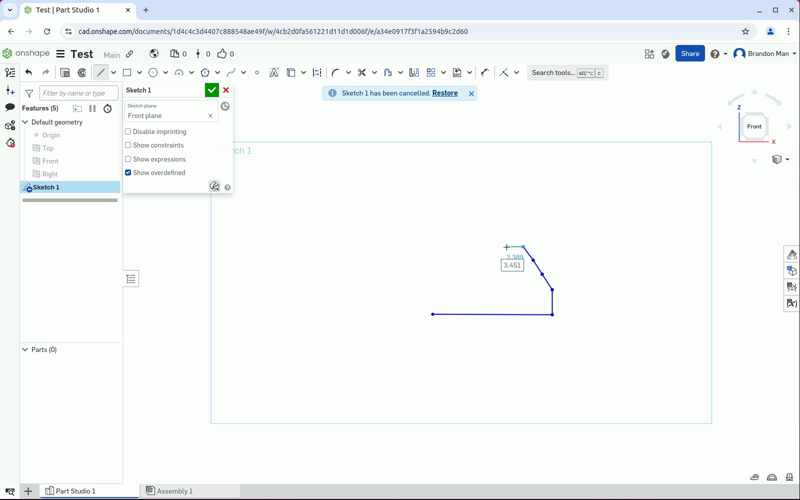
key_down(shift)
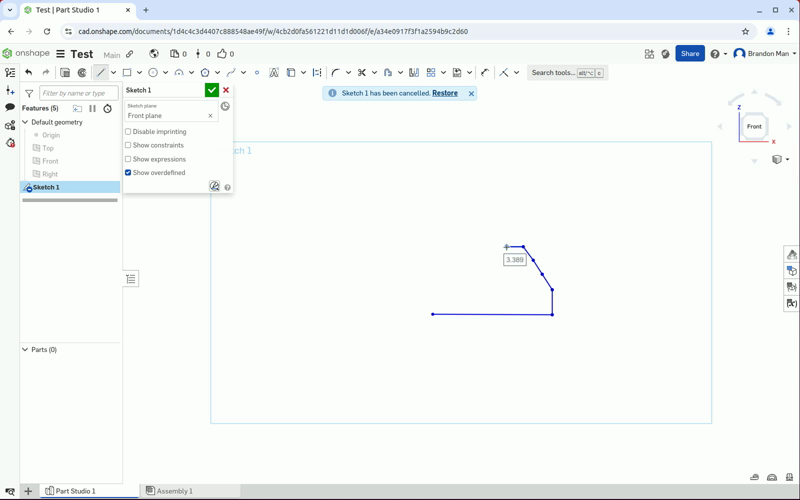
mouse_move(536, 246)
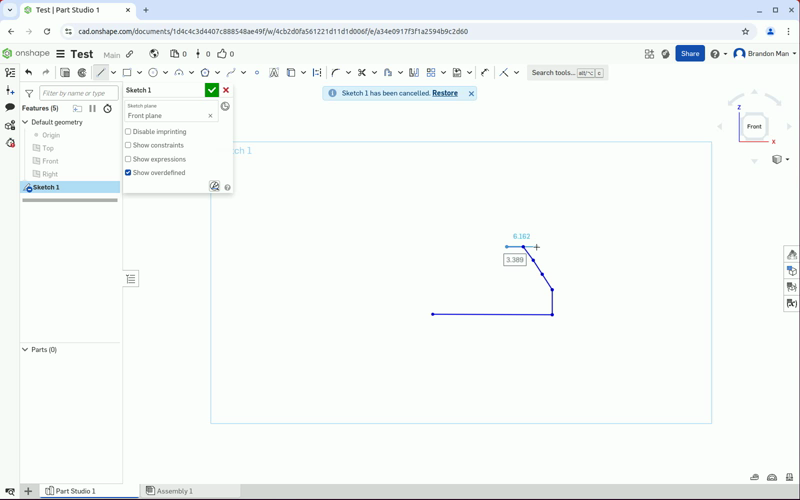
mouse_move(506, 263)
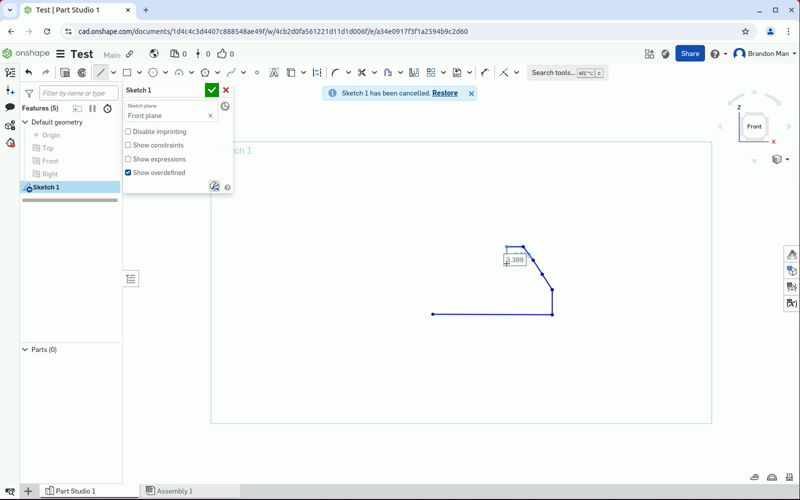
click(506, 263)
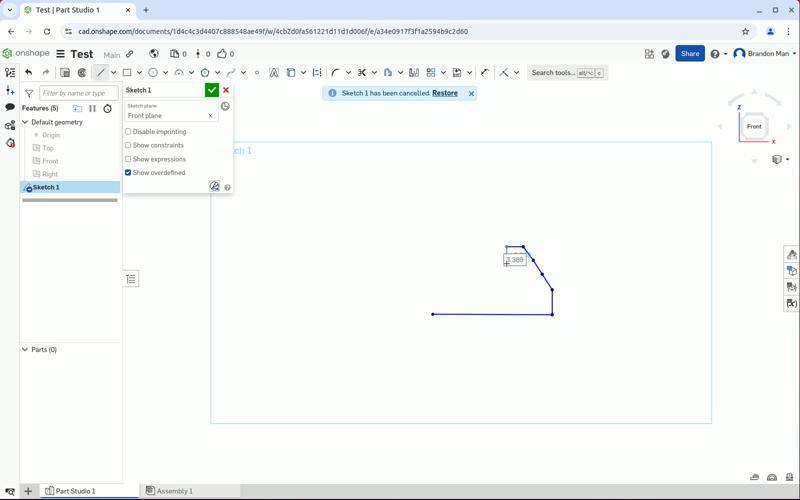
key_up(shift)
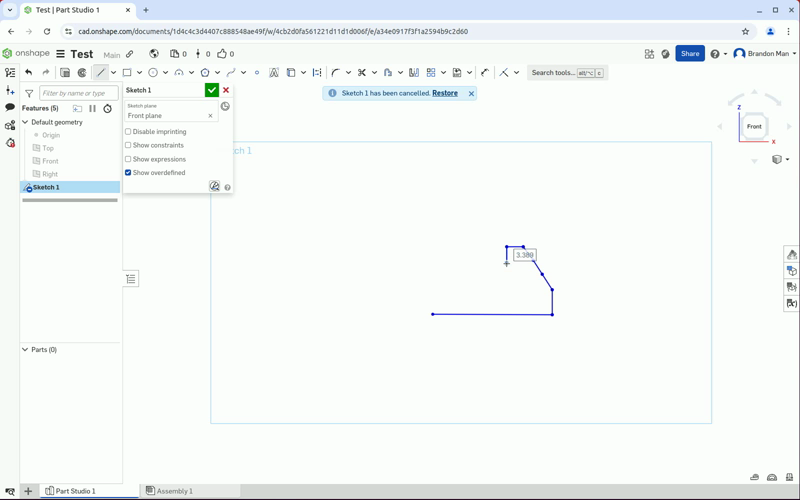
key_down(shift)
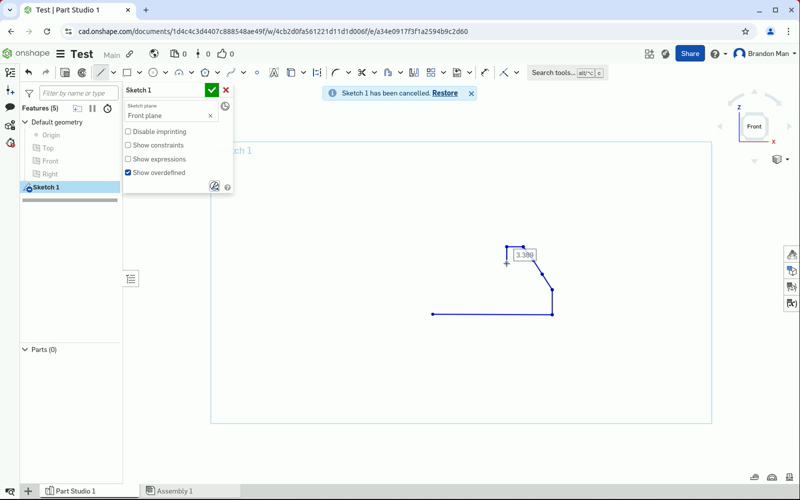
mouse_move(536, 263)
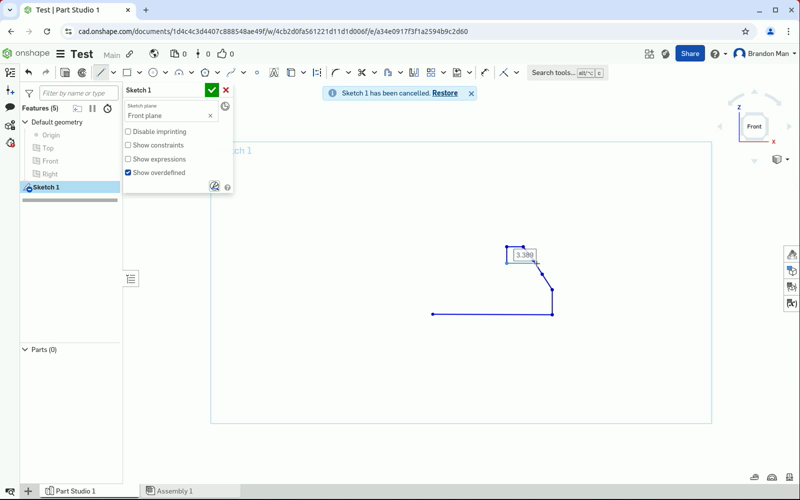
mouse_move(498, 263)
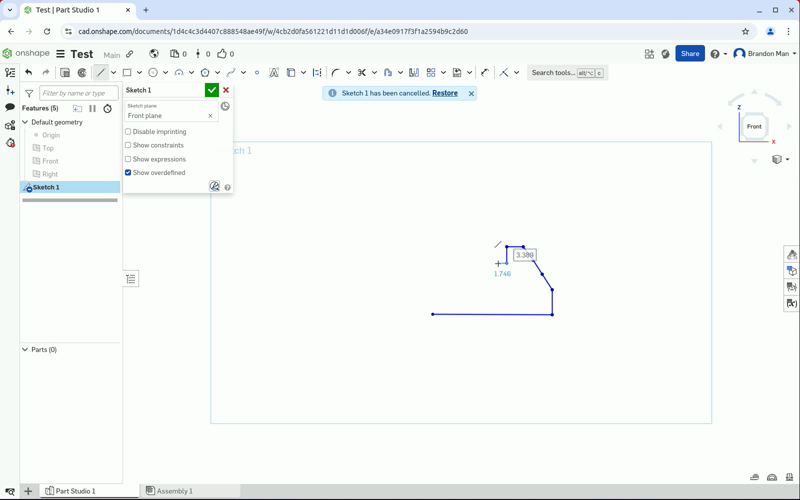
click(498, 263)
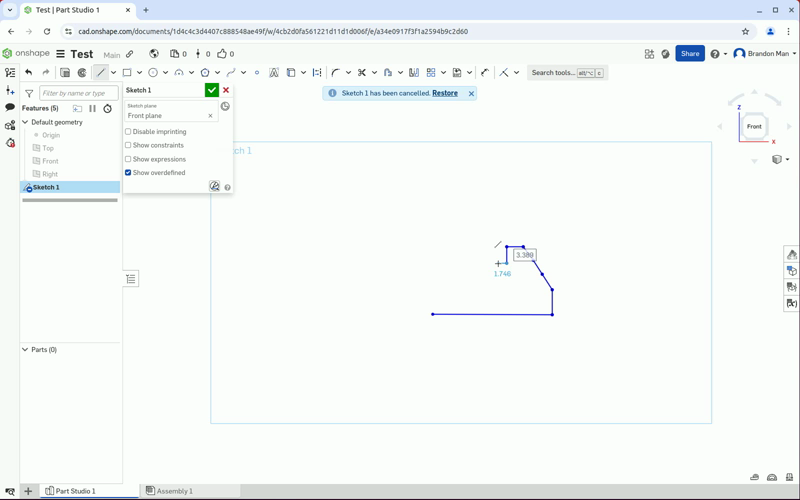
key_up(shift)
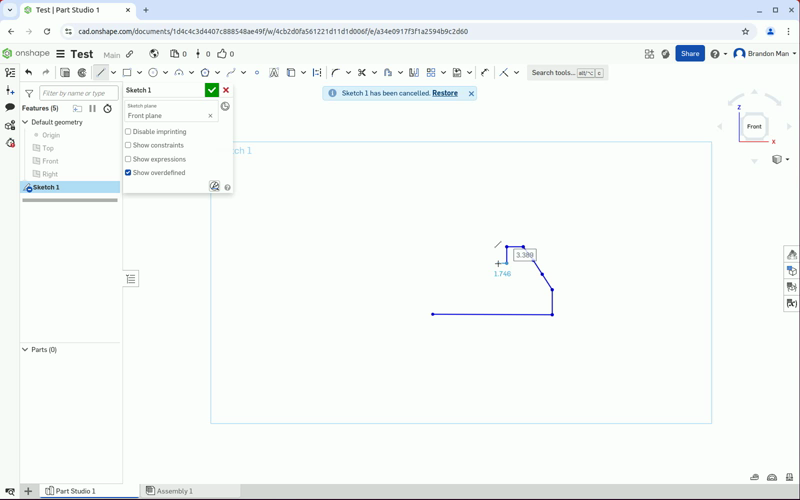
key_down(shift)
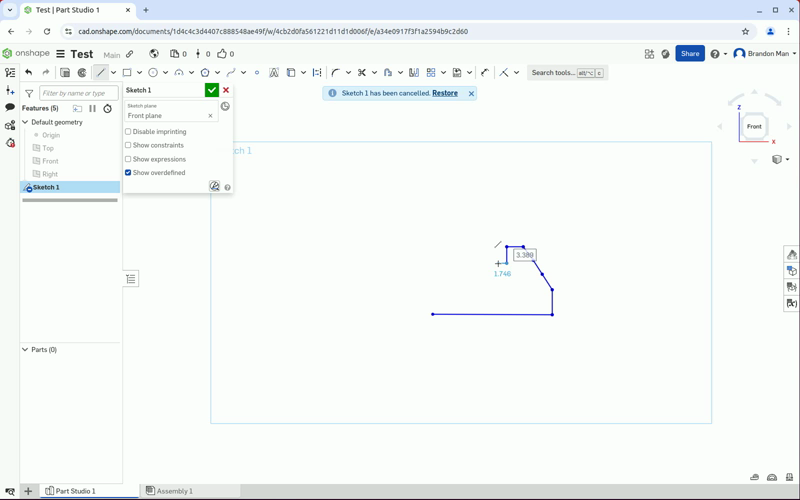
mouse_move(528, 263)
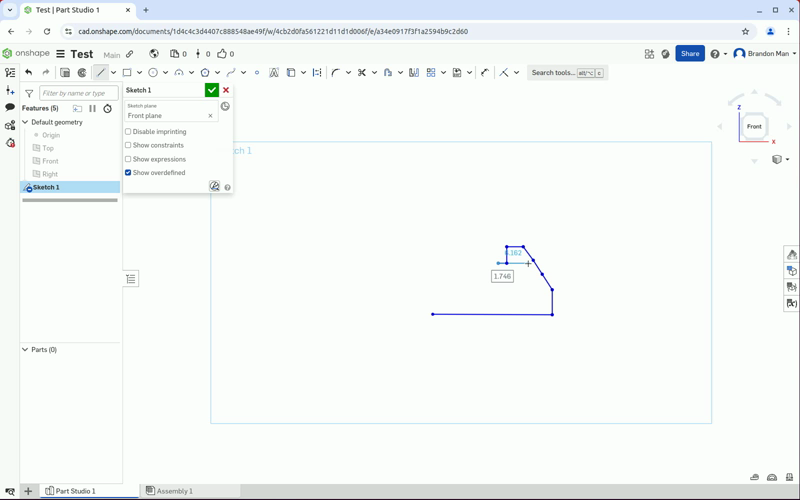
mouse_move(498, 246)
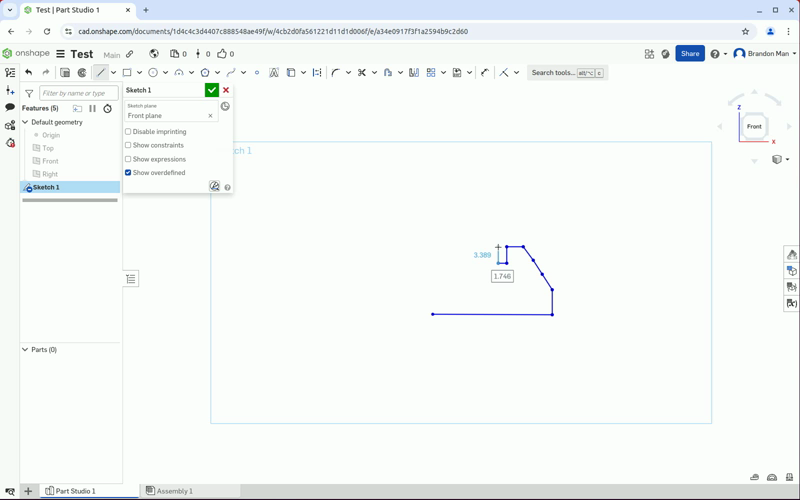
click(498, 246)
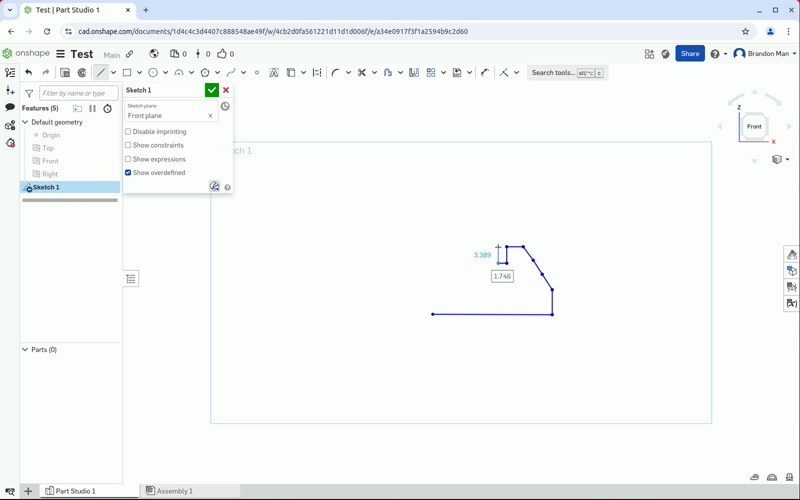
key_up(shift)
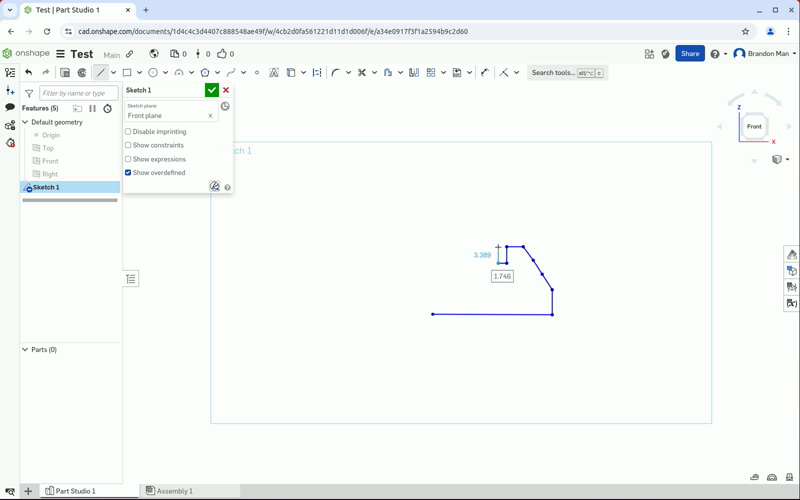
key_down(shift)
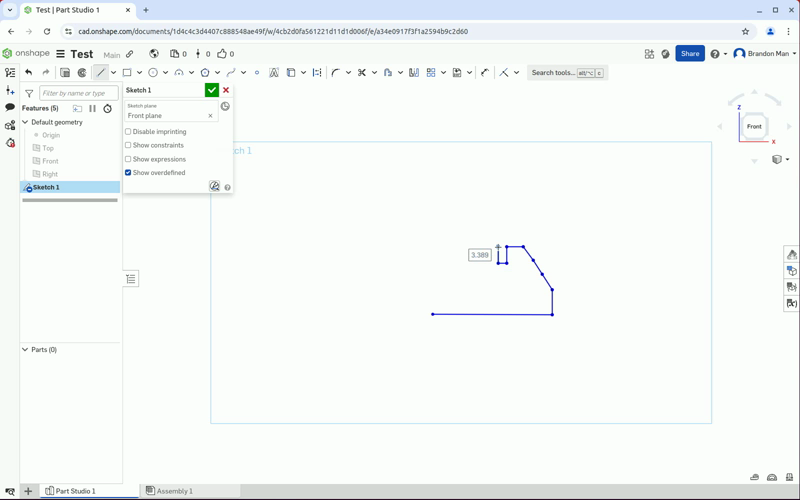
mouse_move(528, 246)
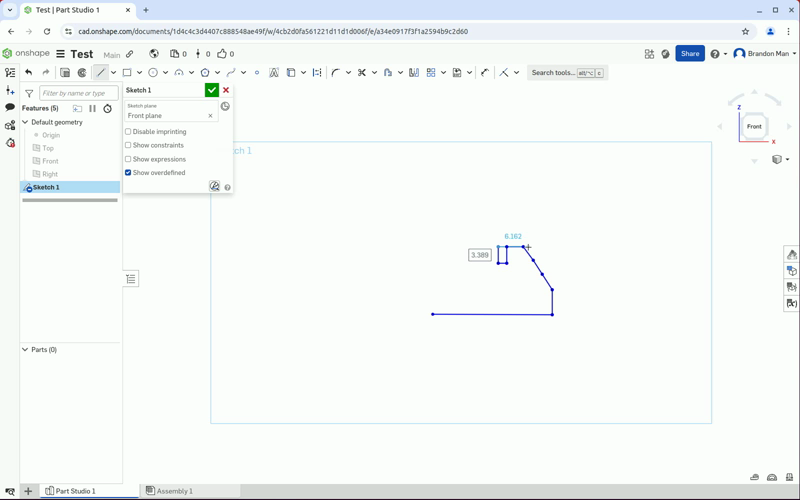
mouse_move(464, 246)
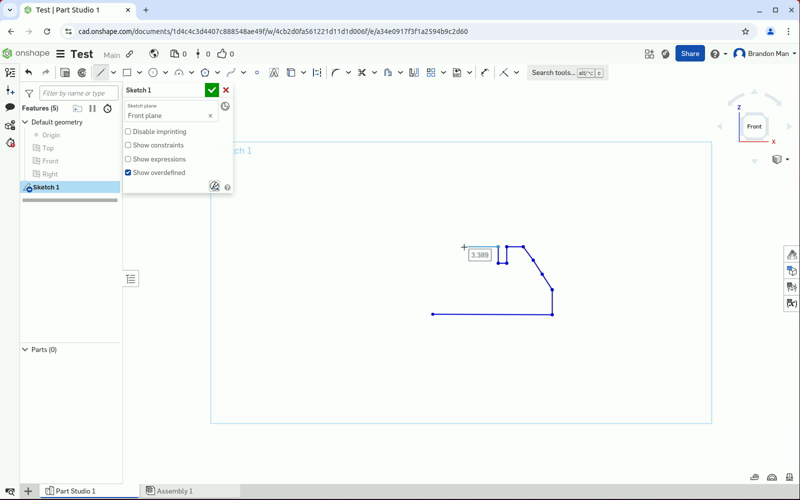
click(464, 246)
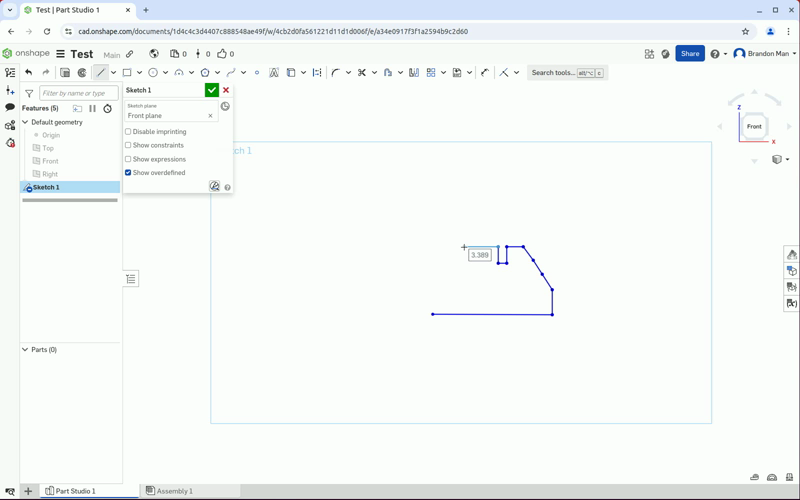
key_up(shift)
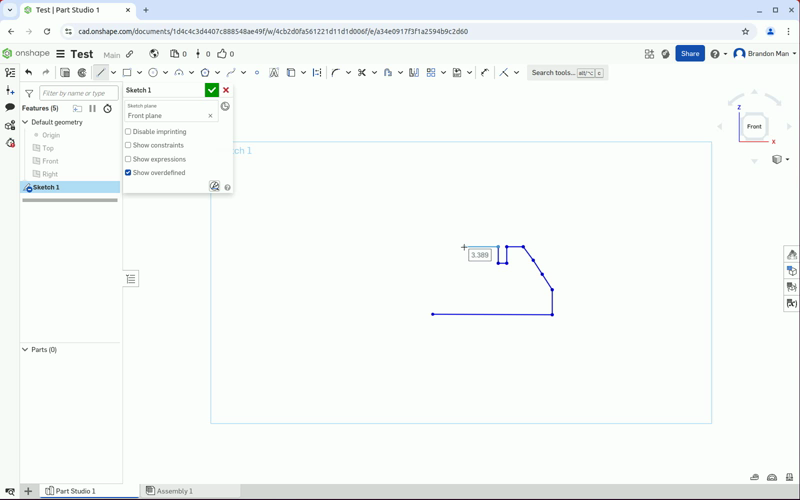
key_down(shift)
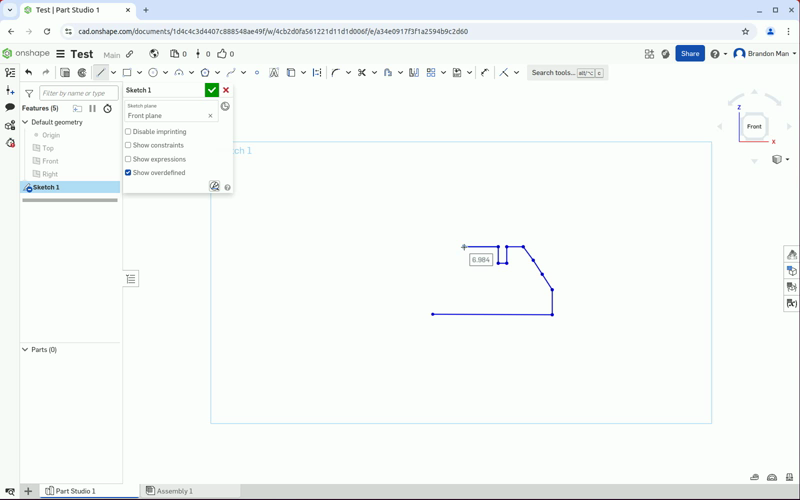
mouse_move(494, 246)
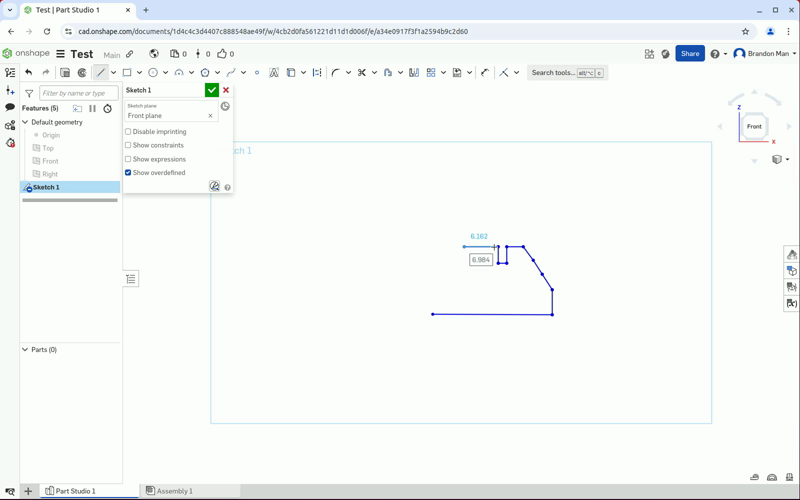
mouse_move(464, 280)
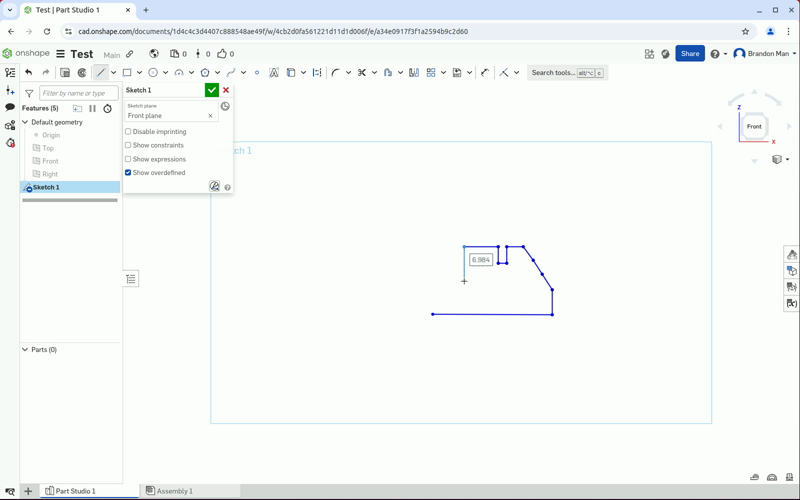
click(464, 280)
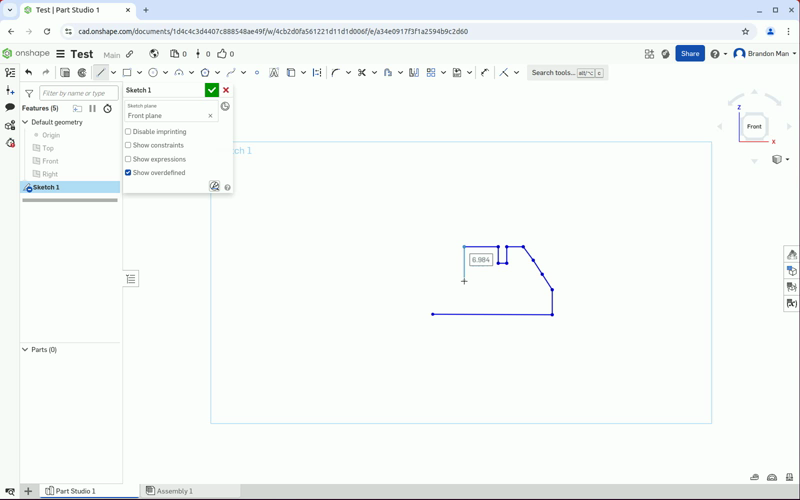
key_up(shift)
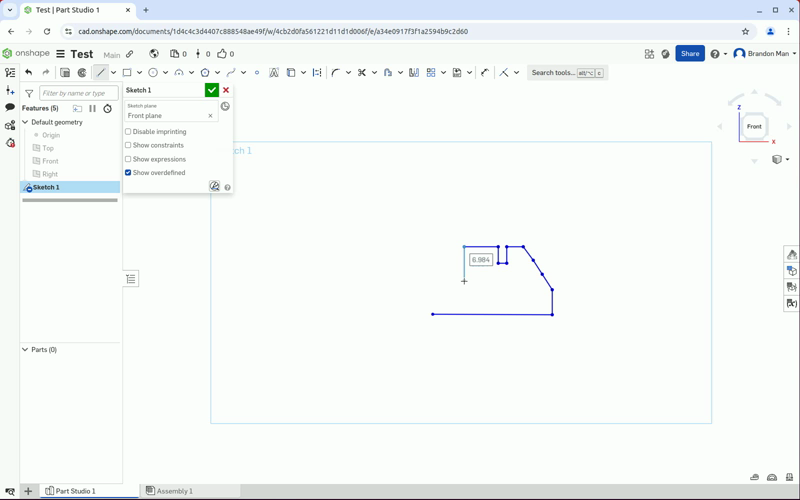
key_down(shift)
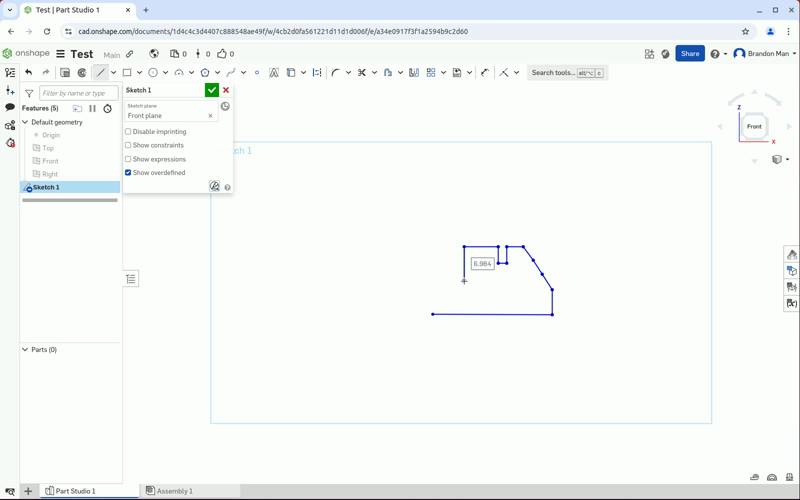
mouse_move(494, 280)
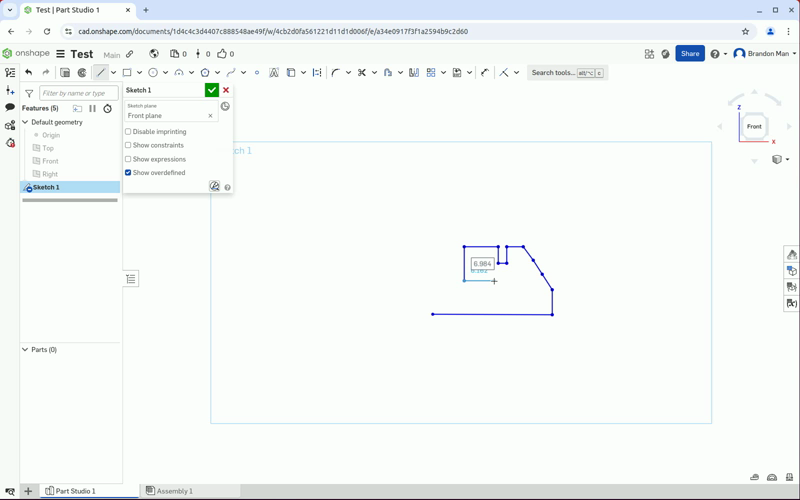
mouse_move(432, 280)
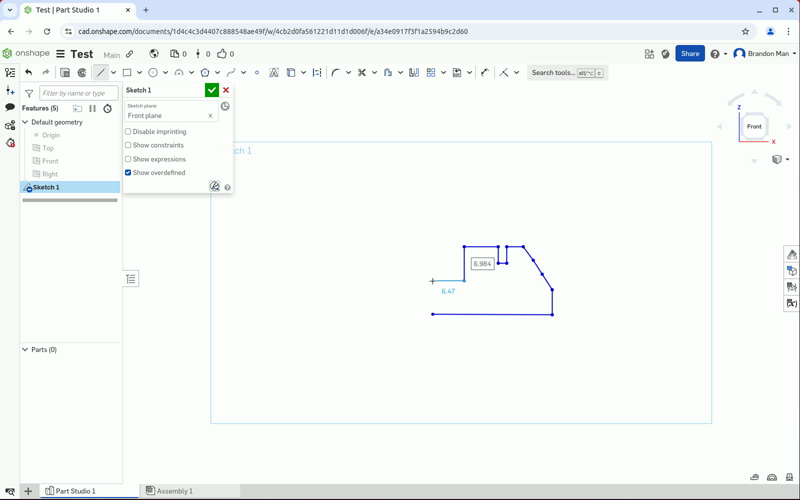
click(432, 280)
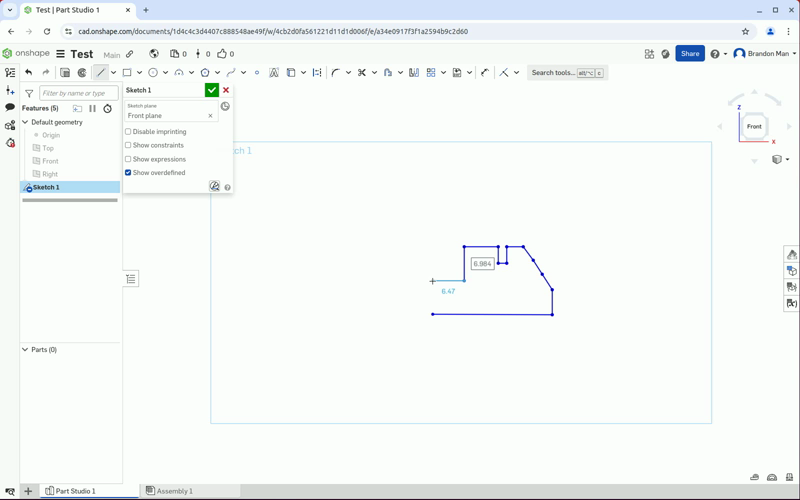
key_up(shift)
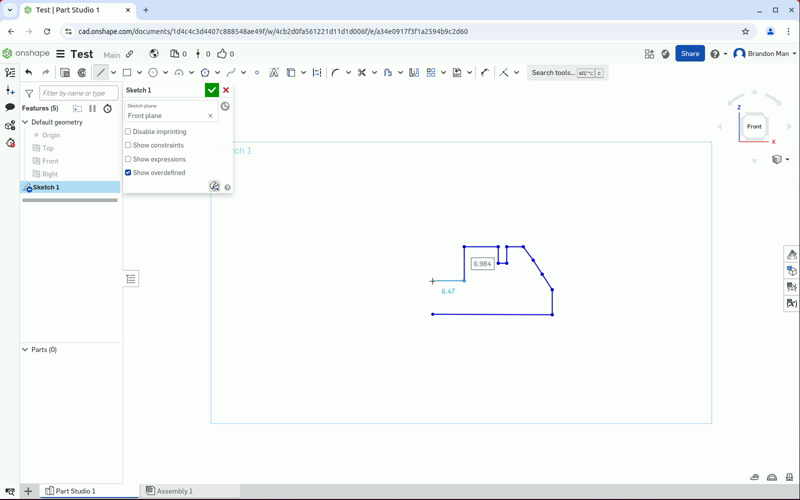
mouse_move(462, 280)
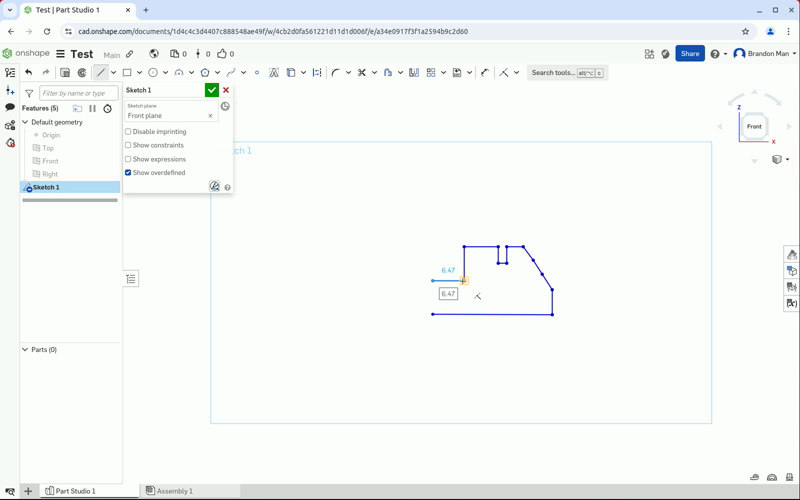
key_down(shift)
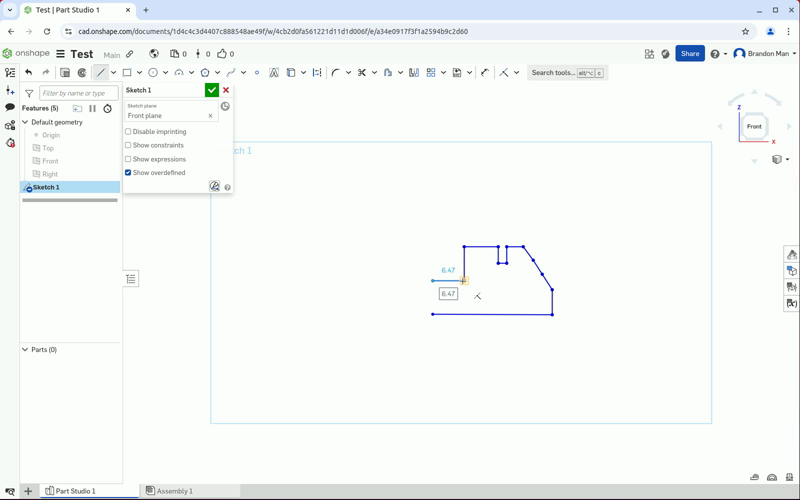
mouse_move(432, 314)
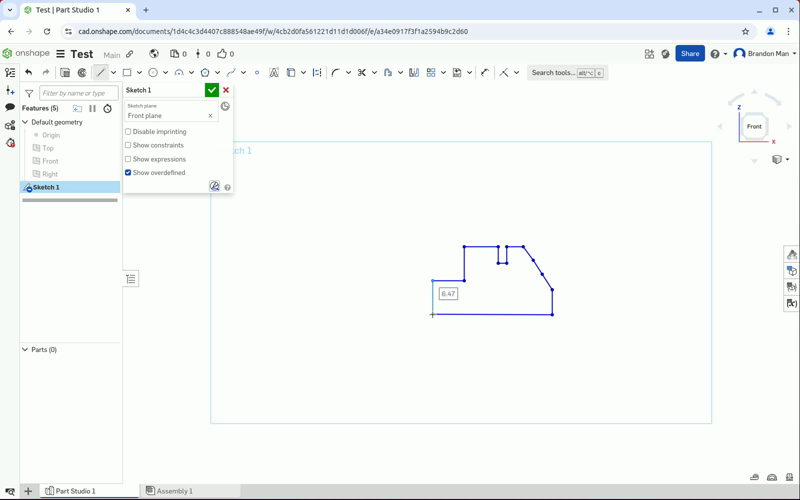
key_up(shift)
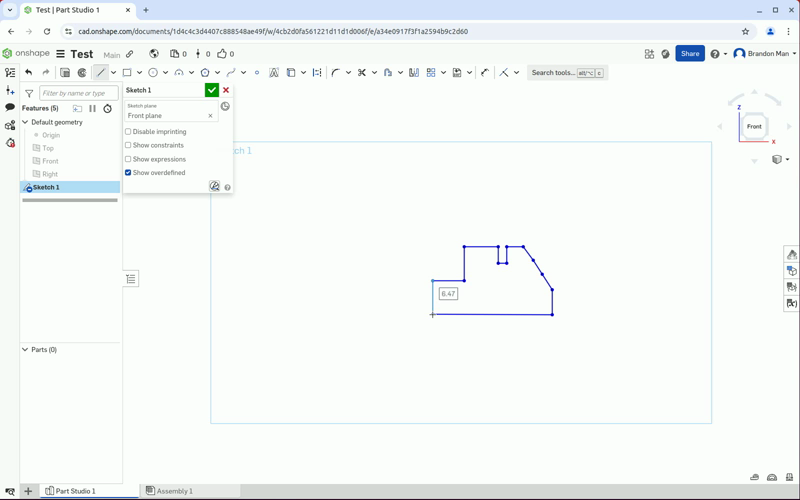
click(432, 314)
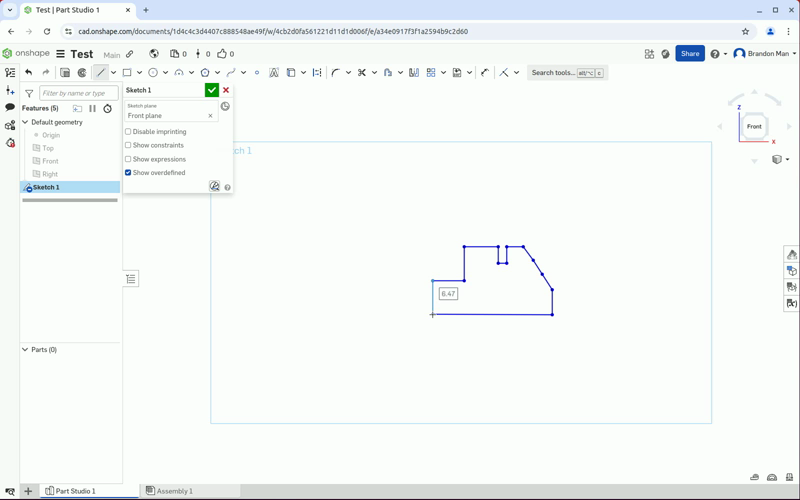
key(esc)
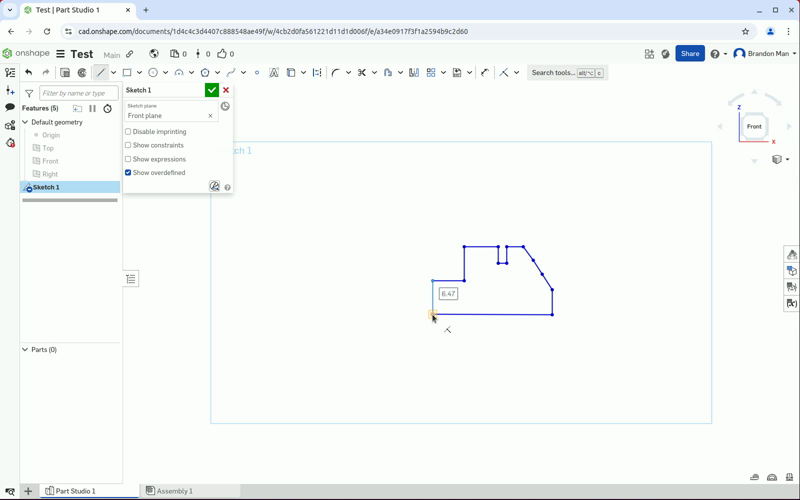
key(c)
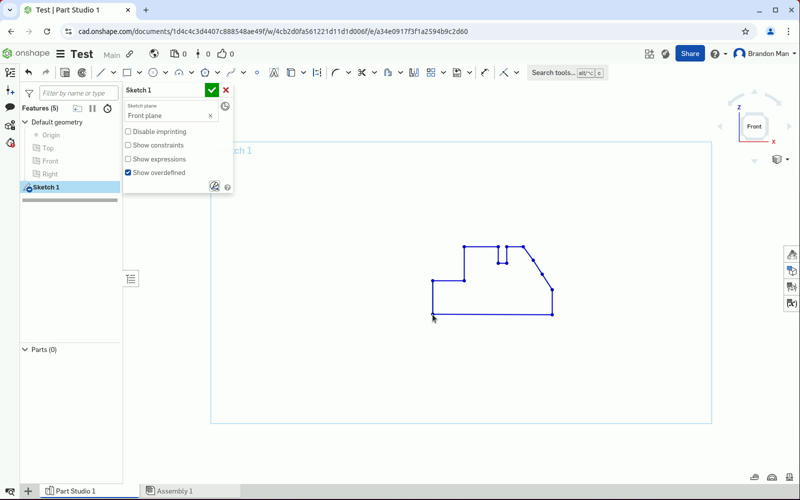
key_down(shift)
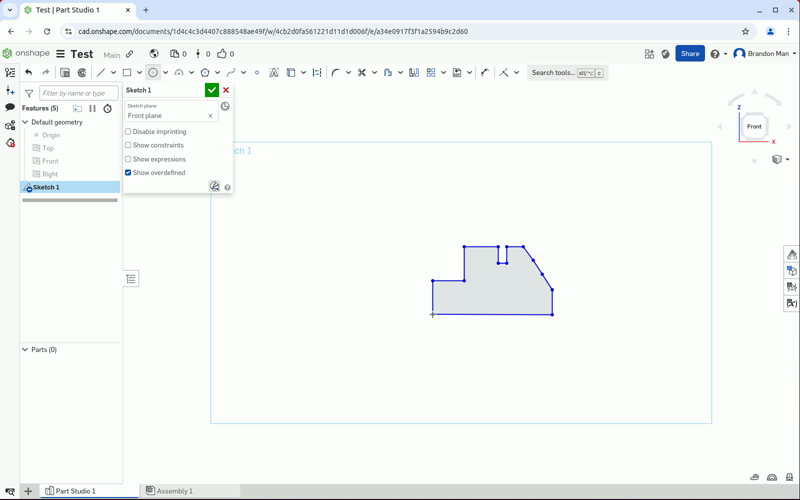
mouse_move(487, 289)
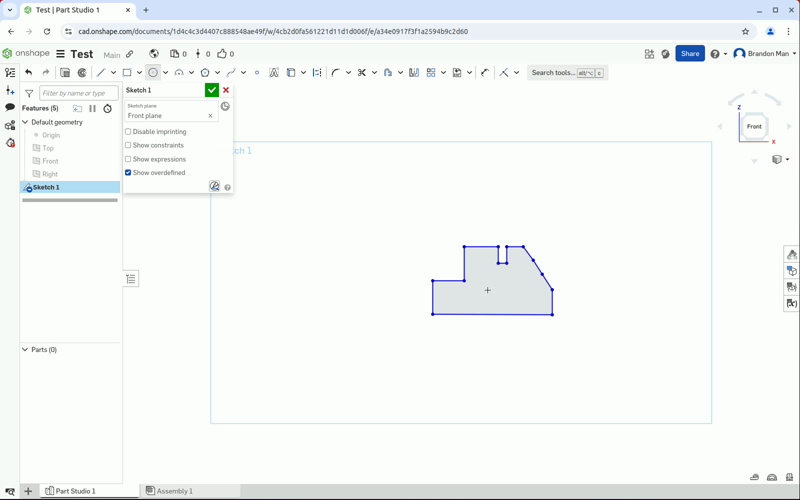
click(487, 289)
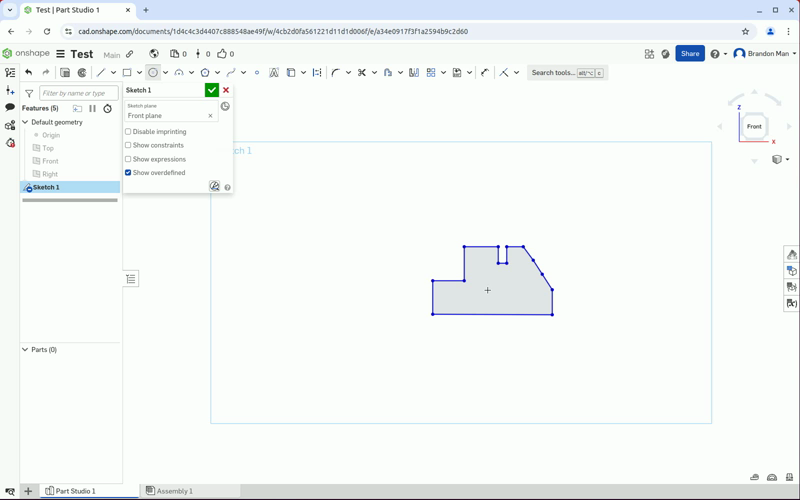
key_up(shift)
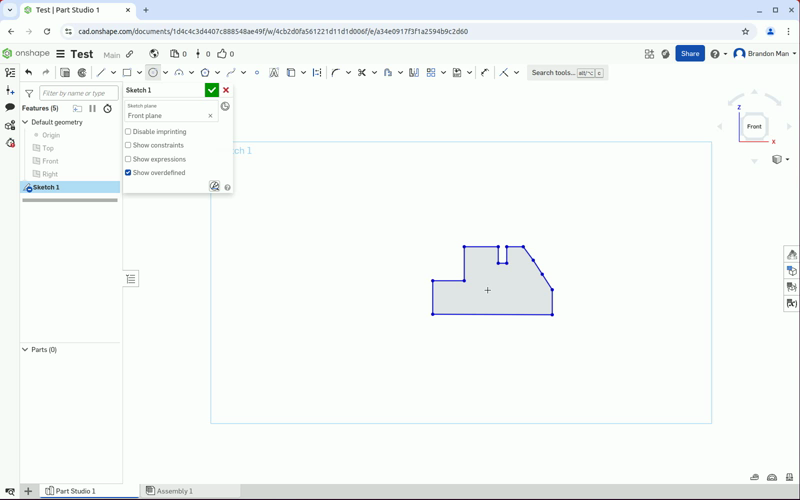
mouse_move(505, 289)
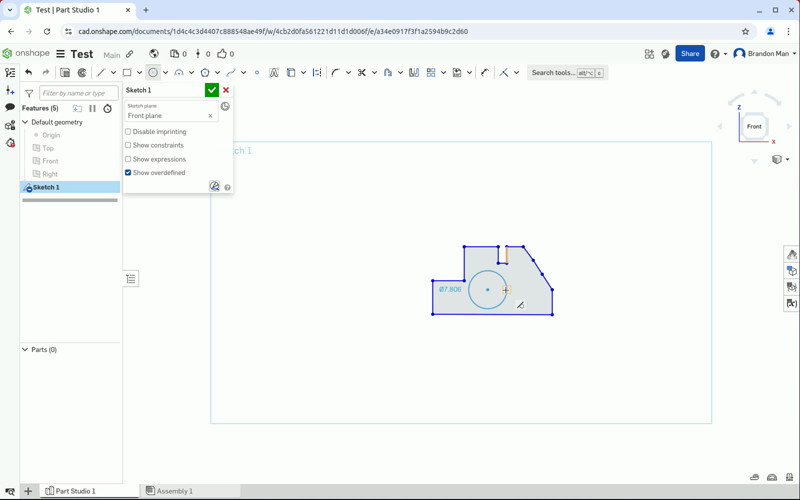
click(505, 289)
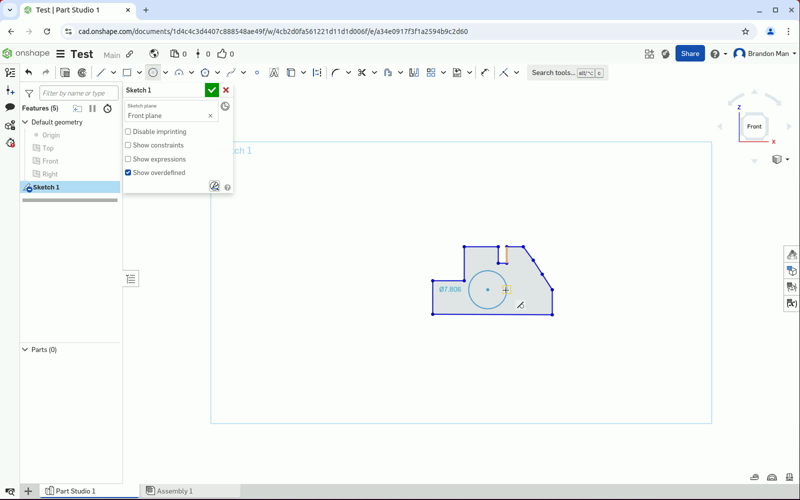
key(esc)
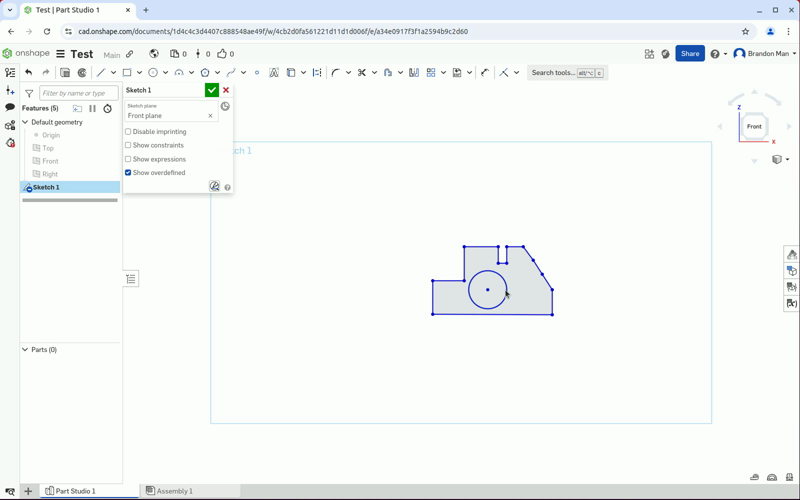
mouse_move(527, 275)
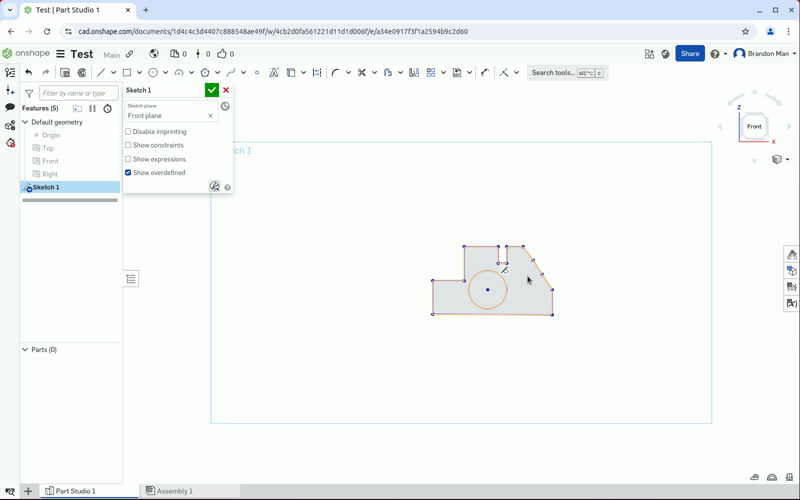
click(527, 275)
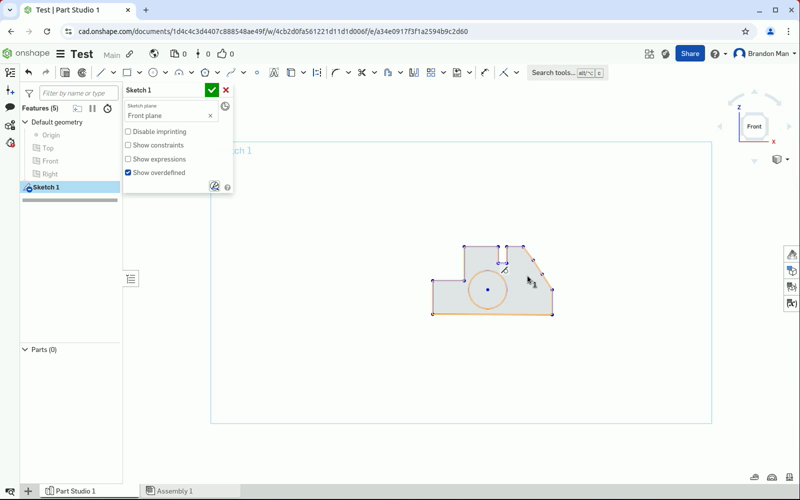
mouse_move(73, 352)
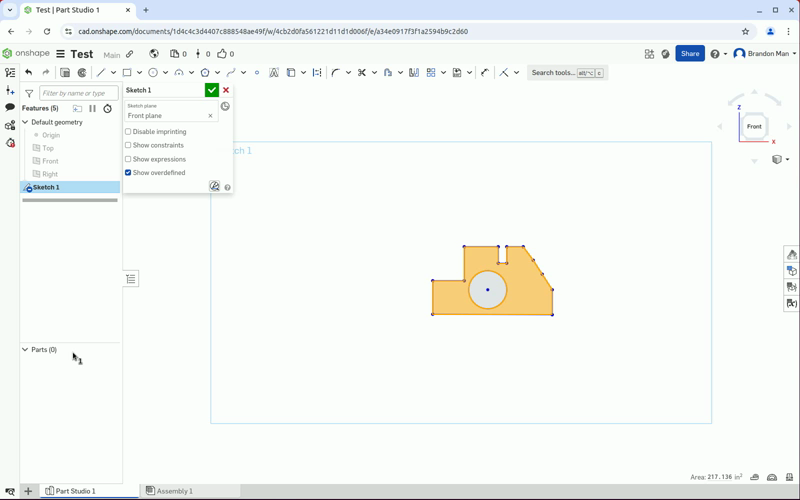
key(shift+y)
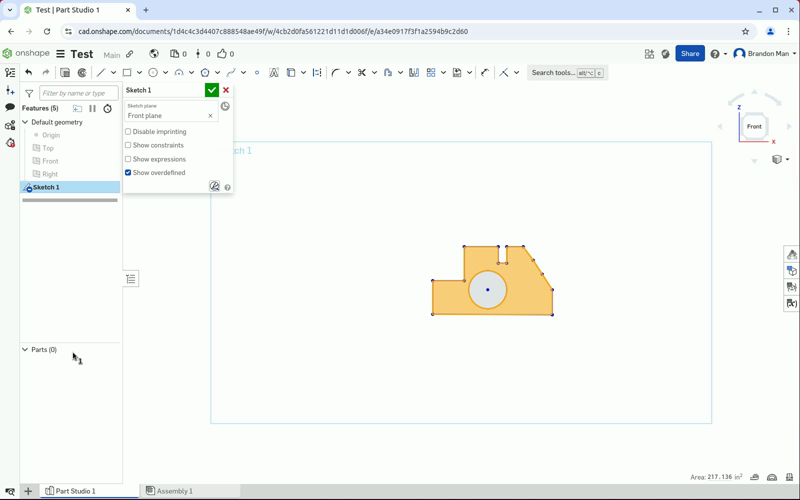
key(shift+e)
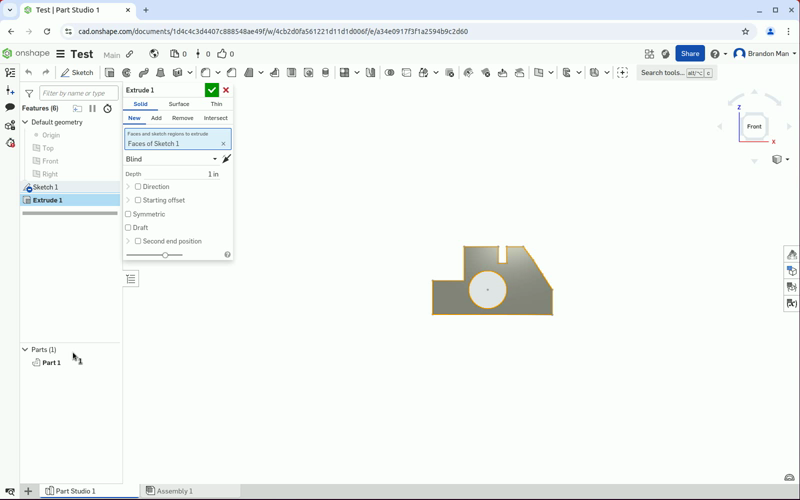
mouse_move(143, 106)
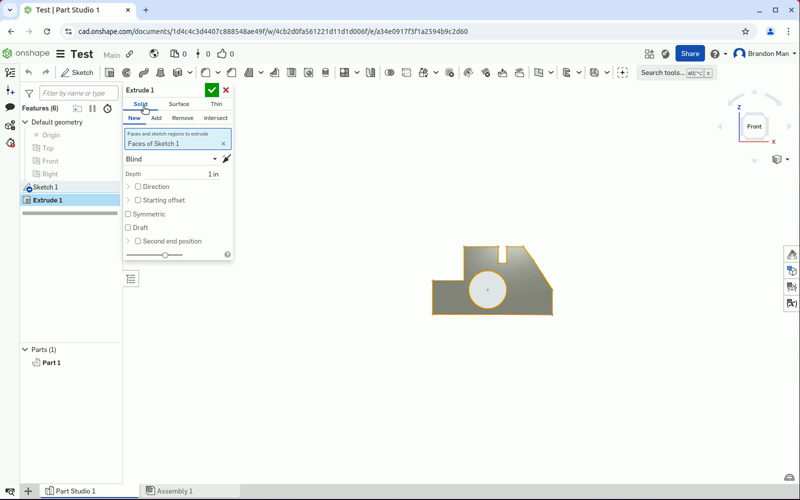
click(143, 106)
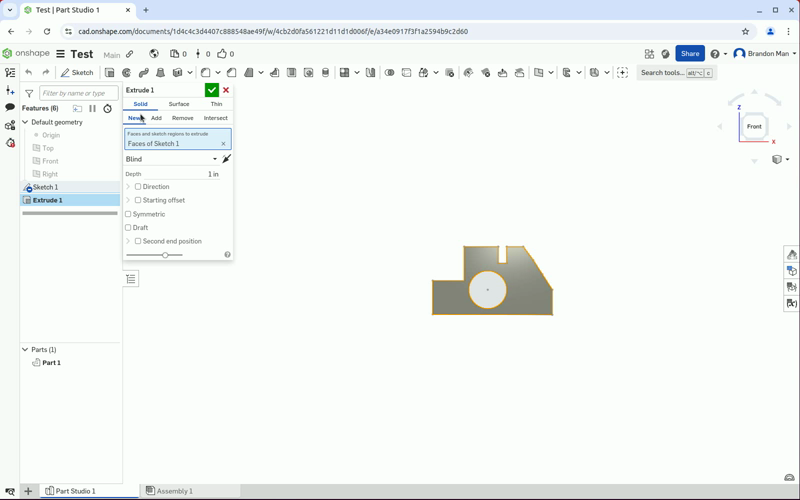
mouse_move(137, 120)
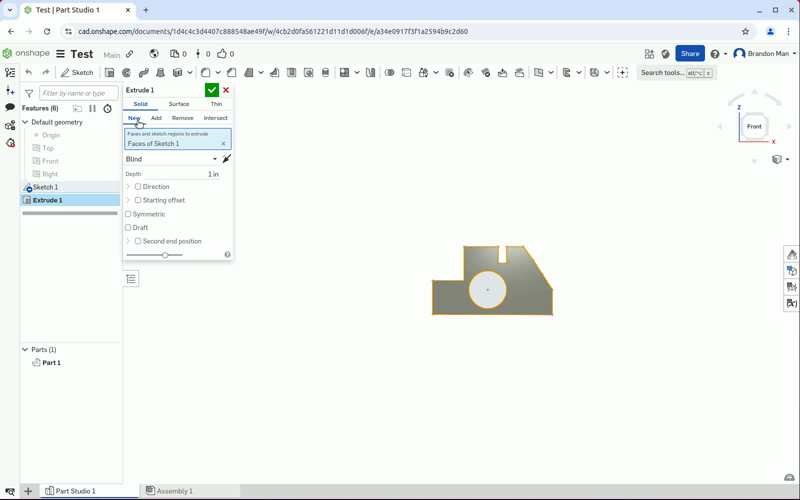
click(137, 120)
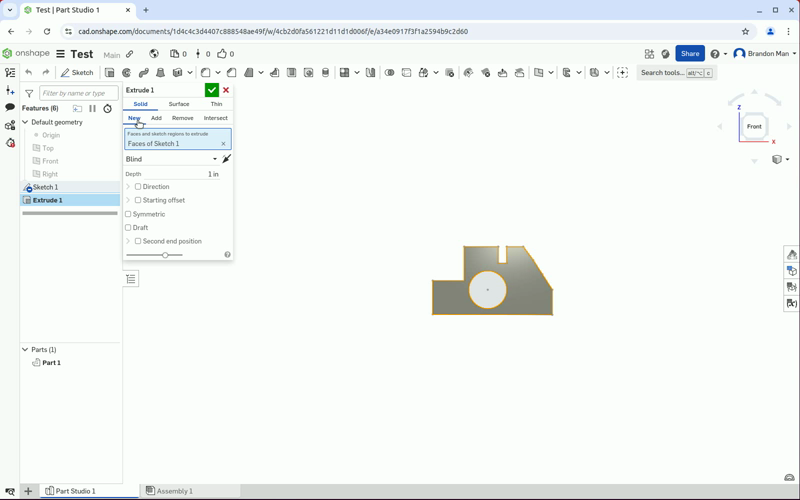
key(tab, 4)
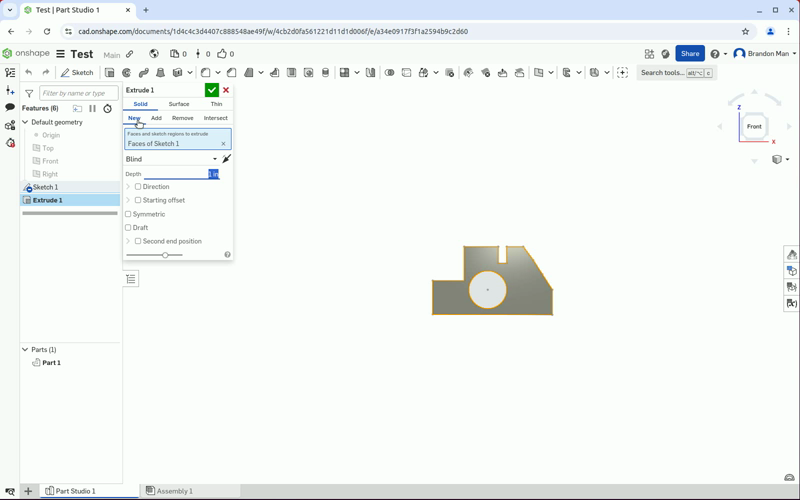
text(10.591)
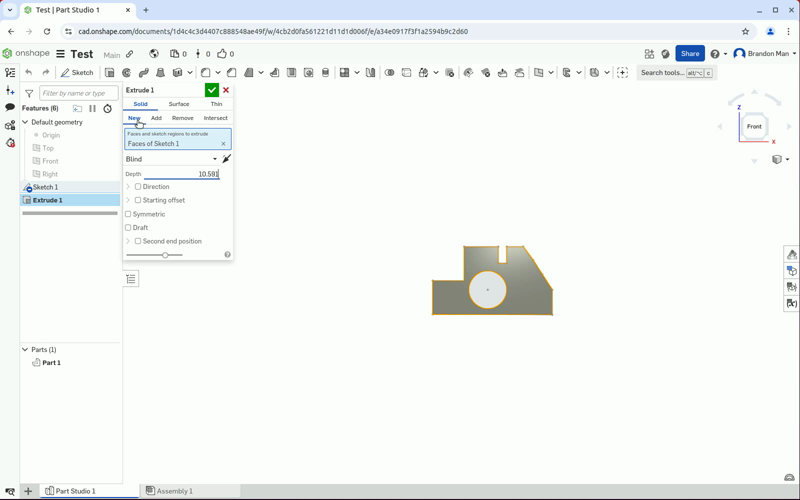
key(enter)
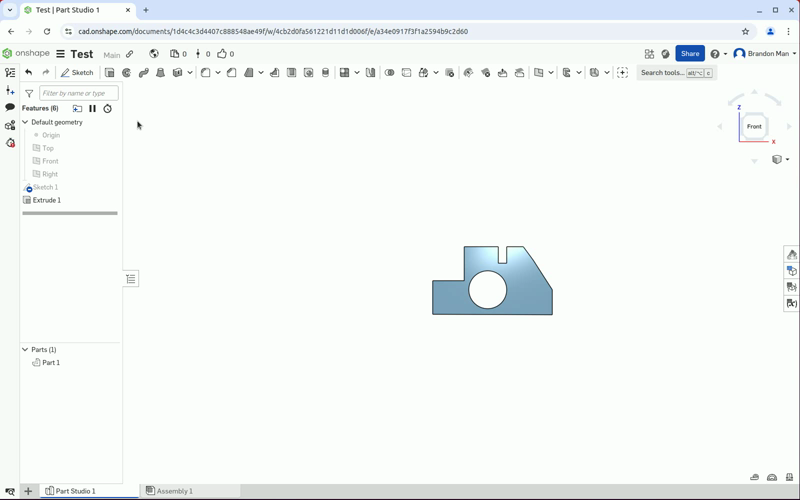
key(shift+h)
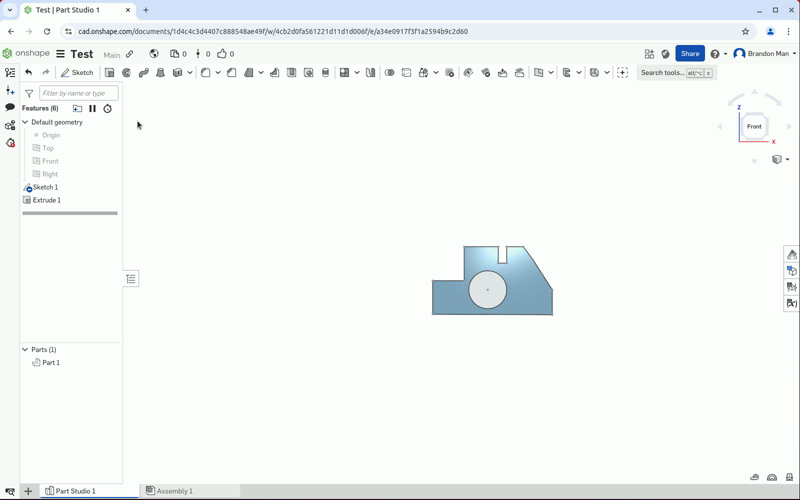
key(shift+h)
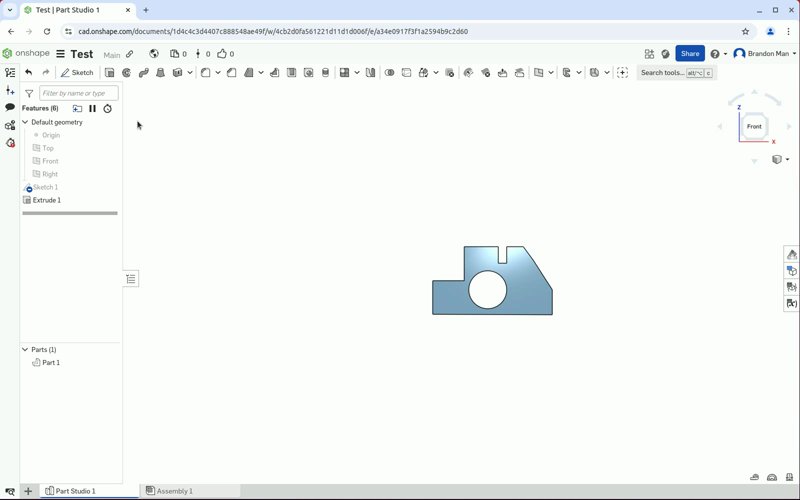
mouse_move(73, 189)
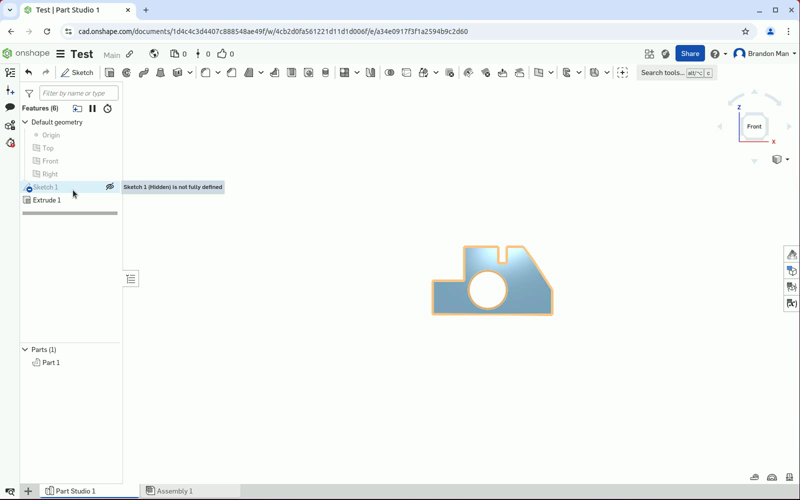
click(73, 189)
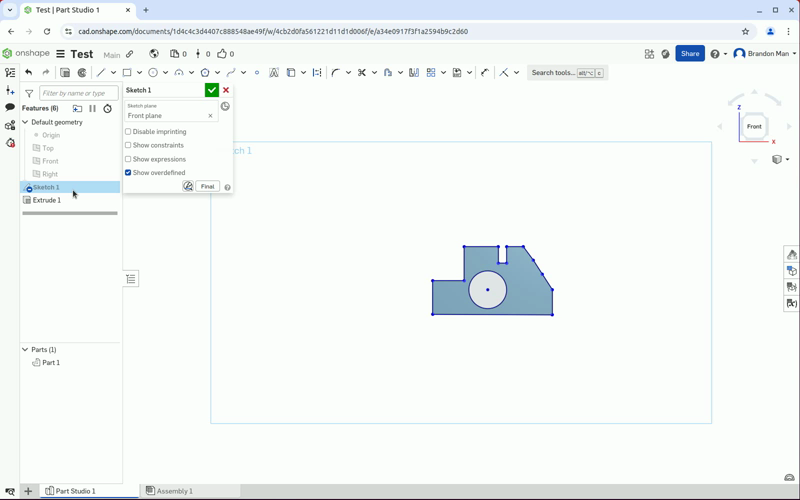
mouse_move(229, 92)
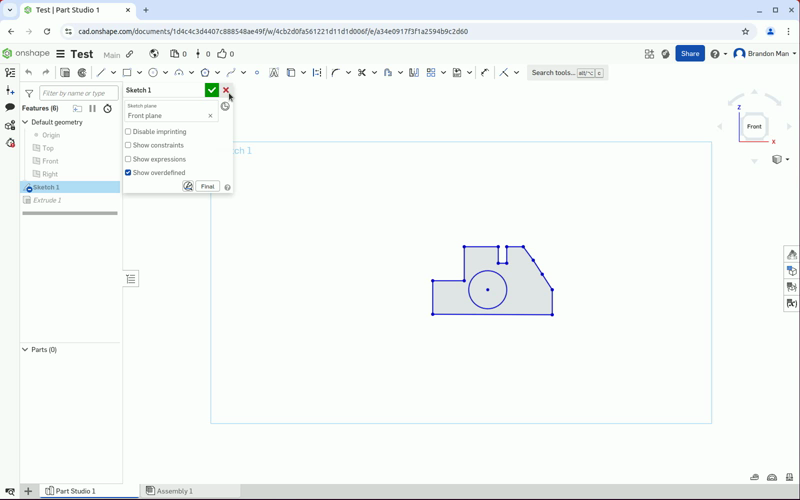
click(229, 92)
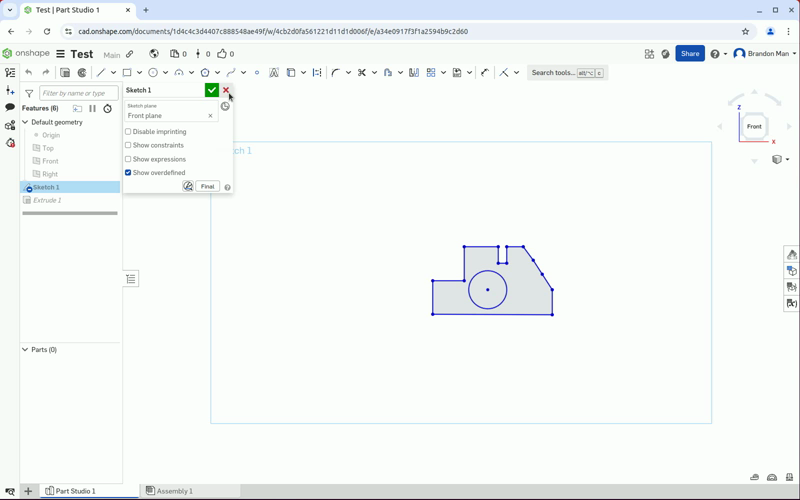
key(shift+s)
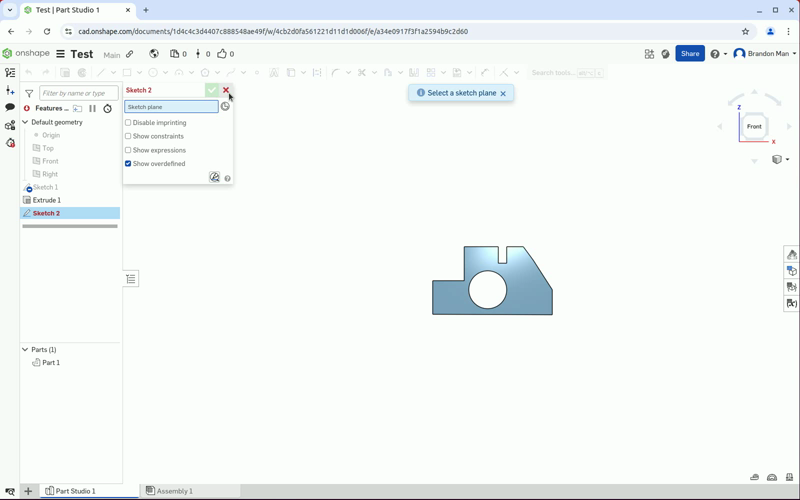
mouse_move(73, 163)
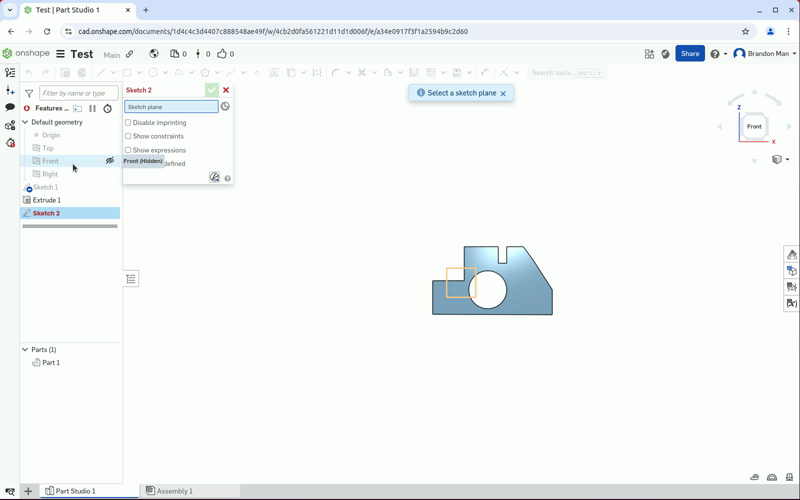
click(73, 163)
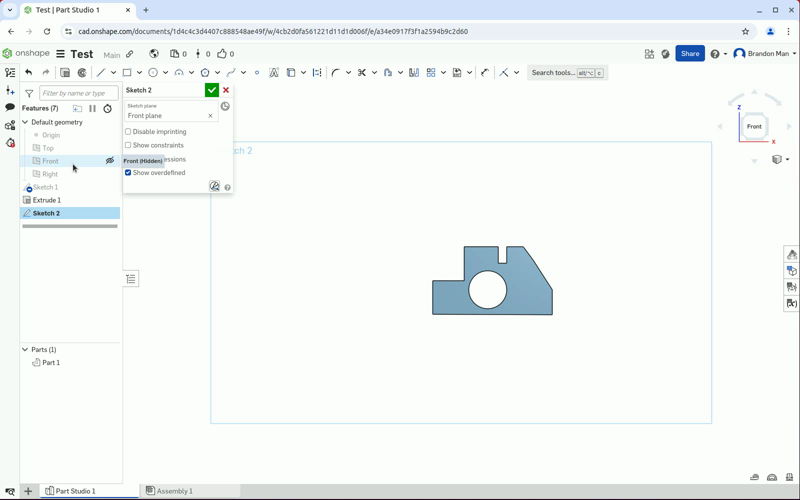
mouse_move(73, 352)
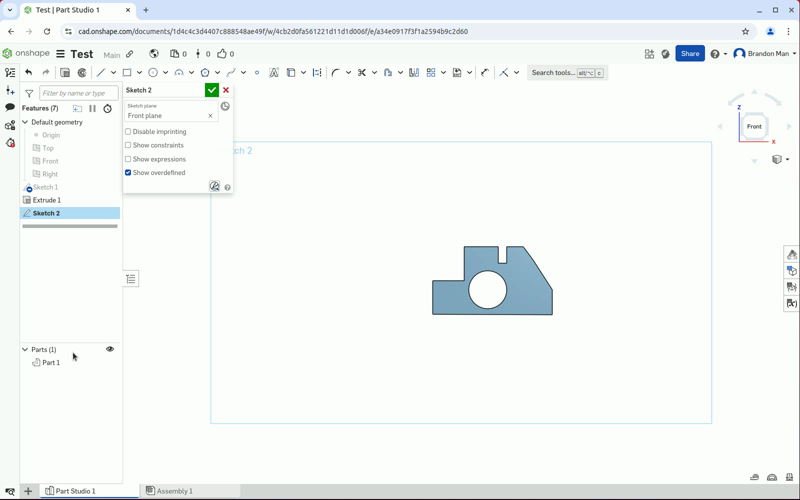
key(y)
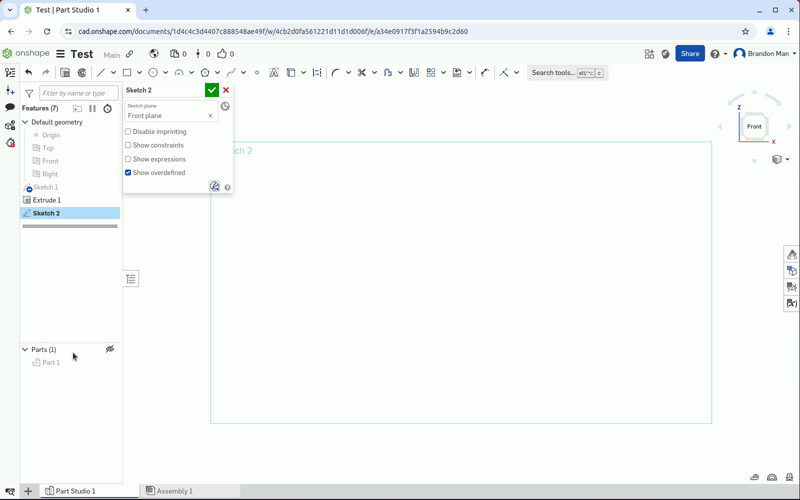
key(l)
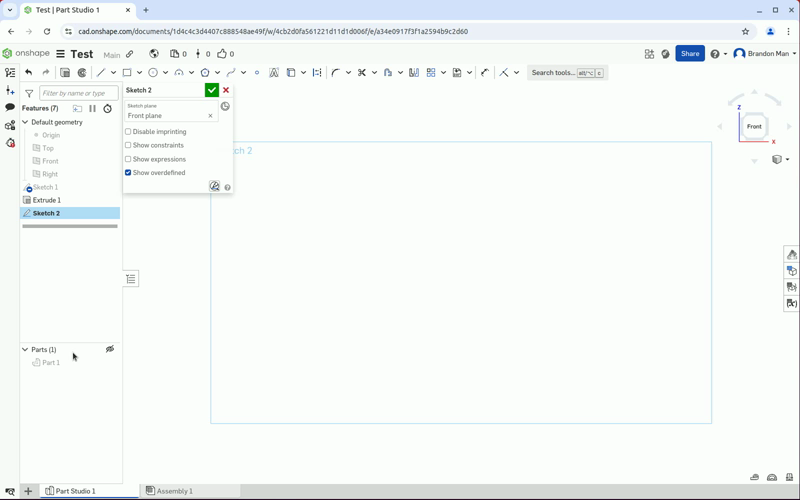
key_down(shift)
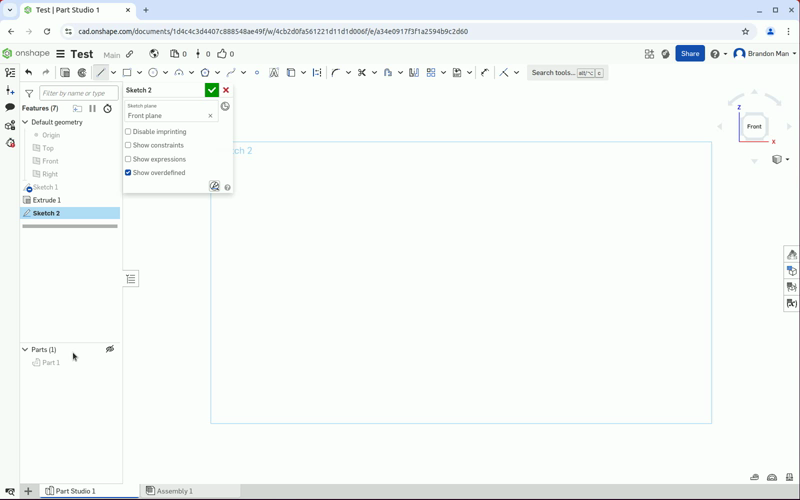
mouse_move(522, 246)
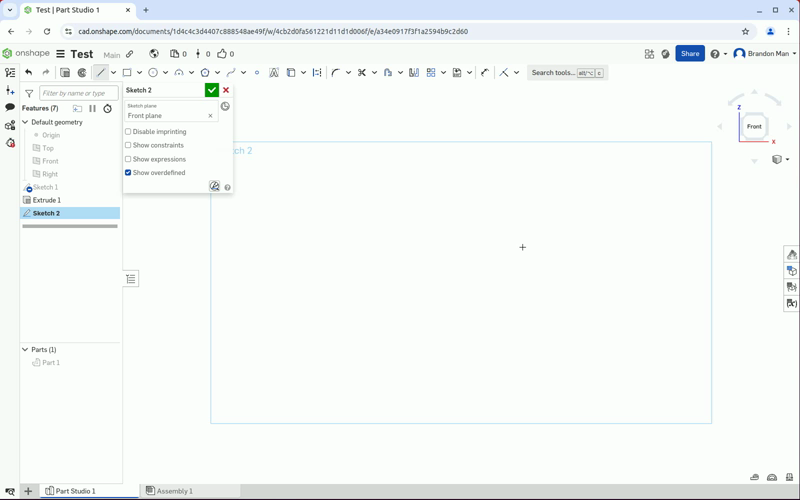
click(522, 246)
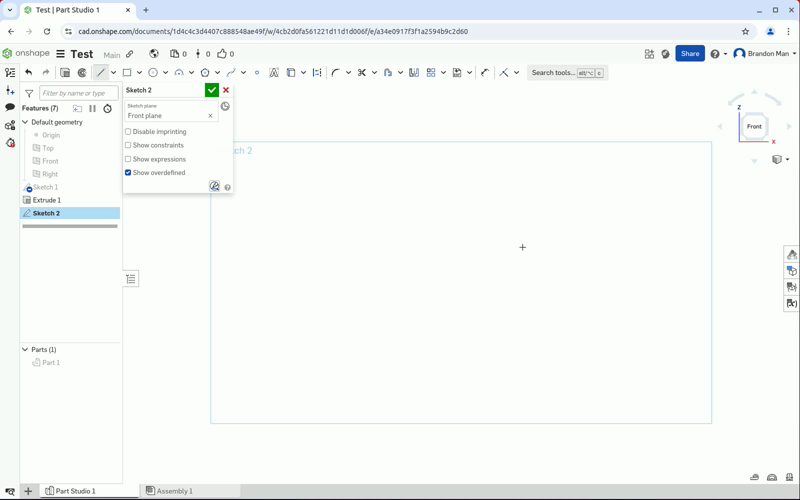
key_up(shift)
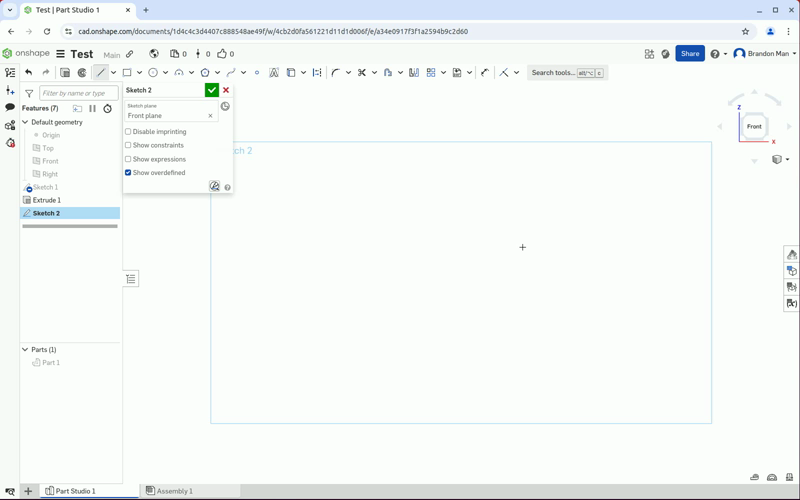
key_down(shift)
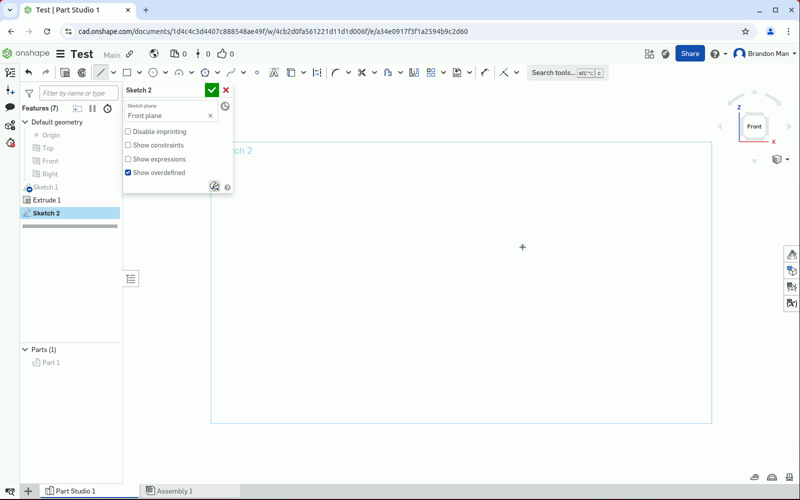
mouse_move(552, 246)
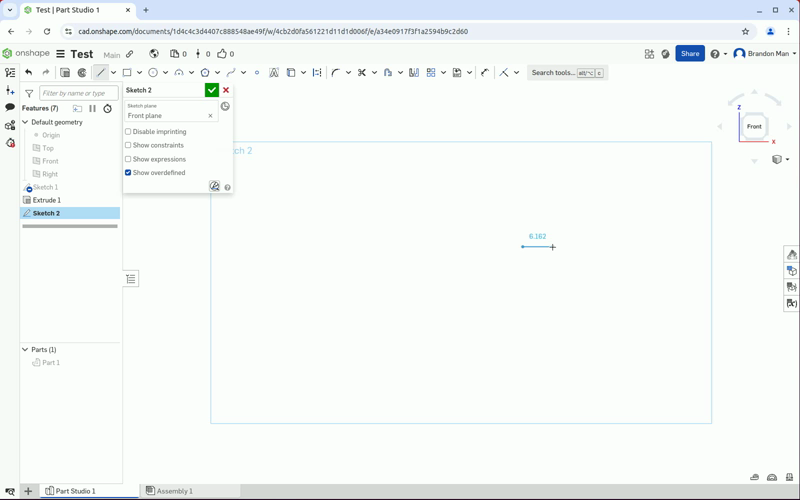
mouse_move(532, 261)
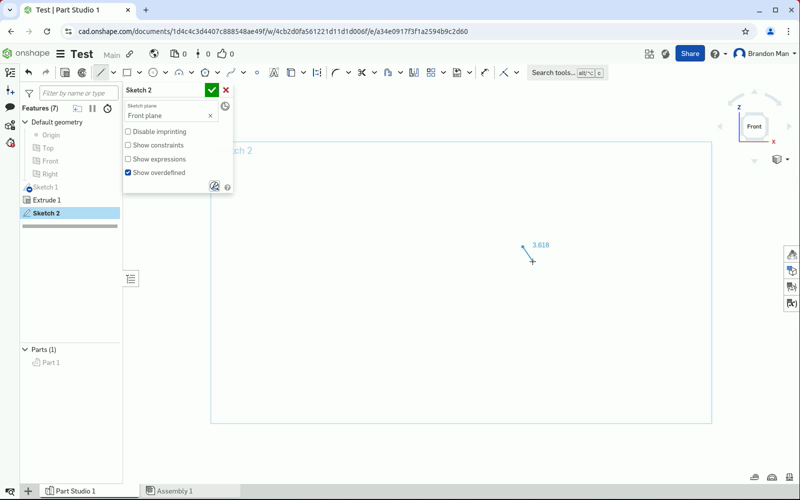
click(532, 261)
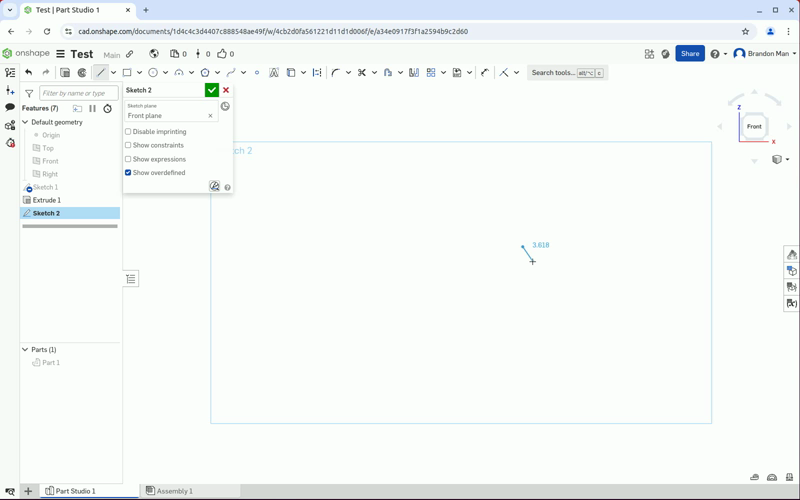
key_up(shift)
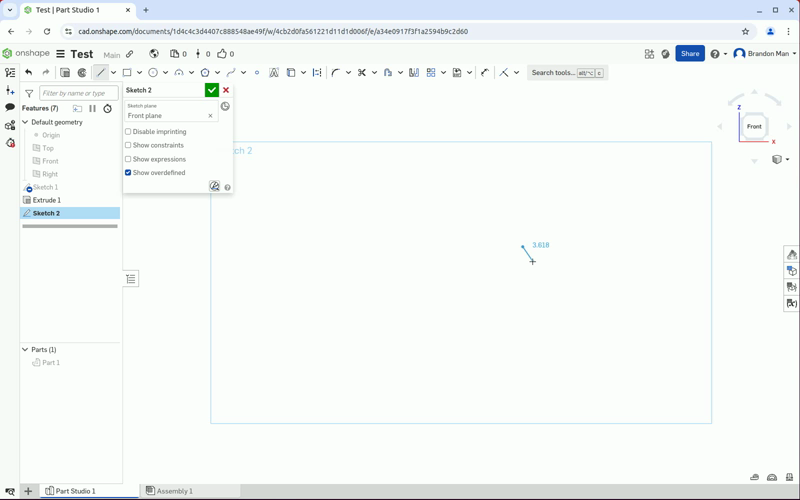
key_down(shift)
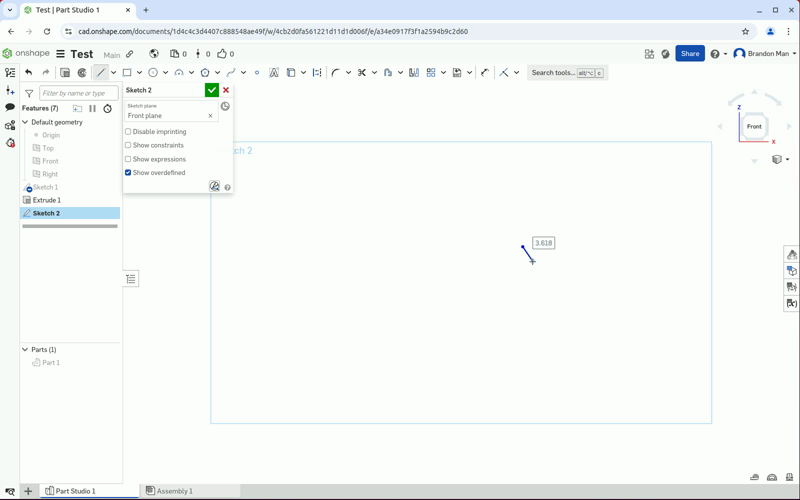
mouse_move(562, 261)
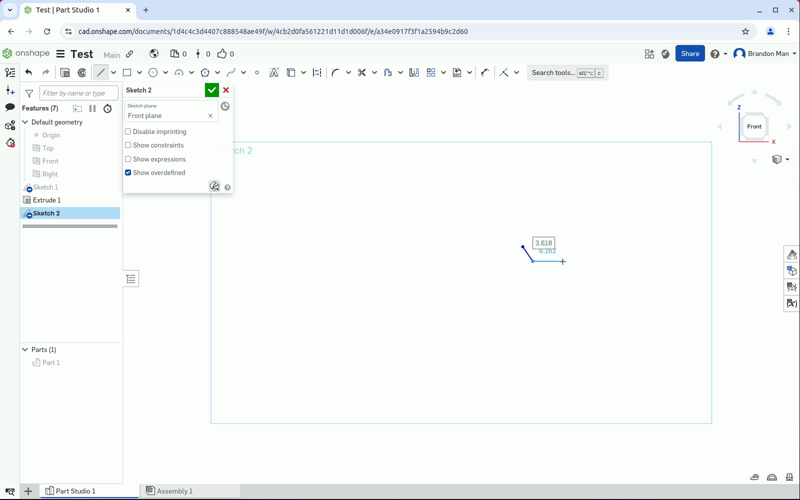
mouse_move(554, 246)
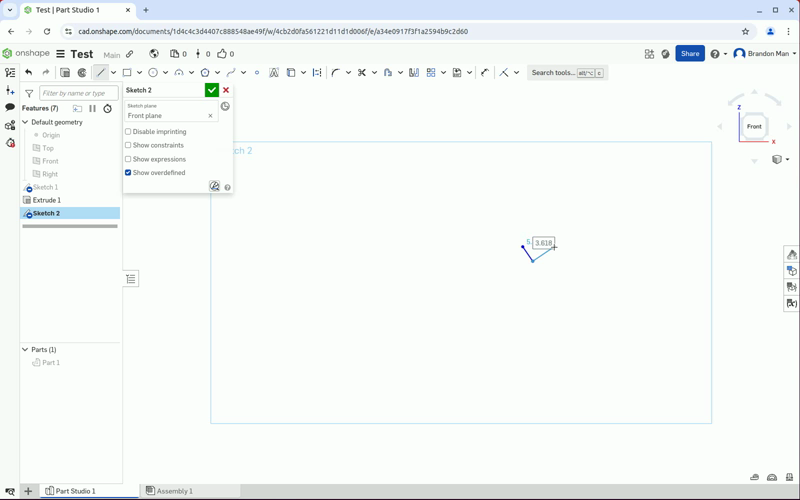
click(554, 246)
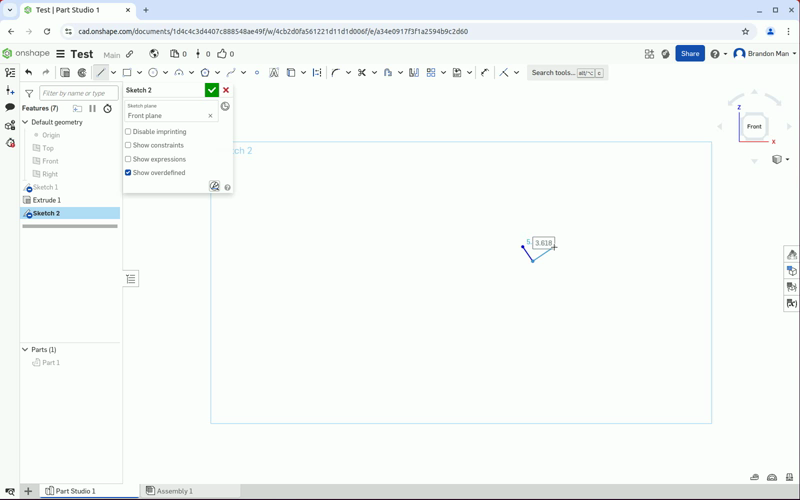
key_up(shift)
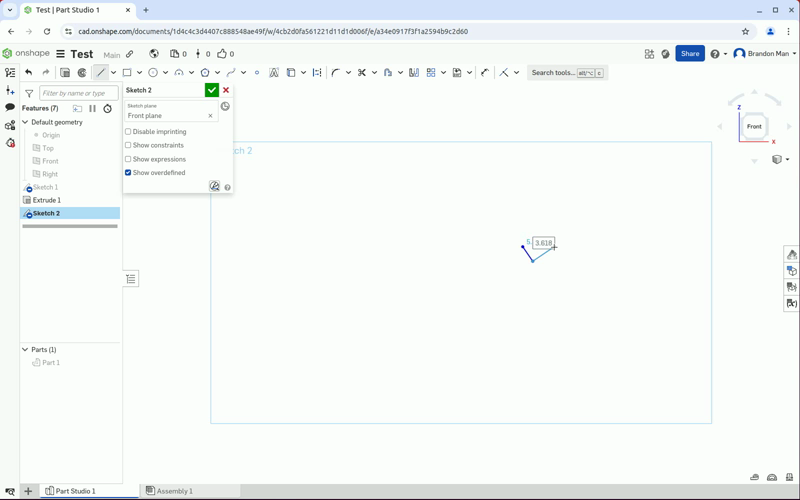
key_down(shift)
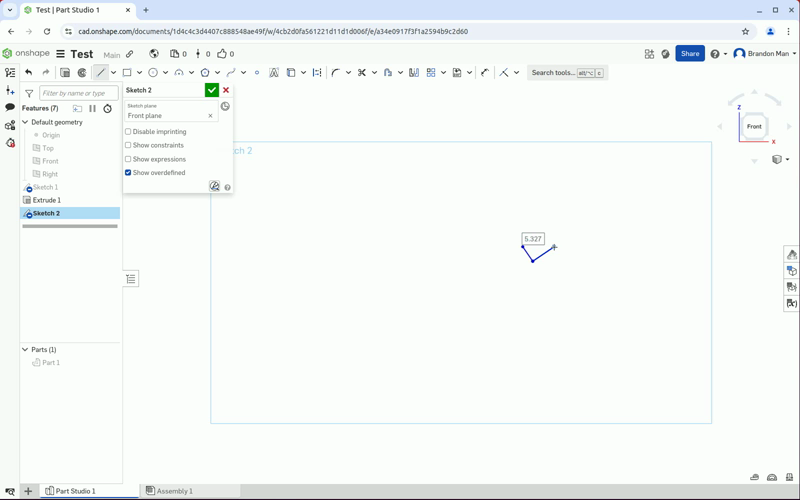
mouse_move(584, 246)
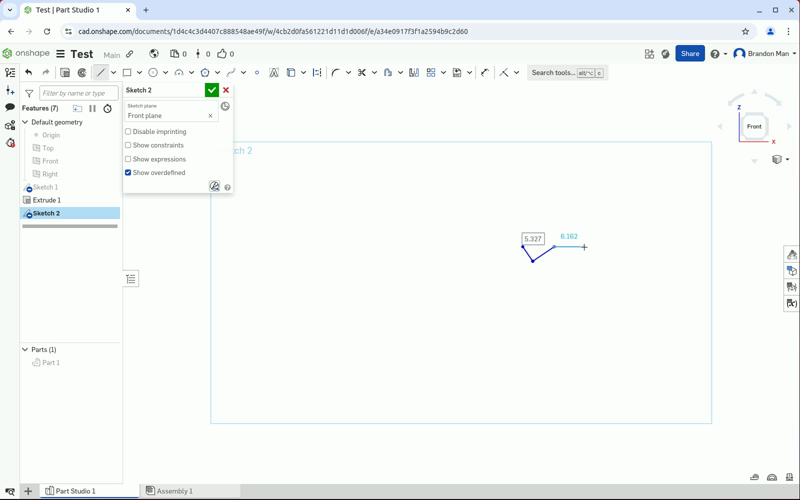
mouse_move(544, 232)
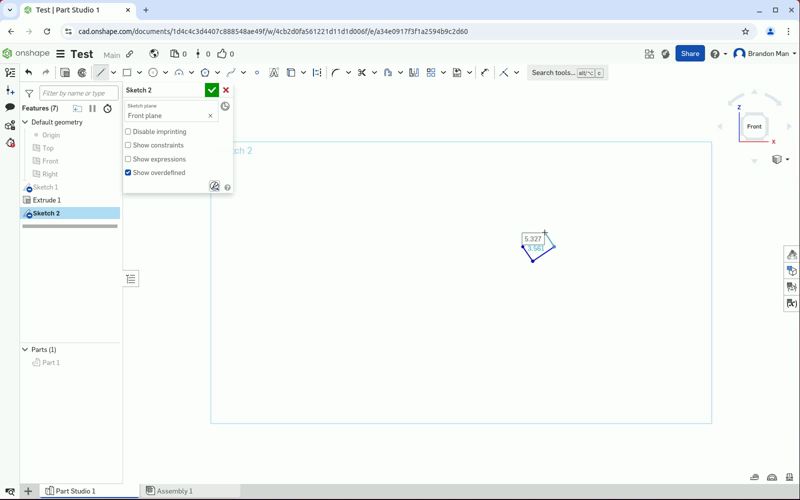
click(544, 232)
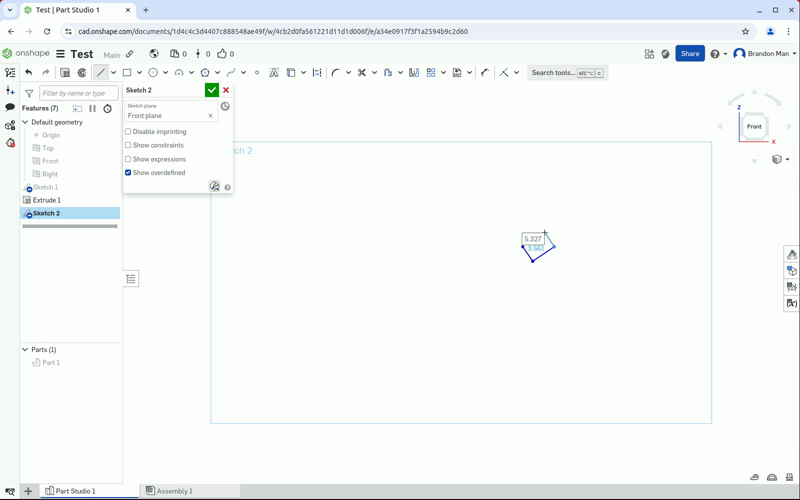
key_up(shift)
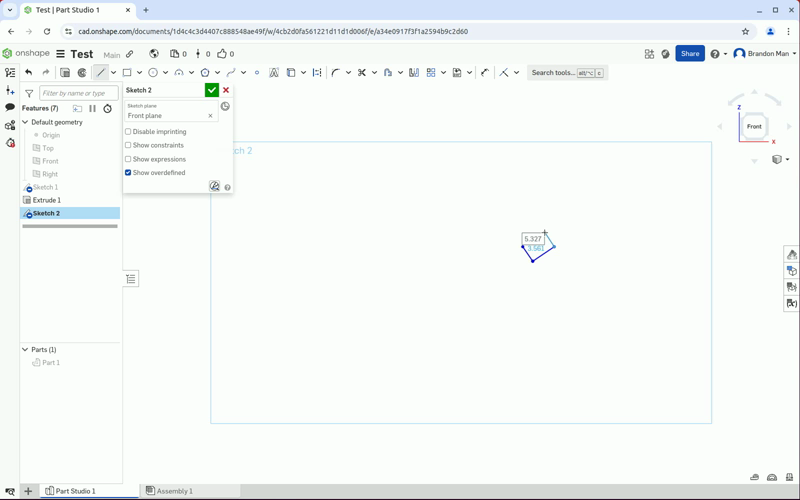
mouse_move(574, 232)
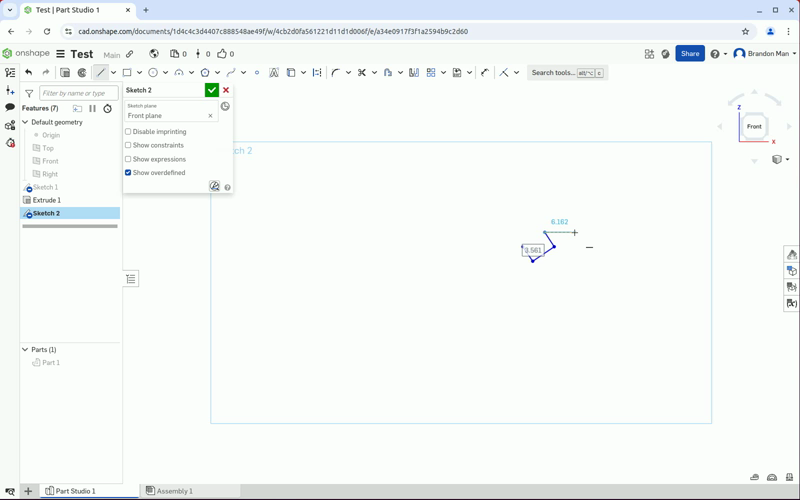
key_down(shift)
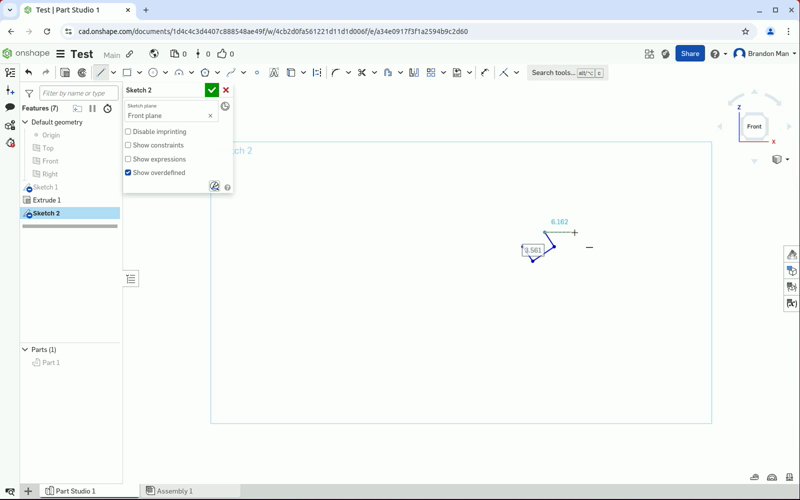
mouse_move(522, 246)
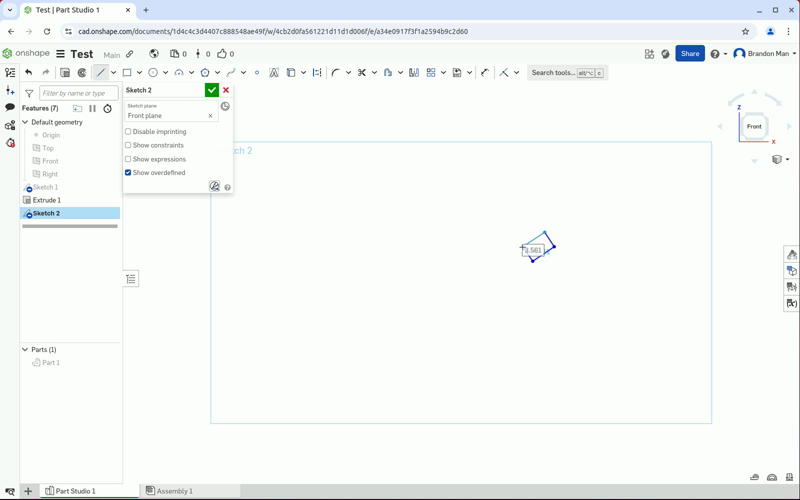
key_up(shift)
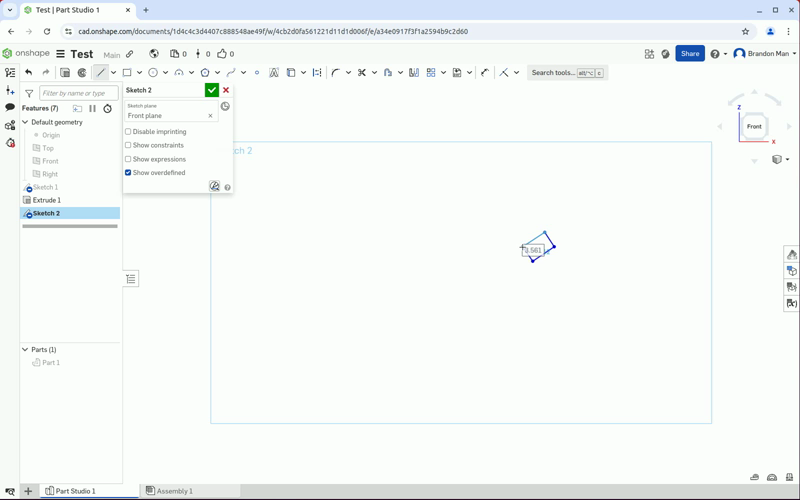
click(522, 246)
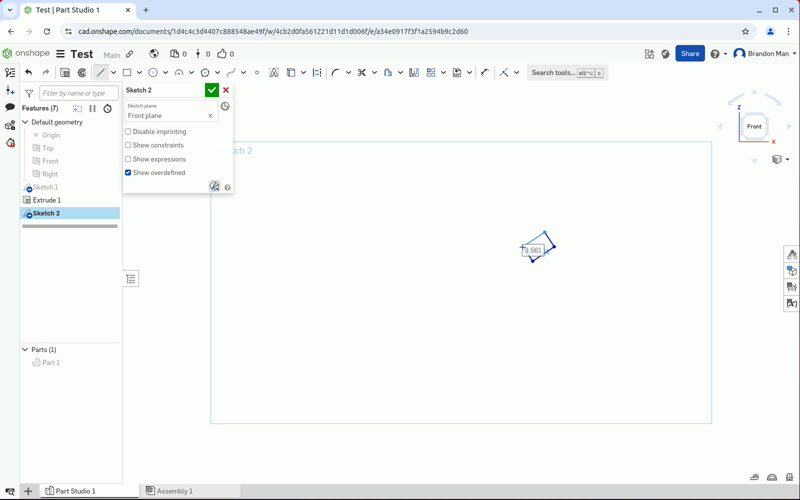
key(esc)
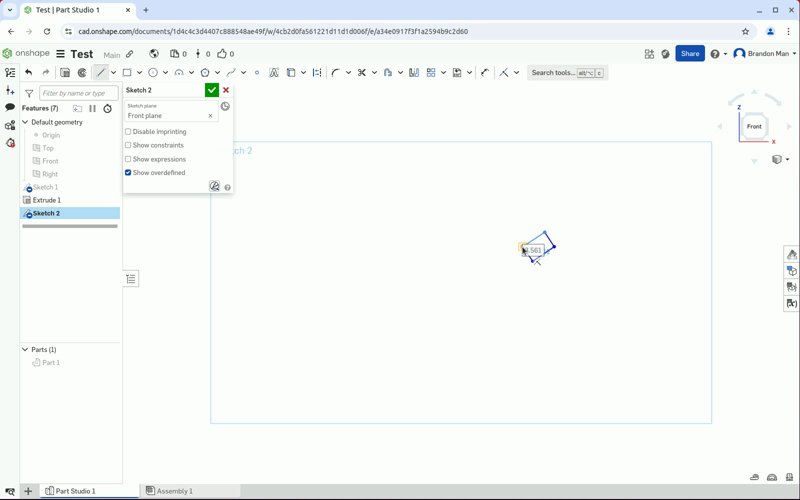
mouse_move(534, 254)
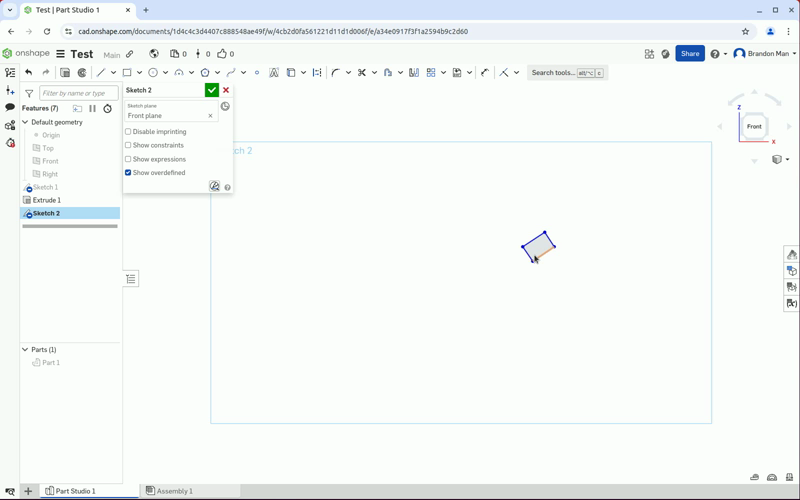
scroll(6)
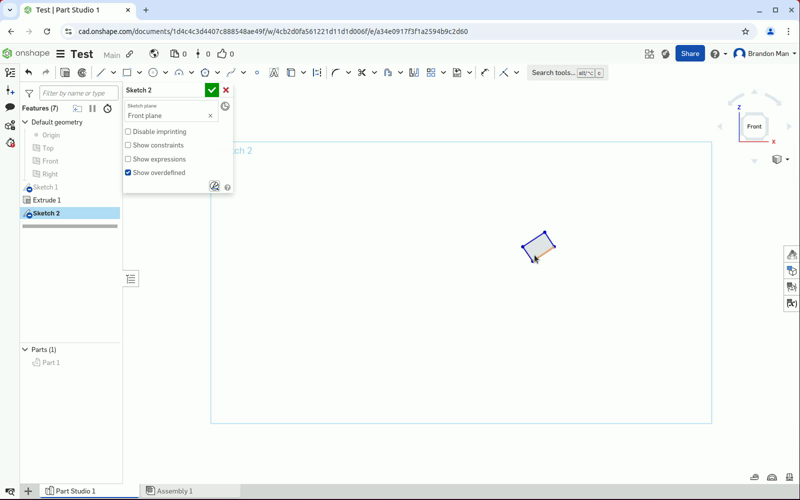
scroll(6)
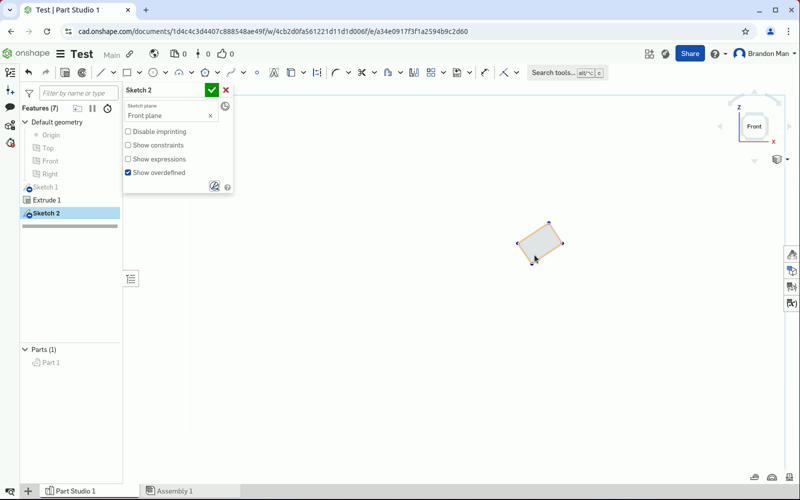
scroll(6)
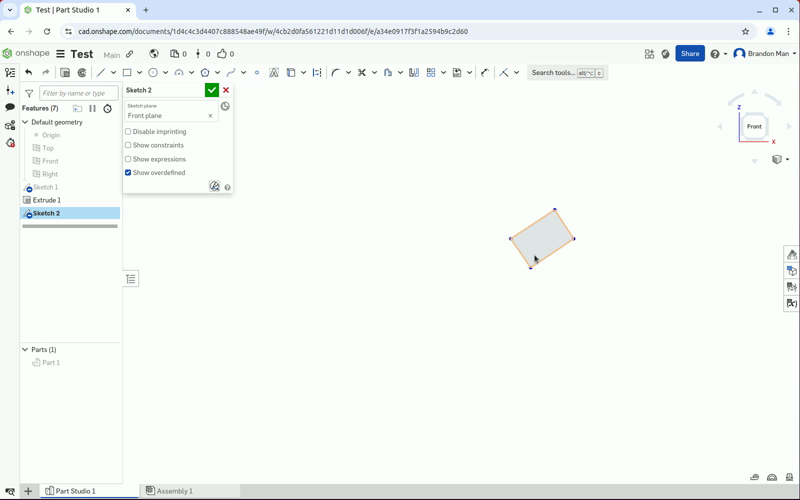
scroll(6)
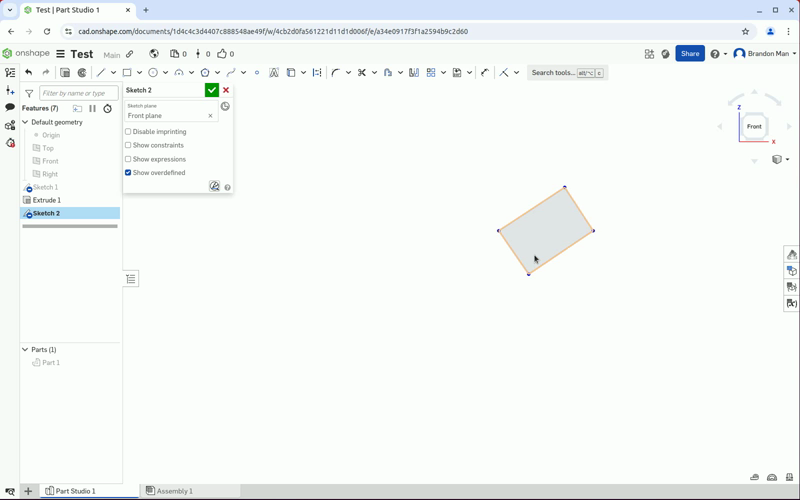
scroll(6)
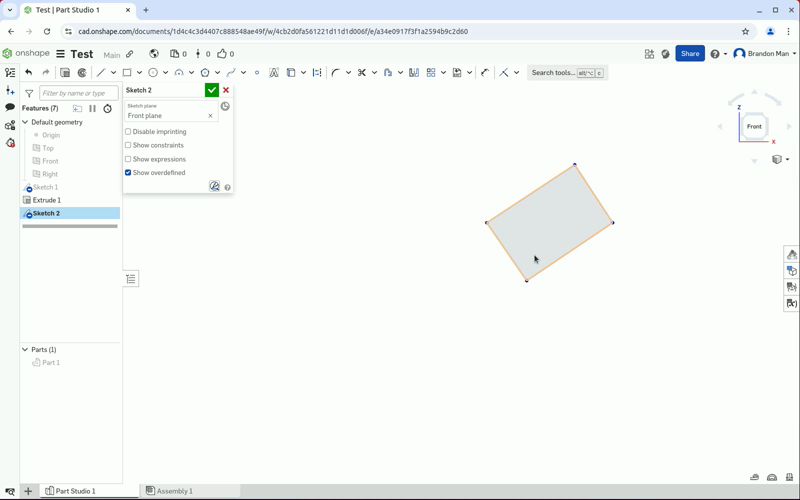
scroll(6)
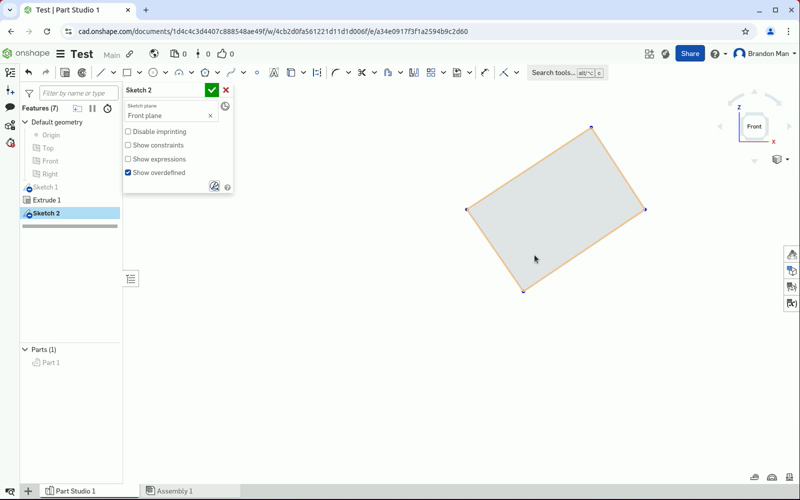
scroll(6)
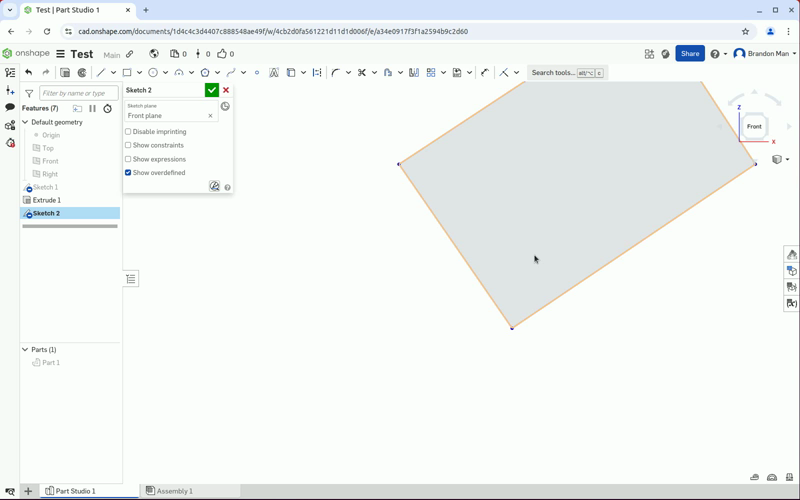
click(534, 254)
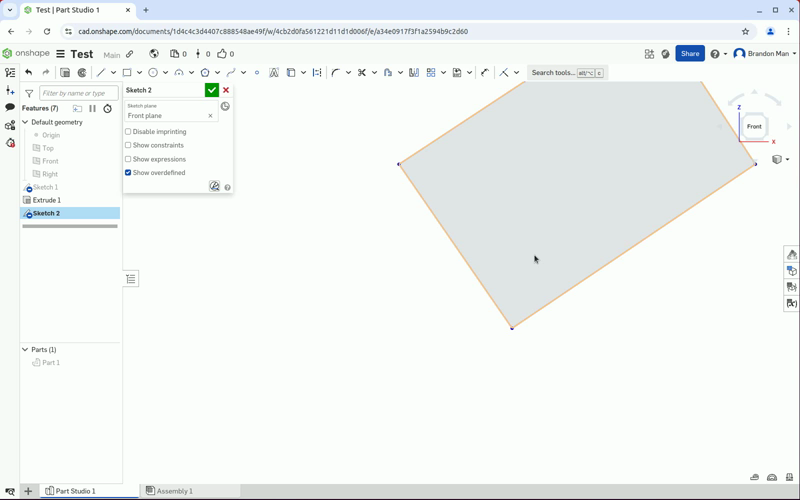
scroll(-6)
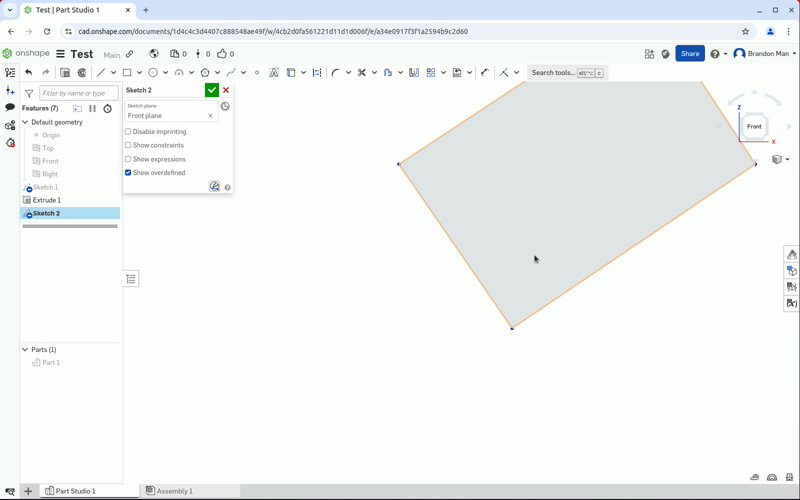
scroll(-6)
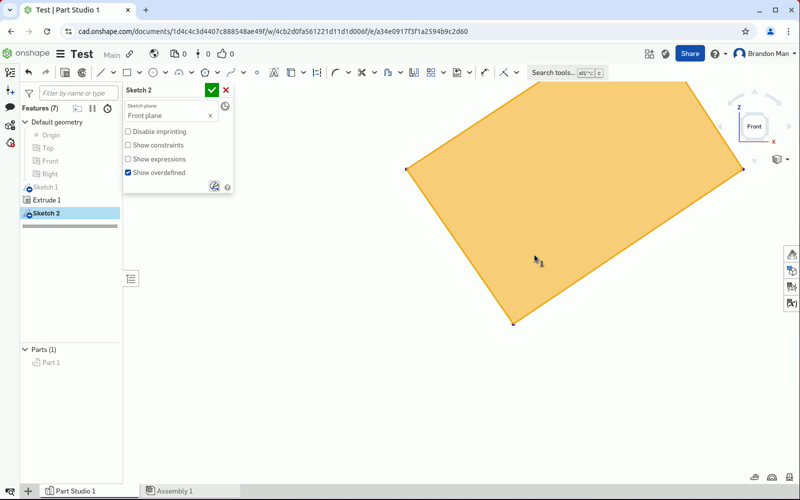
scroll(-6)
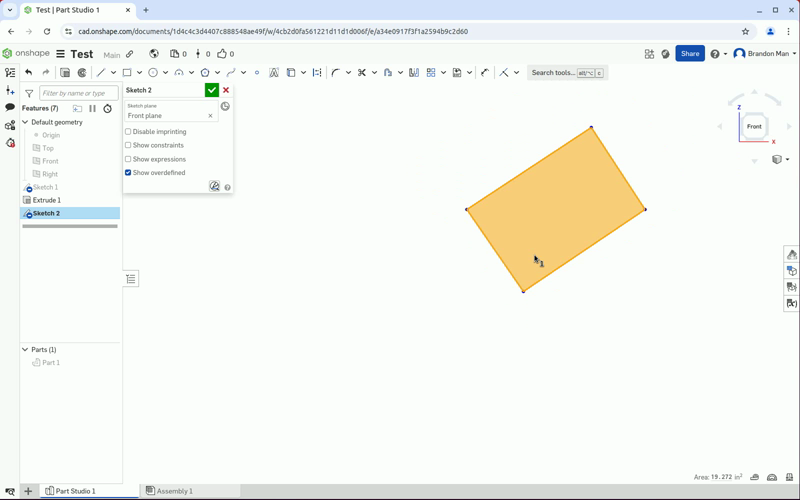
scroll(-6)
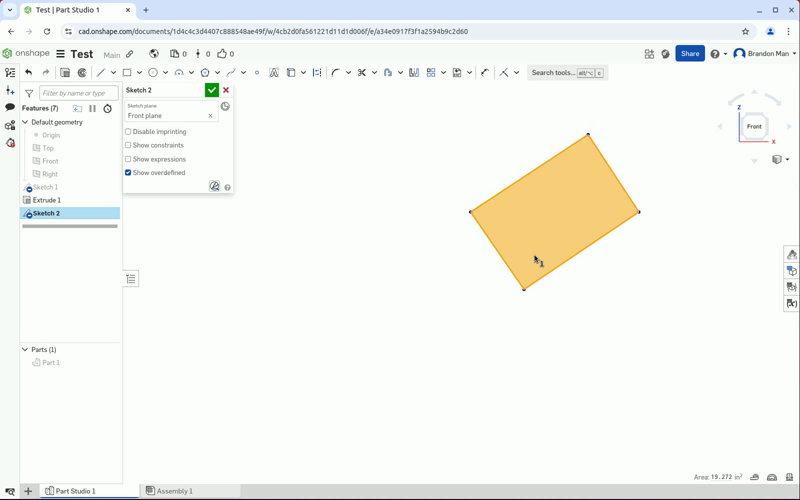
scroll(-6)
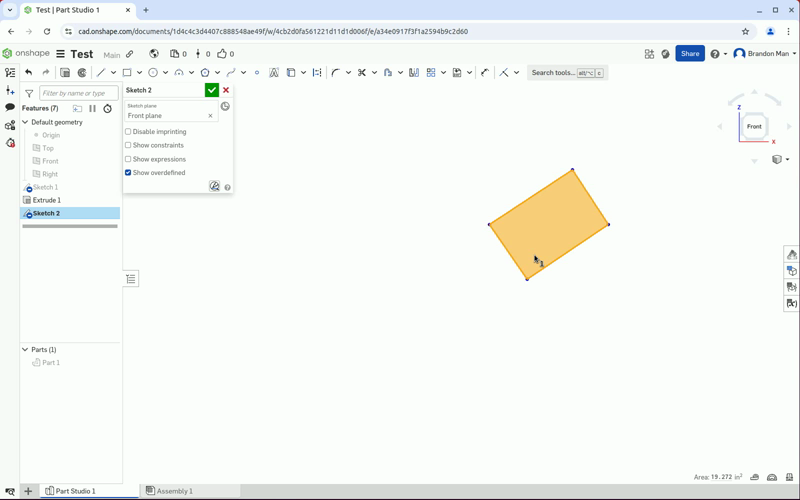
scroll(-6)
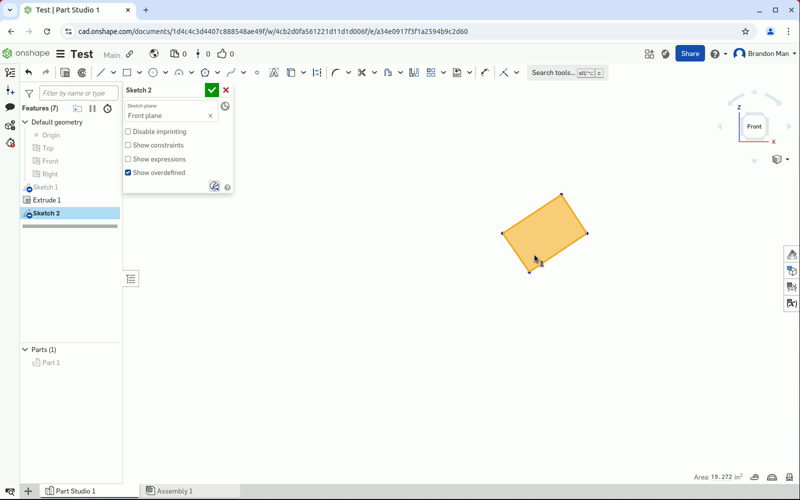
scroll(-6)
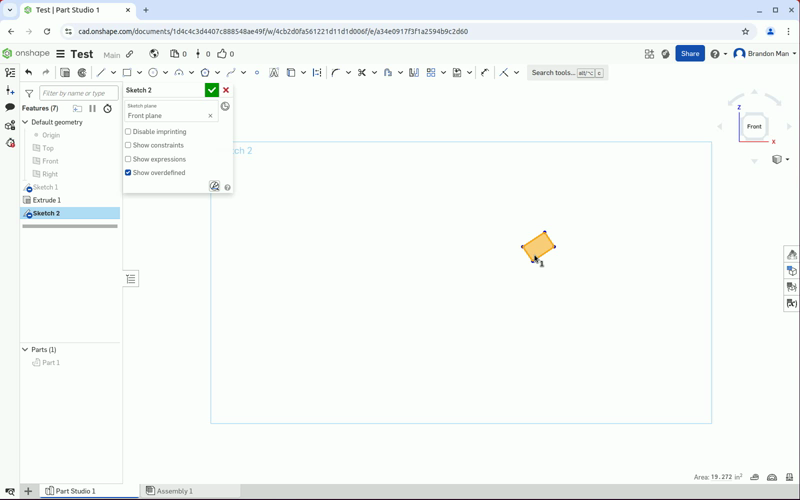
mouse_move(73, 352)
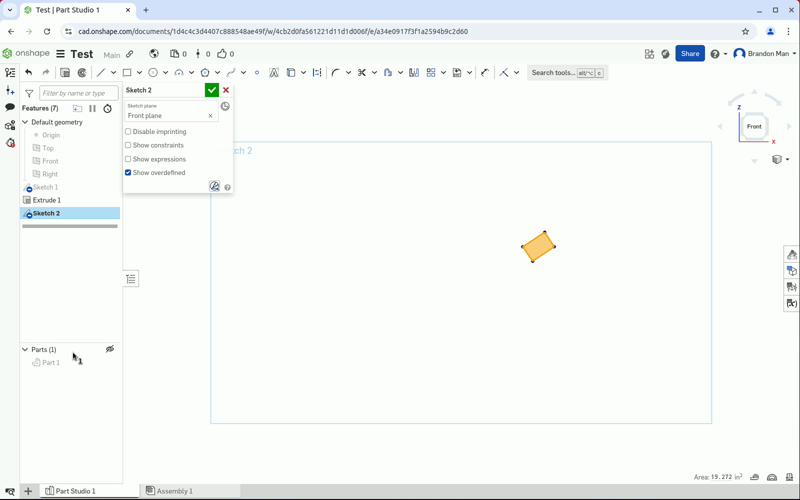
key(shift+y)
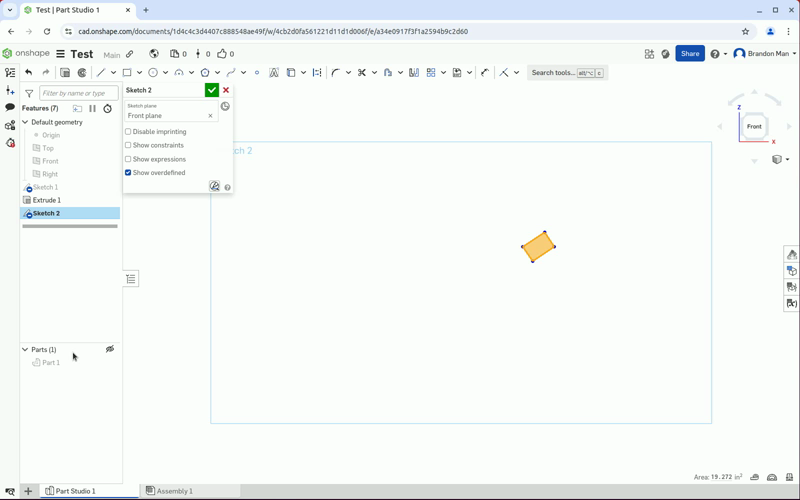
key(shift+e)
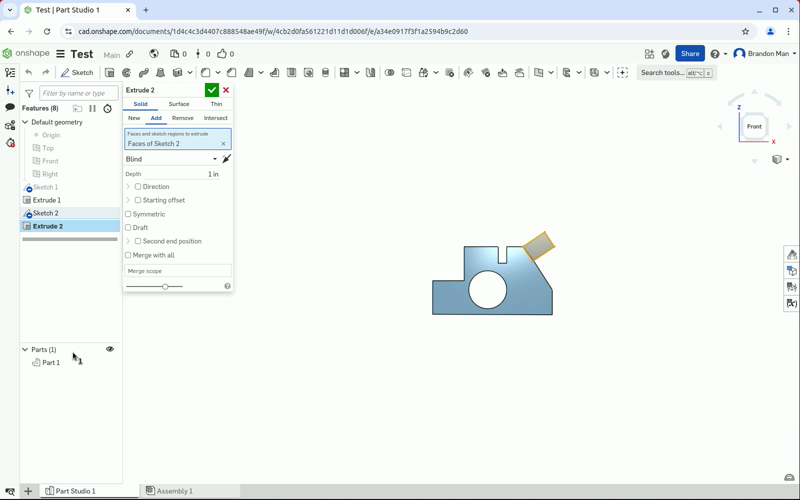
mouse_move(143, 106)
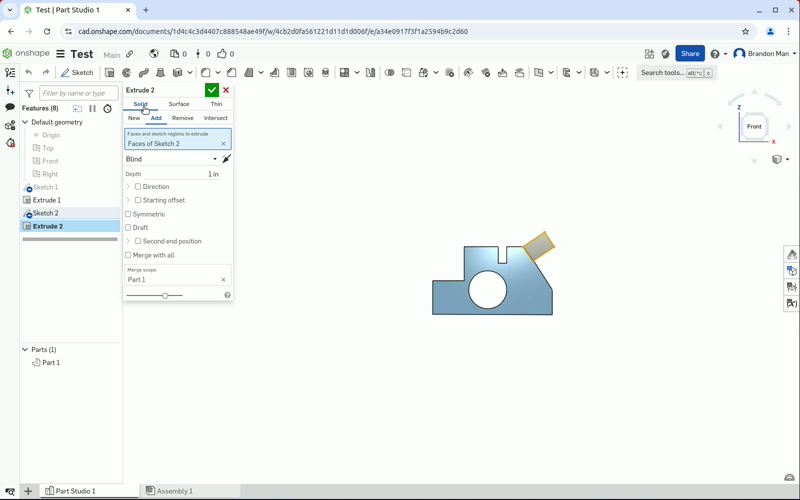
click(143, 106)
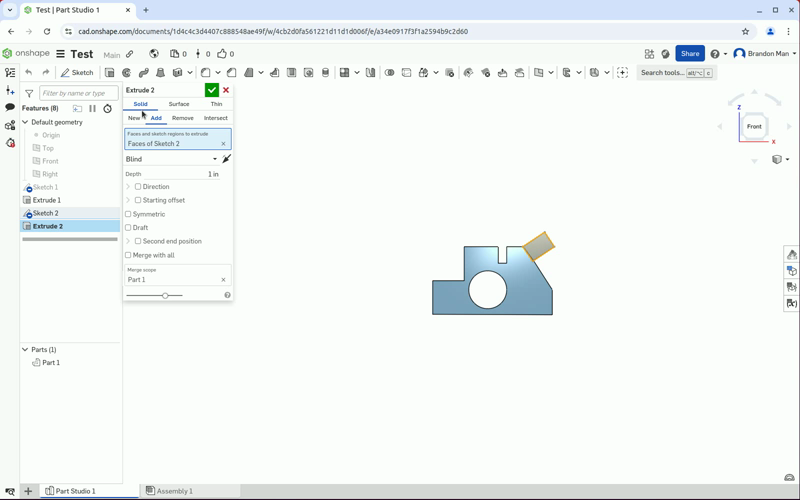
mouse_move(137, 120)
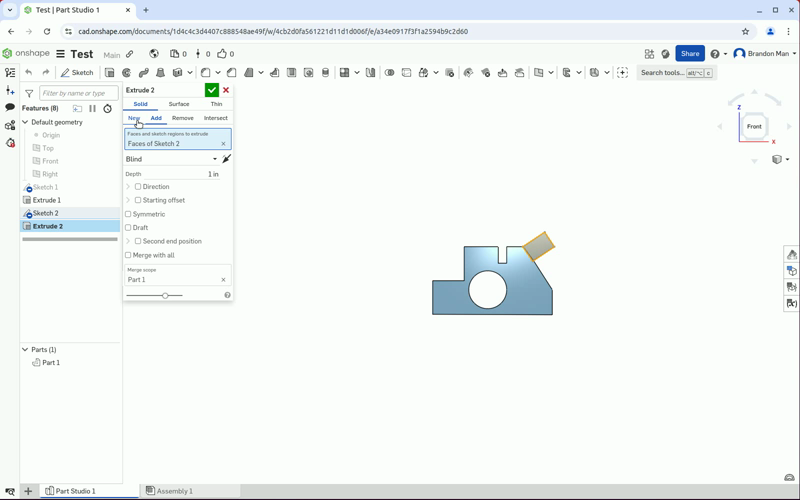
click(137, 120)
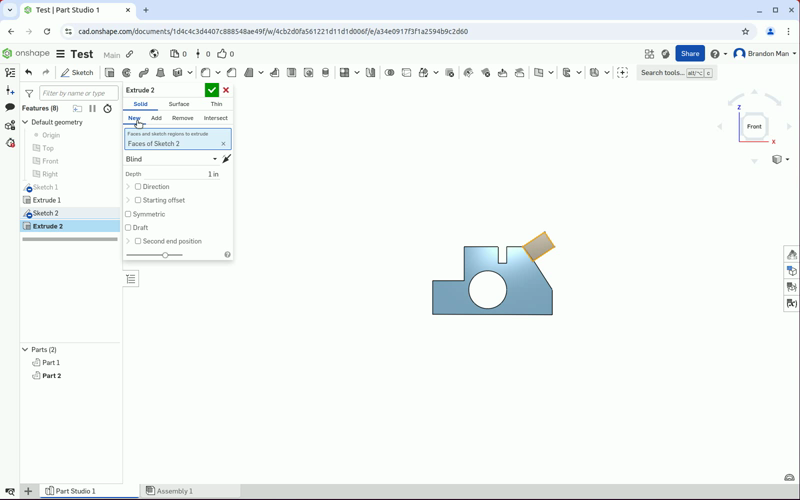
key(tab, 4)
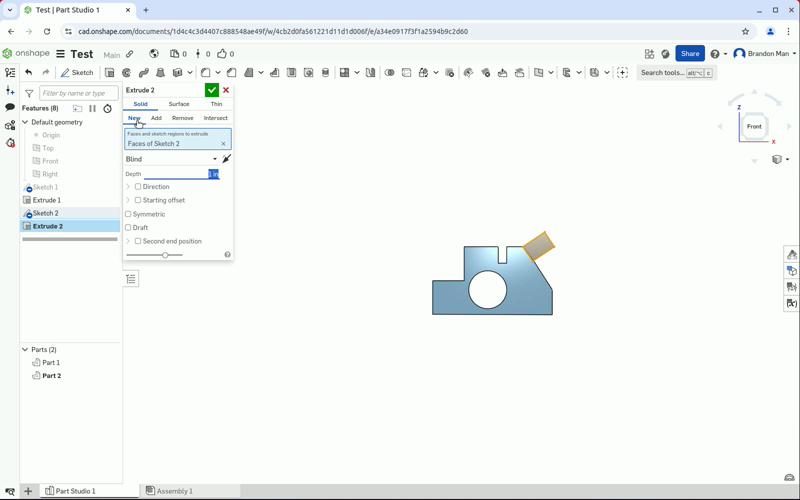
text(10.591)
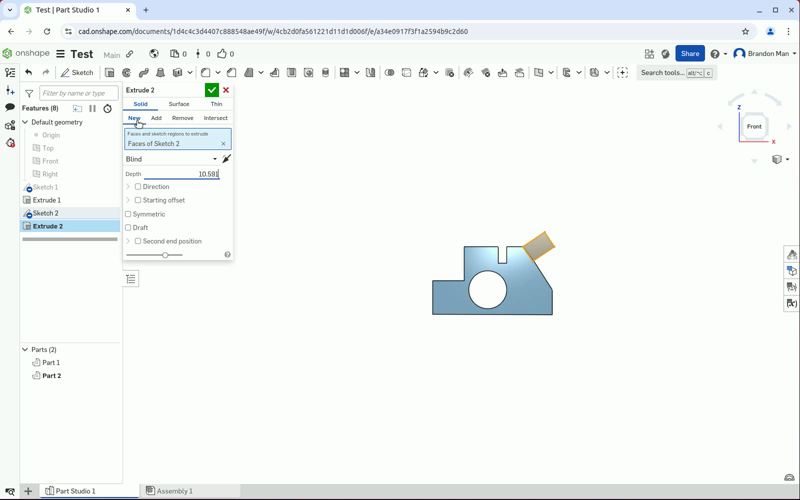
key(enter)
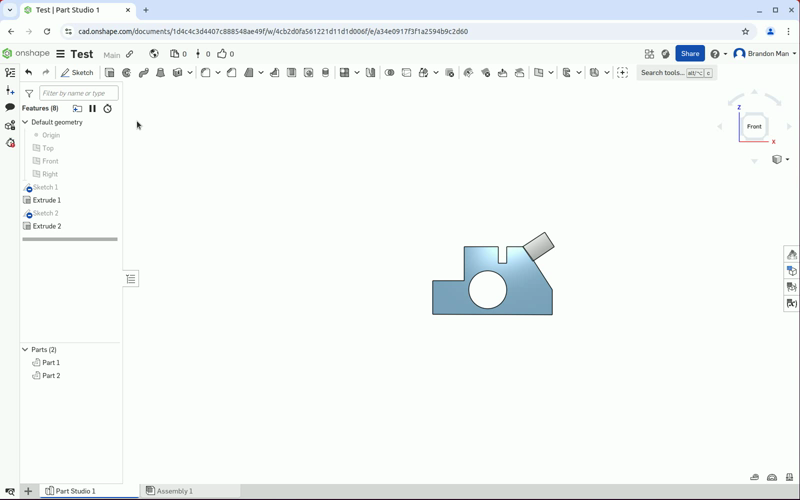
key(shift+h)
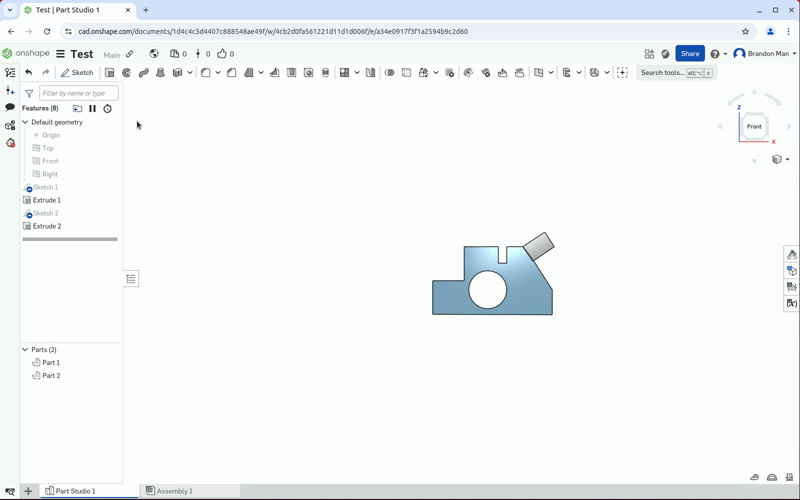
key(shift+h)
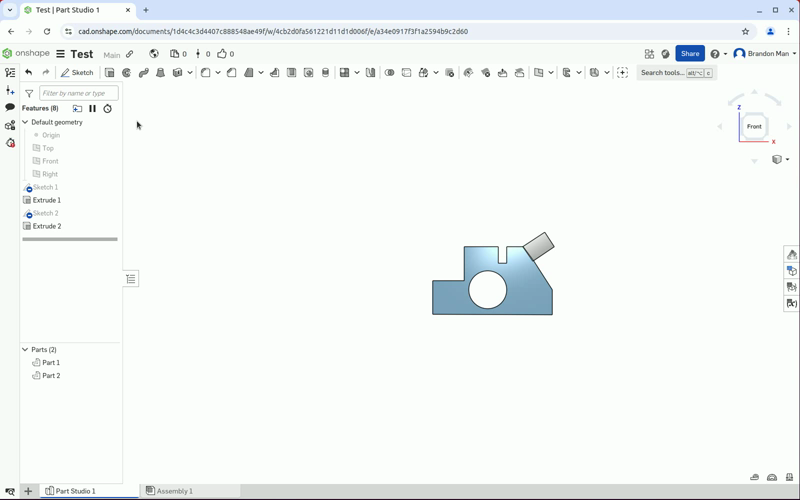
mouse_move(73, 189)
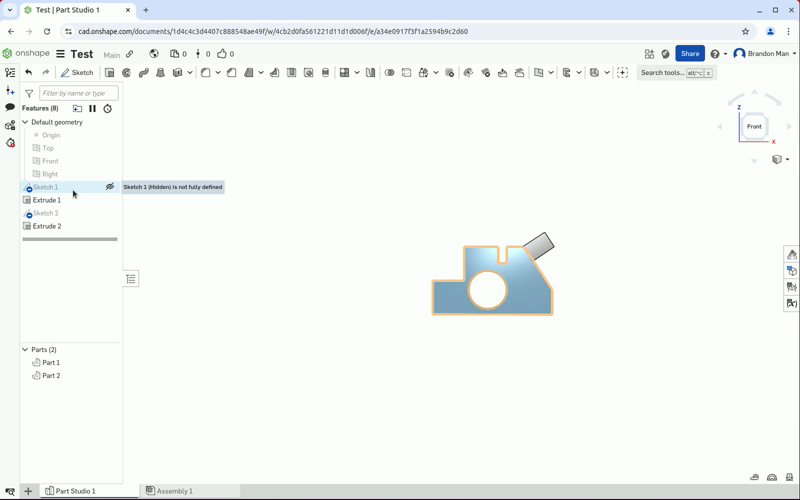
click(73, 189)
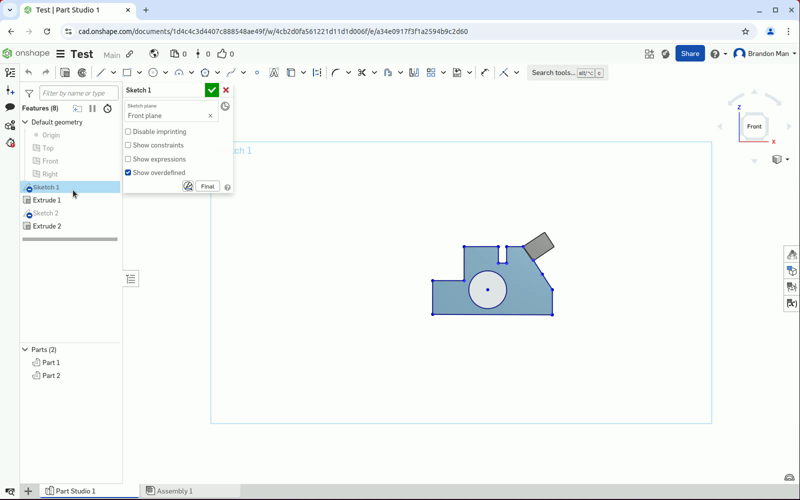
mouse_move(229, 92)
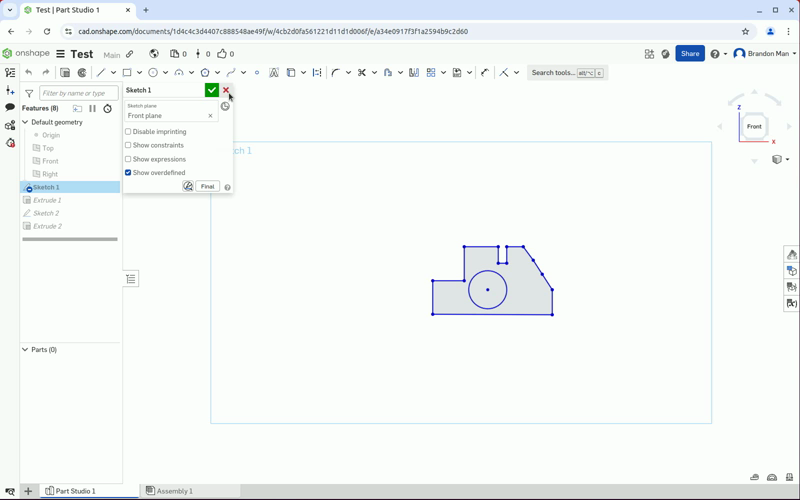
click(229, 92)
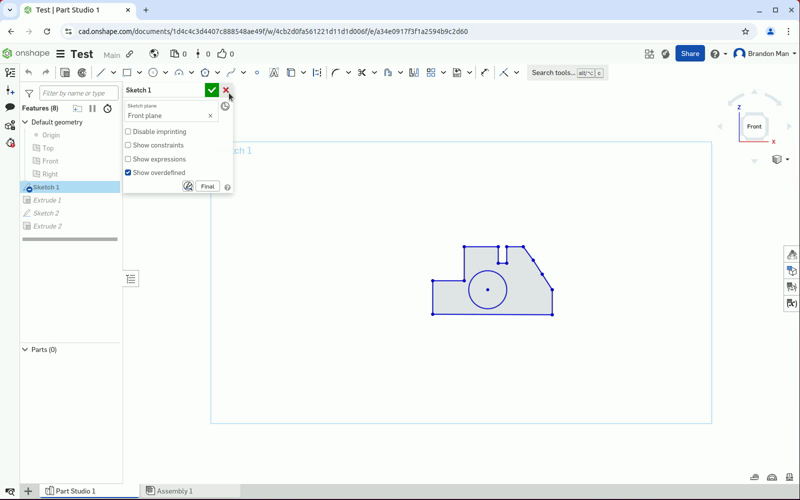
key(shift+s)
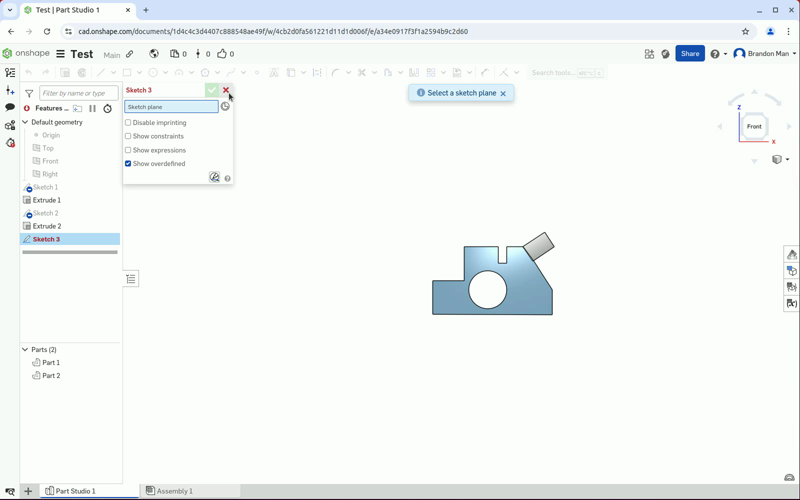
mouse_move(73, 163)
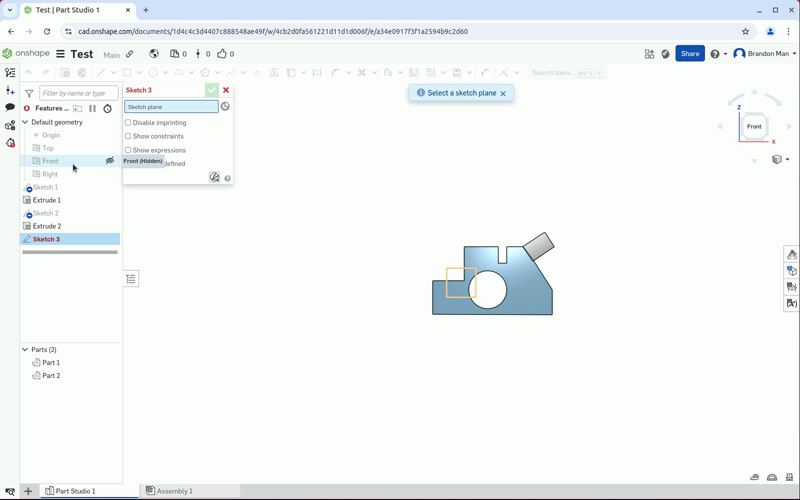
click(73, 163)
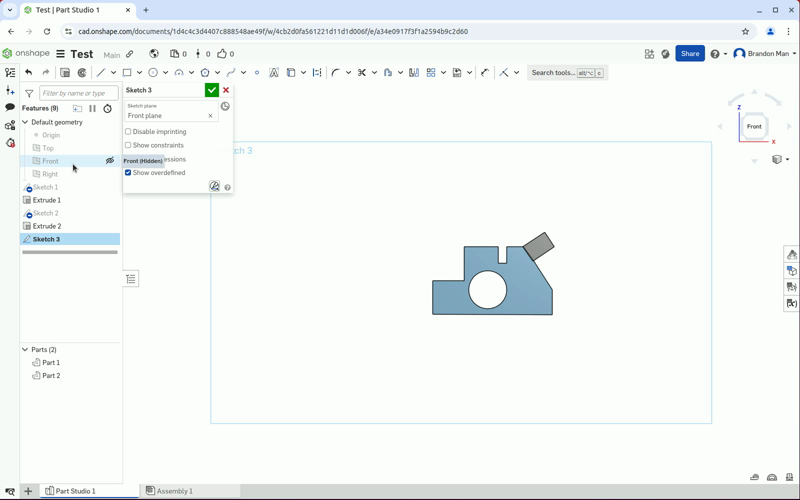
mouse_move(73, 352)
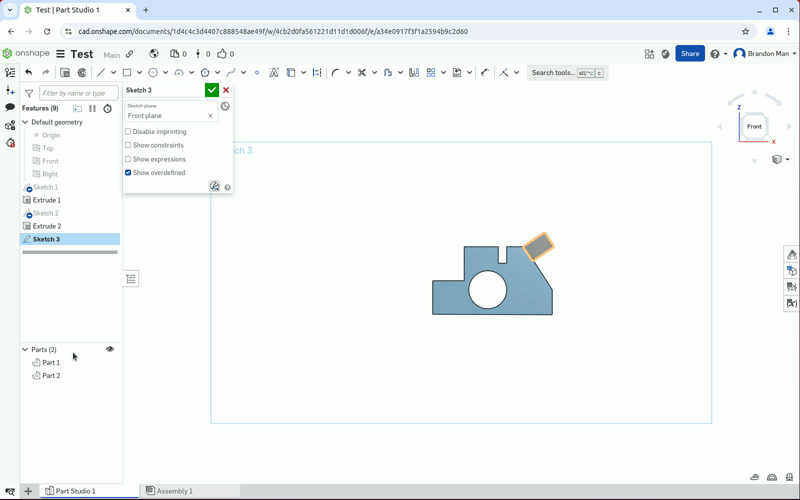
key(y)
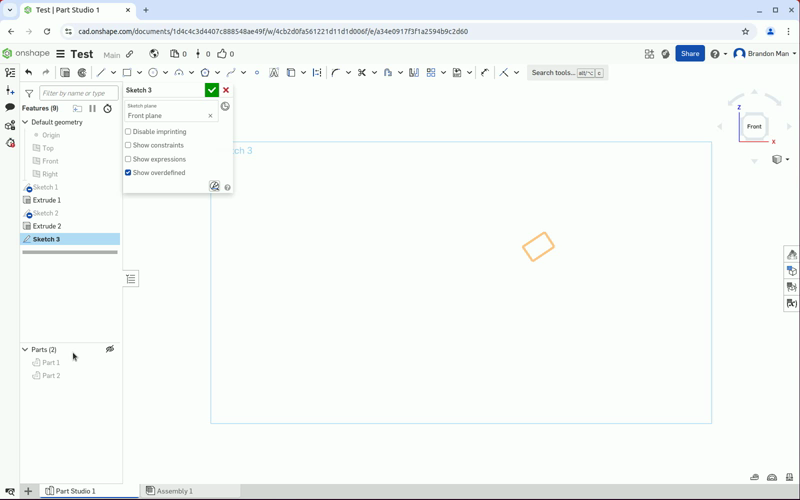
key(l)
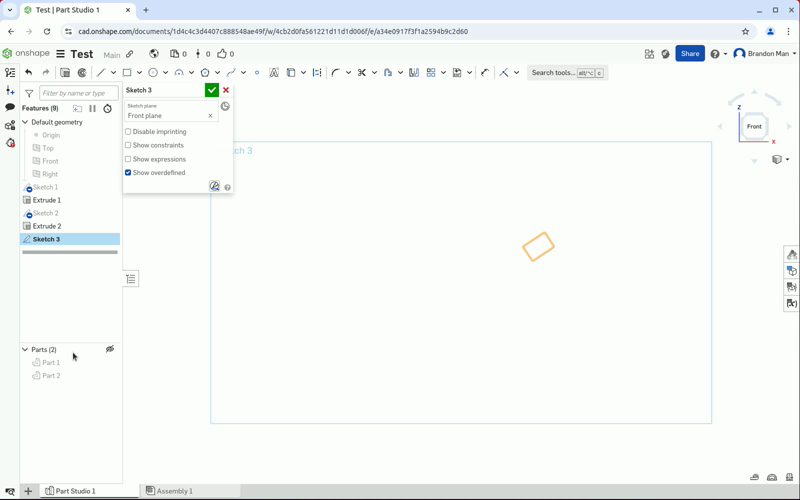
key_down(shift)
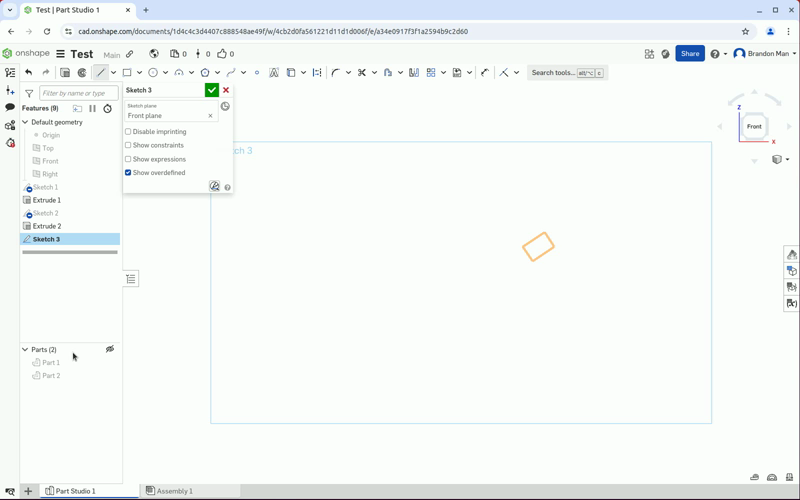
mouse_move(542, 274)
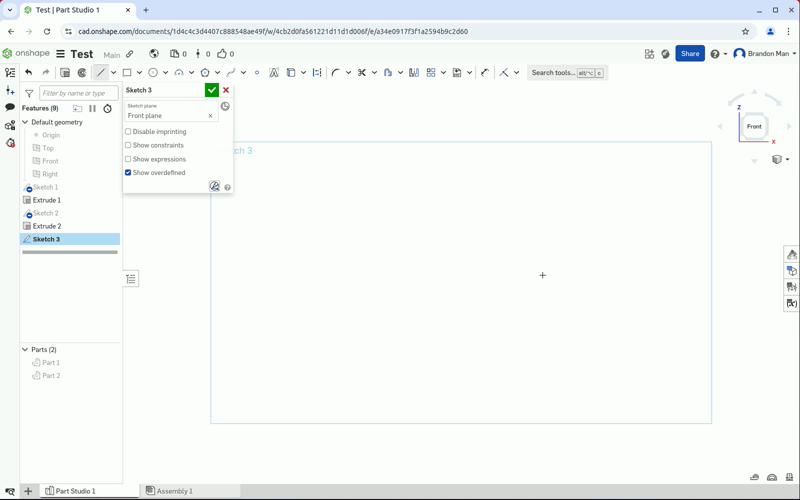
click(542, 274)
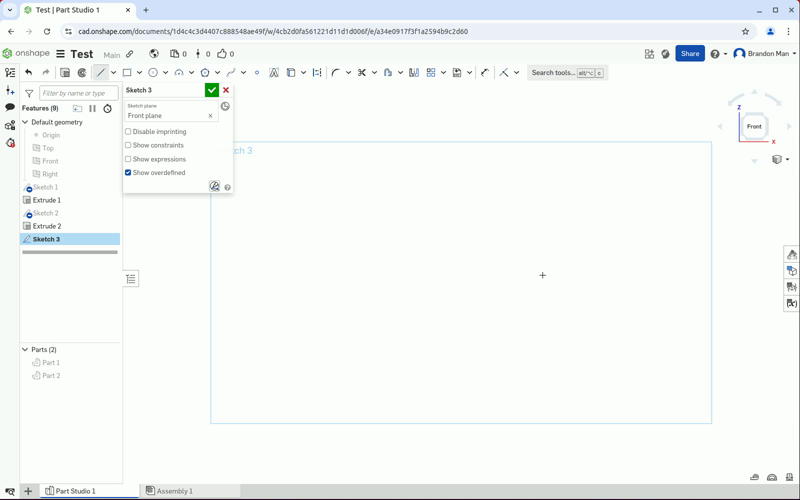
key_up(shift)
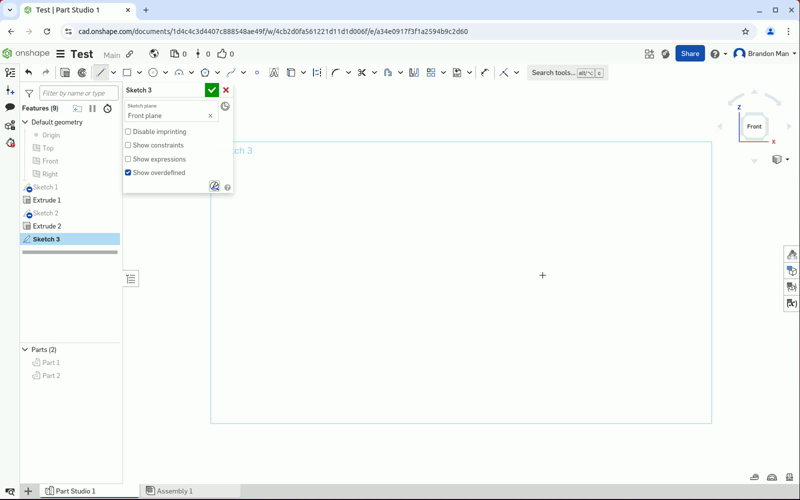
key_down(shift)
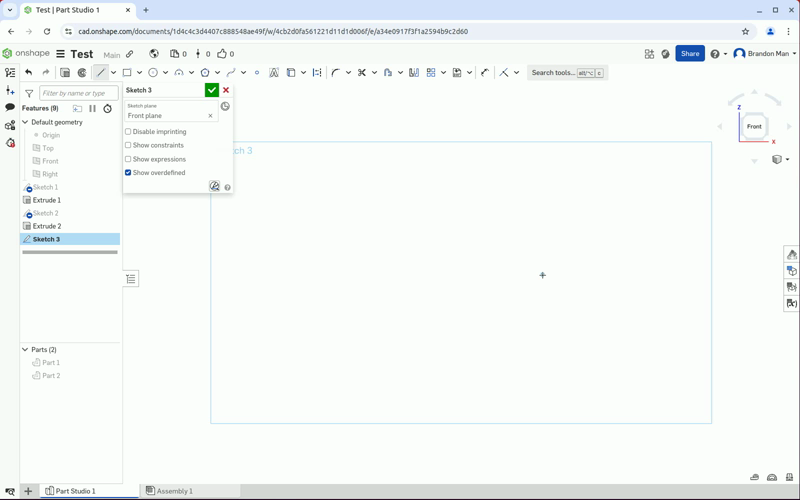
mouse_move(572, 274)
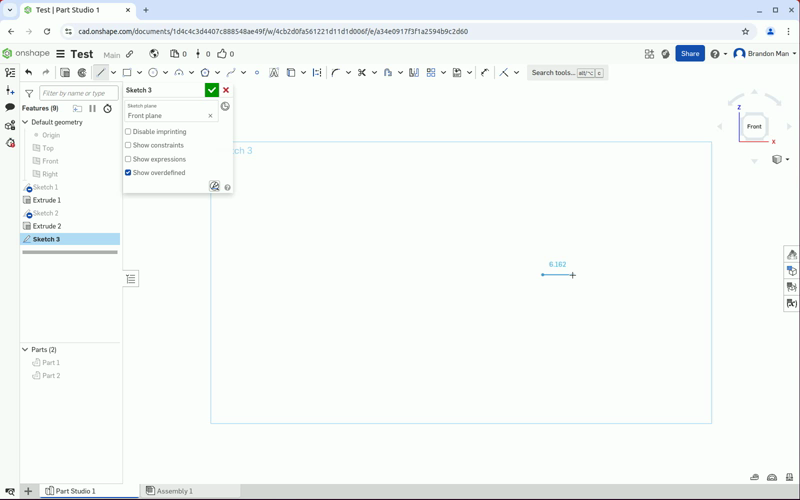
mouse_move(552, 289)
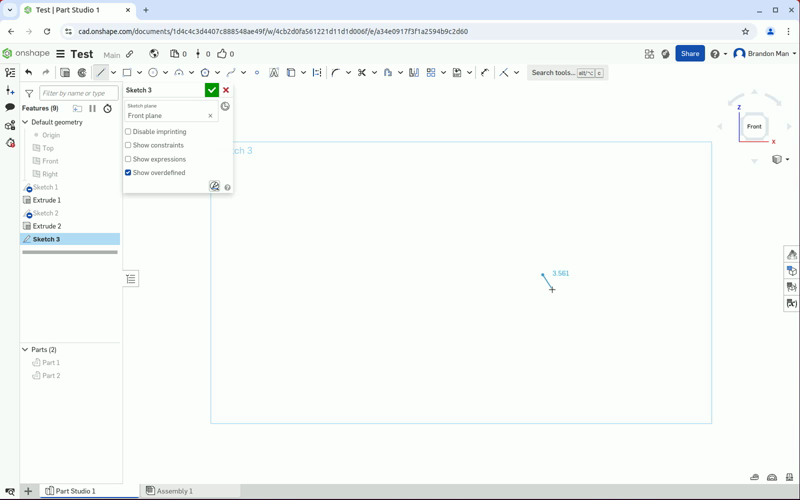
click(552, 289)
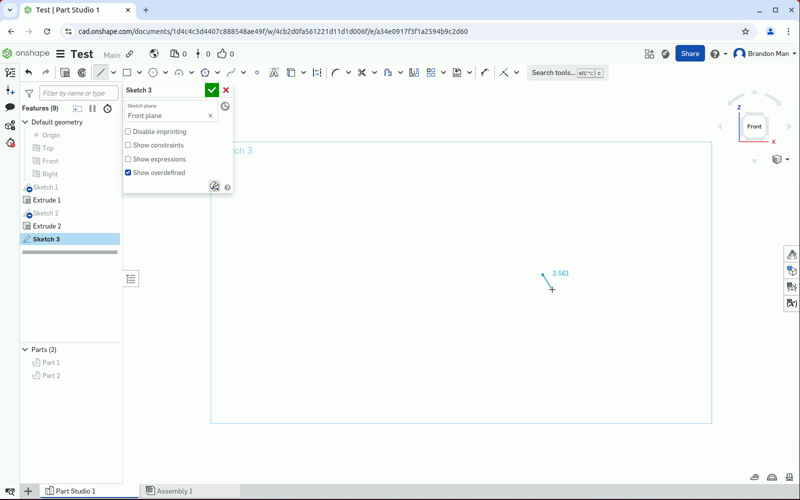
key_up(shift)
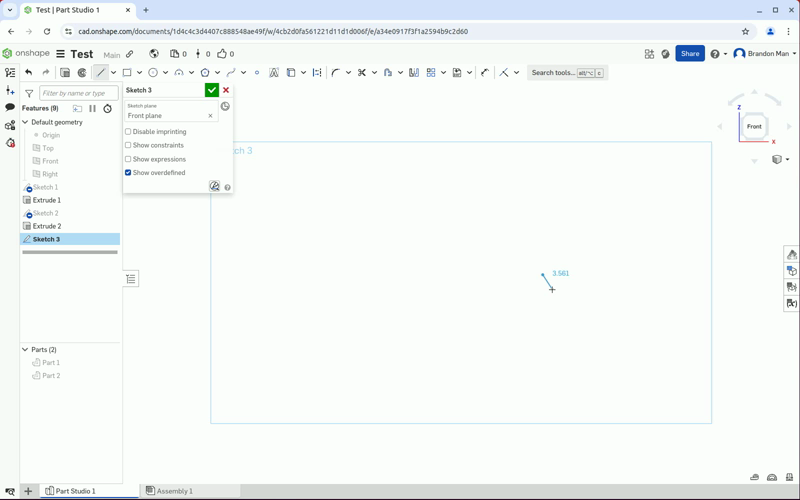
key_down(shift)
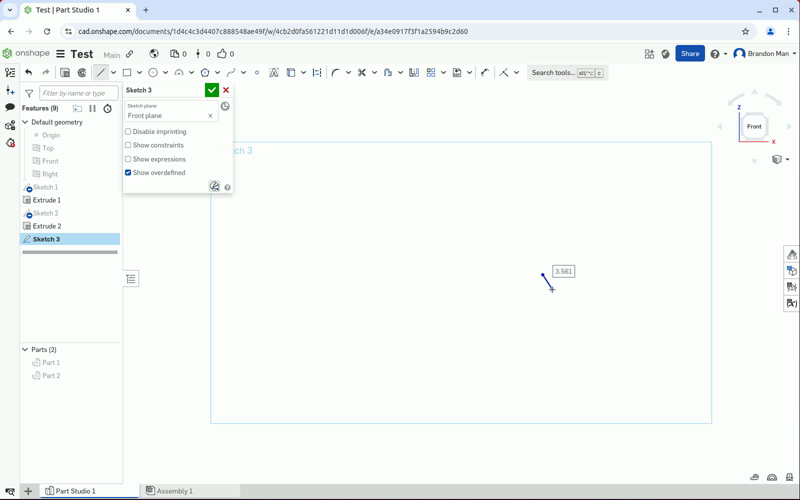
mouse_move(582, 289)
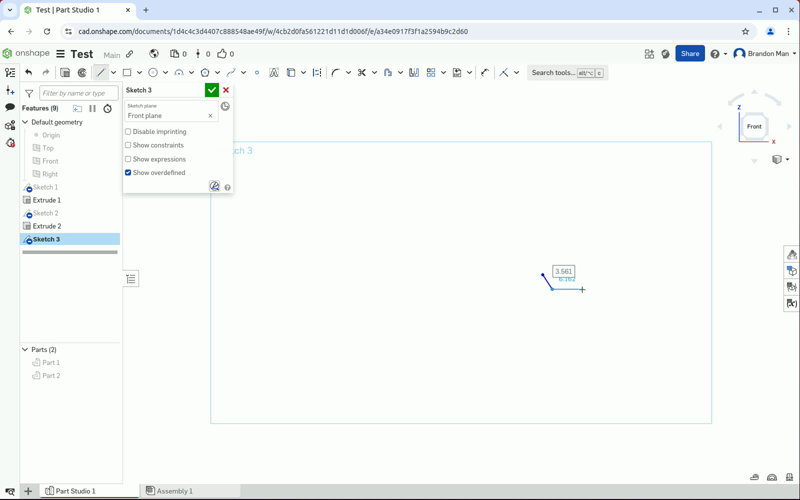
mouse_move(574, 274)
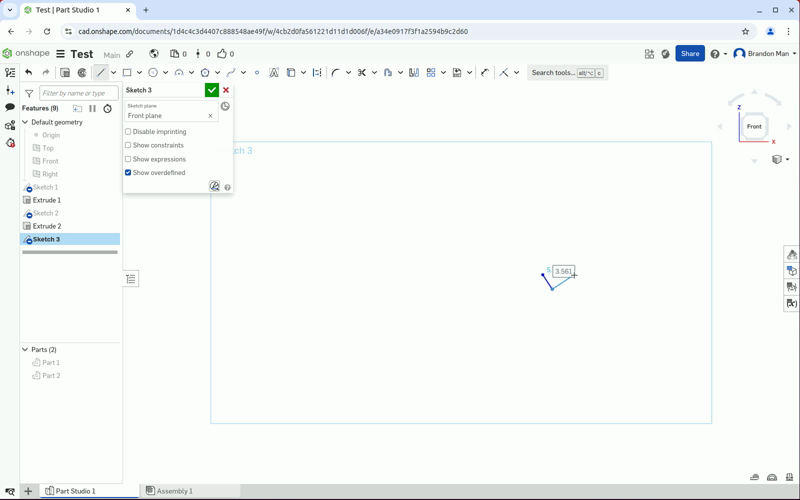
click(574, 274)
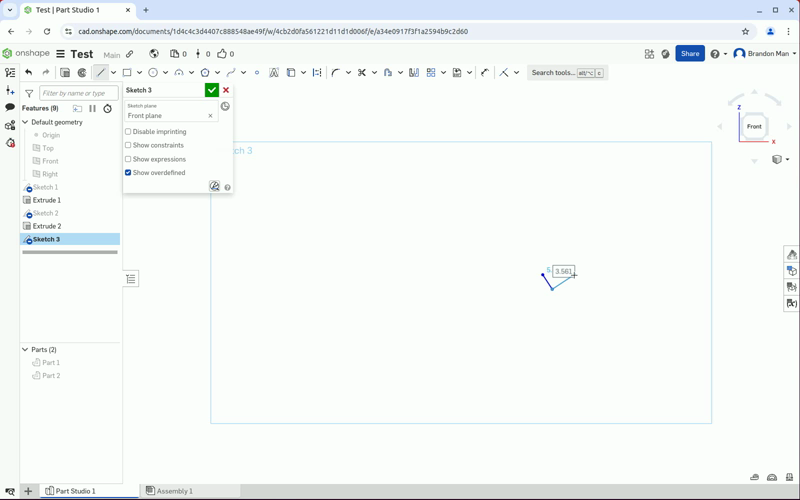
key_up(shift)
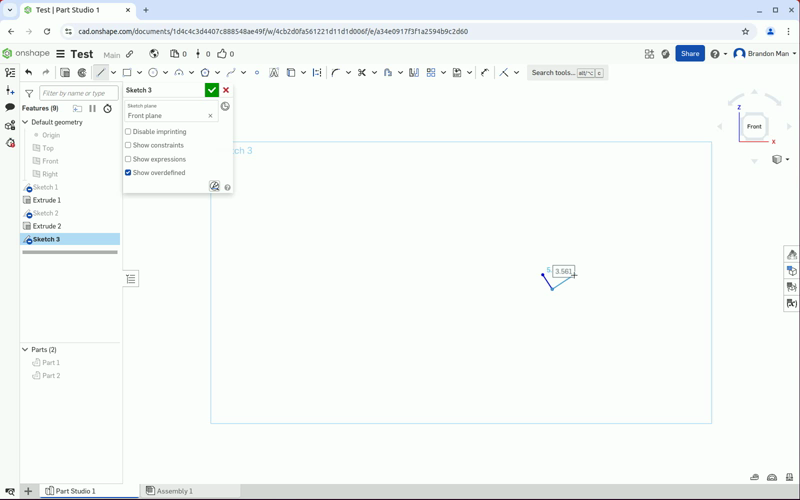
key_down(shift)
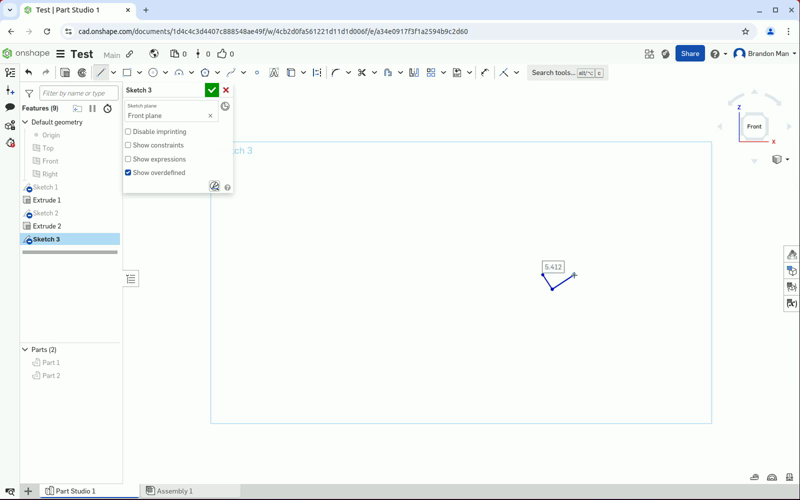
mouse_move(589, 274)
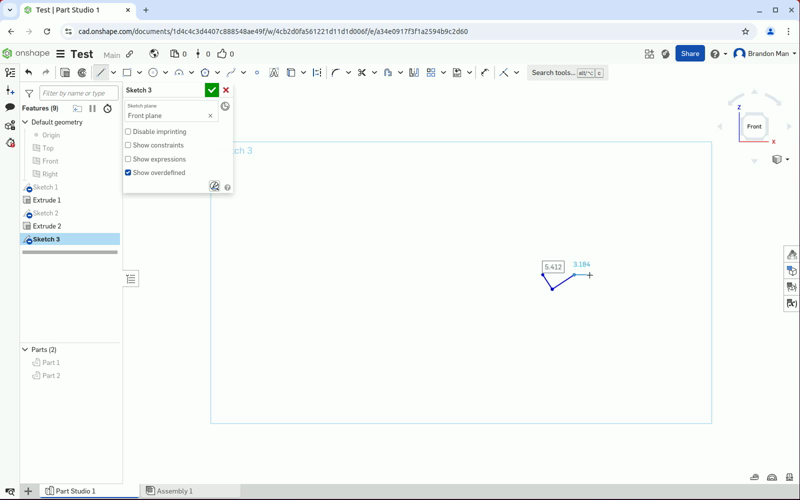
mouse_move(564, 260)
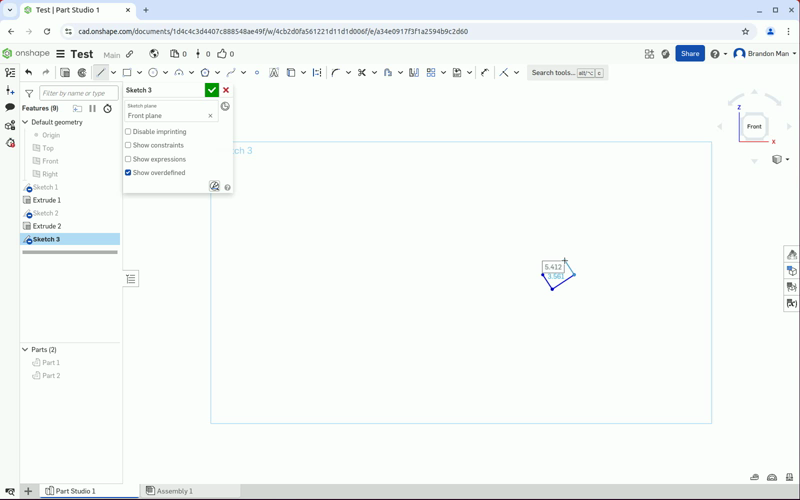
click(564, 260)
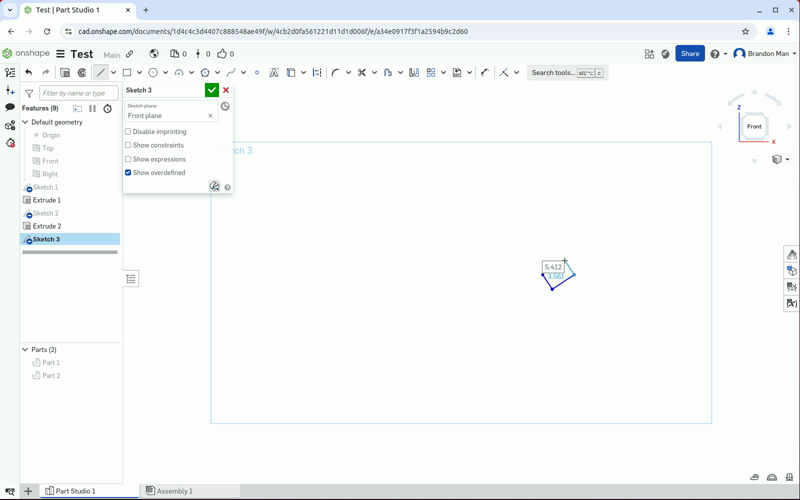
key_up(shift)
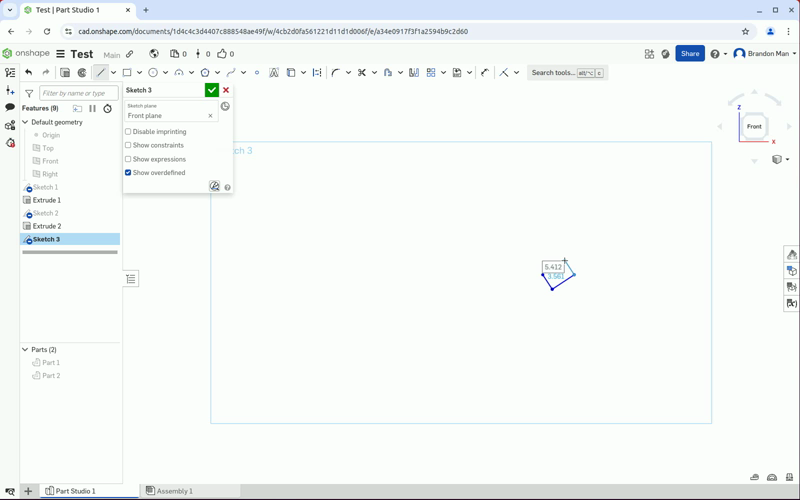
mouse_move(589, 260)
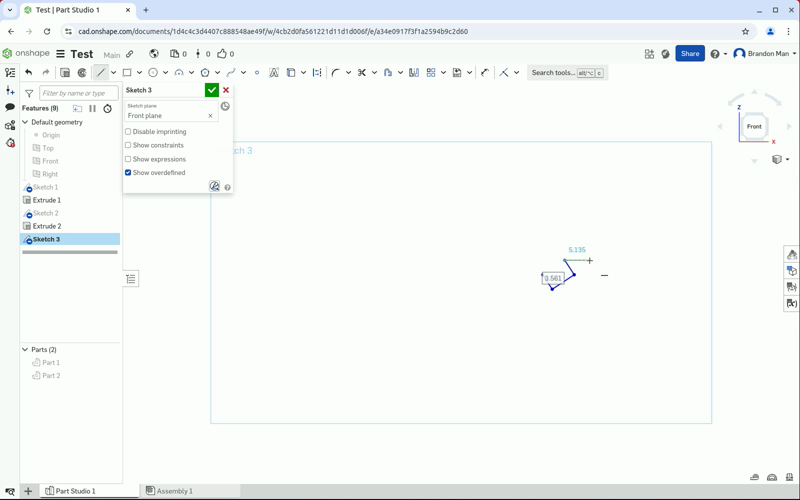
key_down(shift)
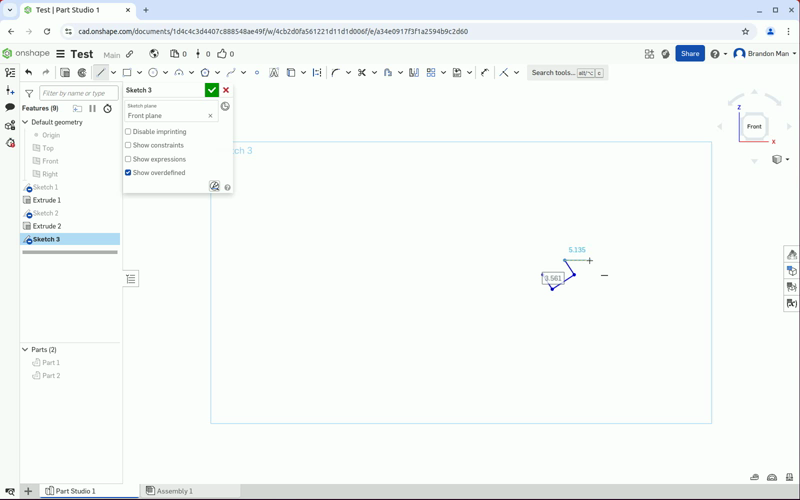
mouse_move(542, 274)
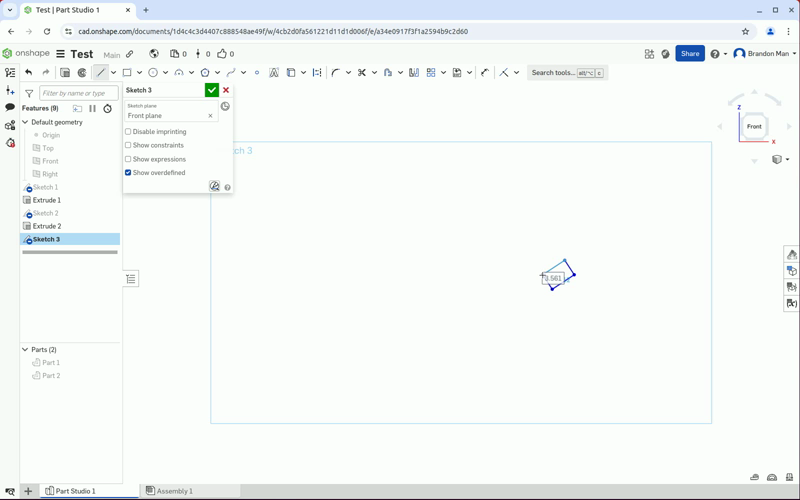
key_up(shift)
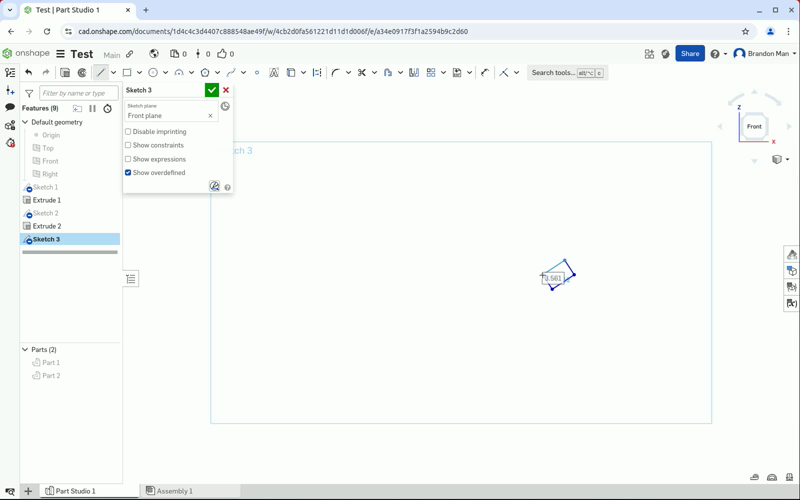
click(542, 274)
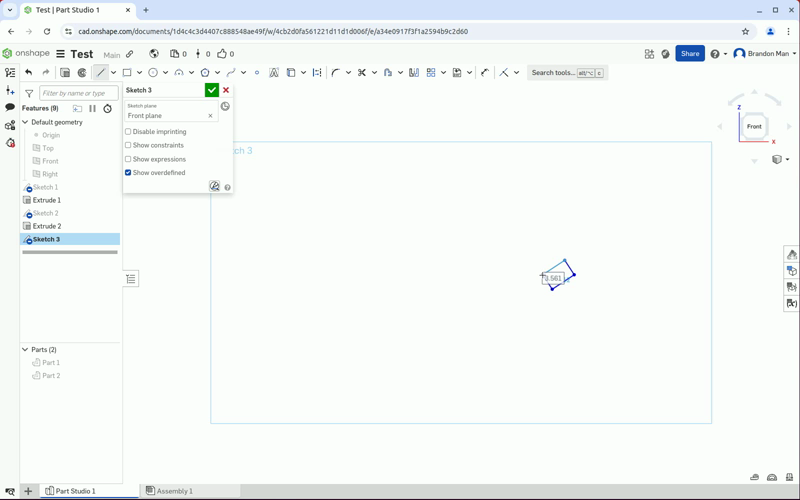
key(esc)
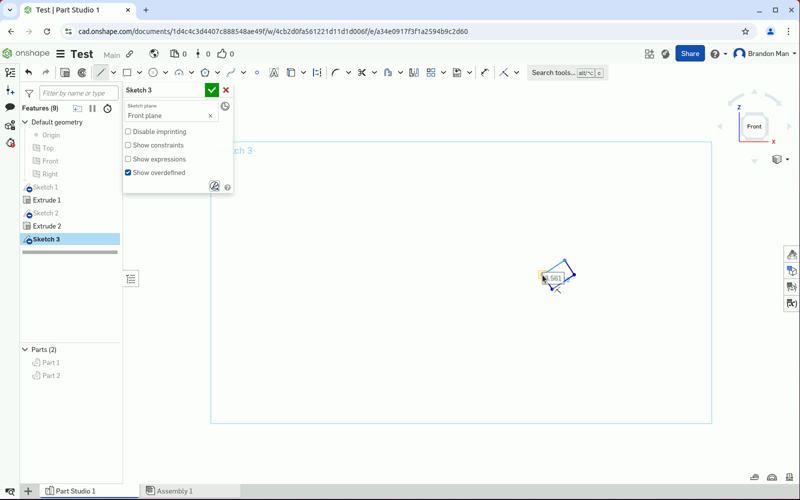
mouse_move(555, 280)
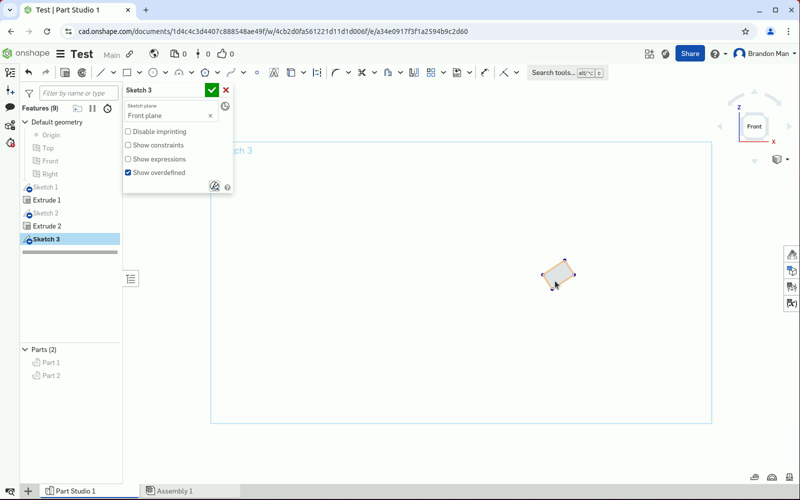
scroll(6)
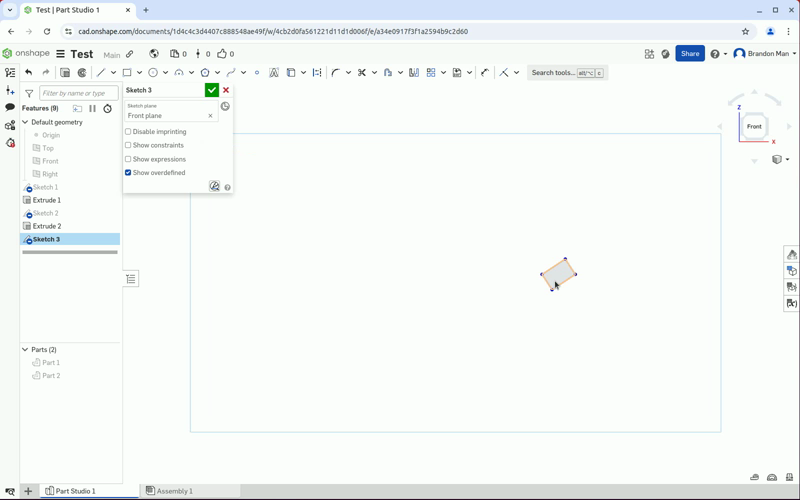
scroll(6)
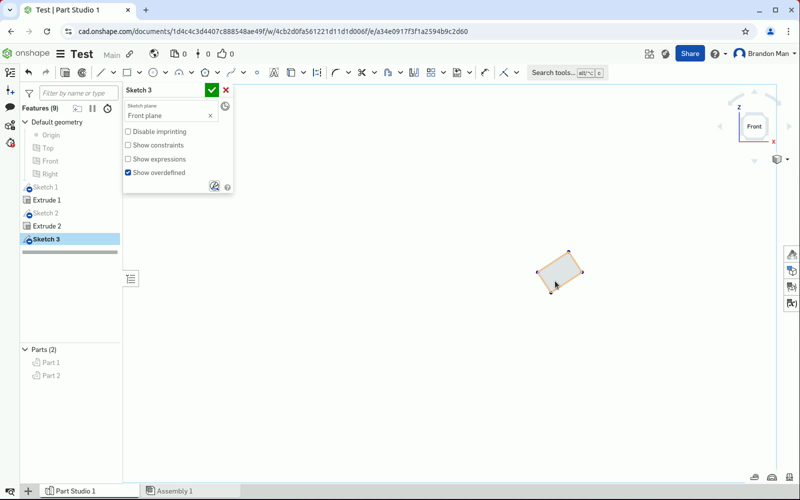
scroll(6)
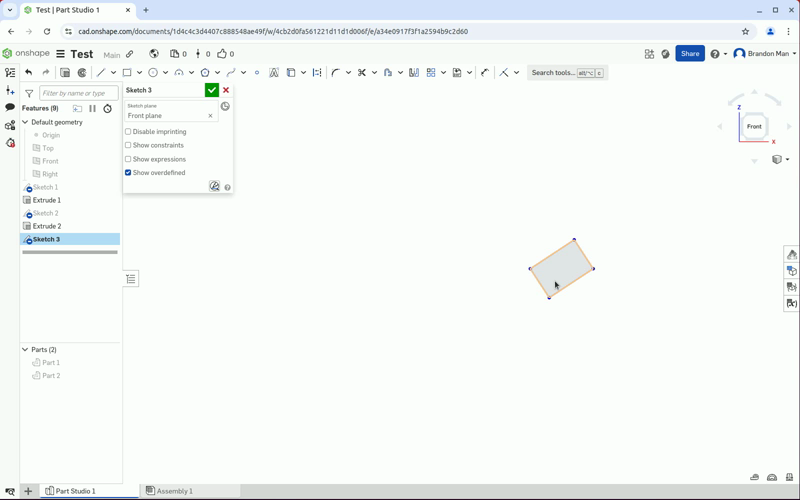
scroll(6)
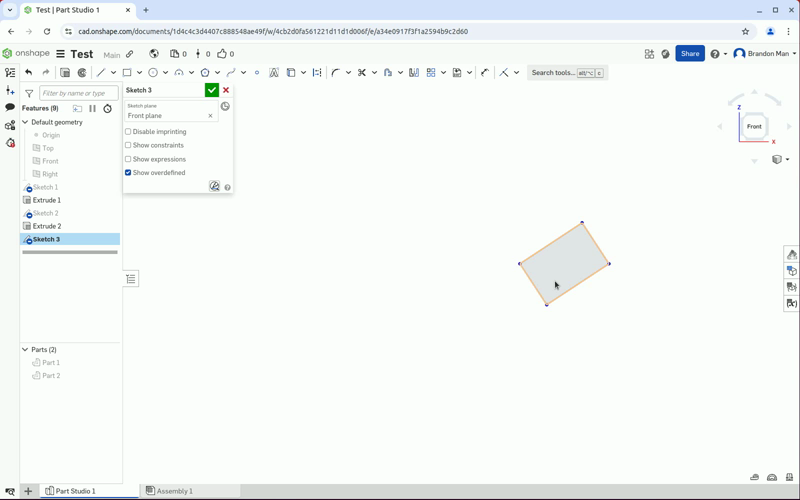
scroll(6)
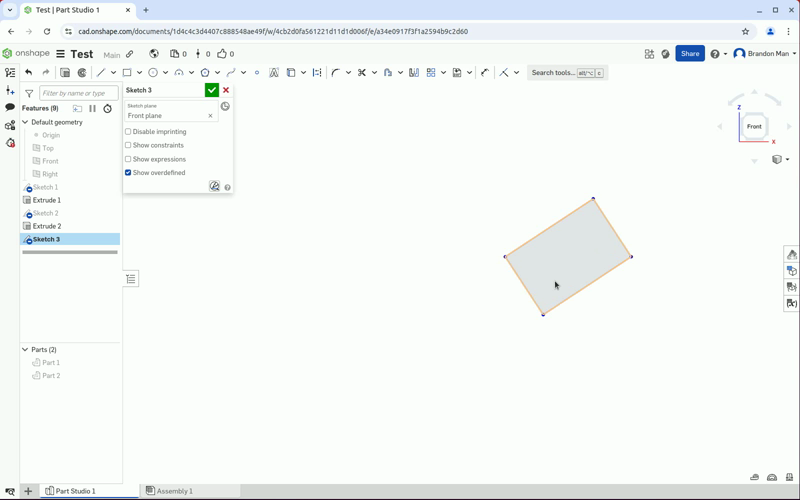
scroll(6)
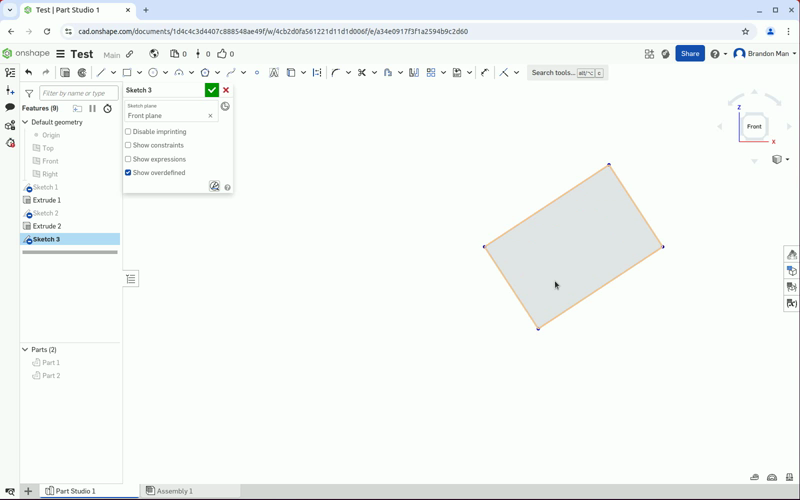
scroll(6)
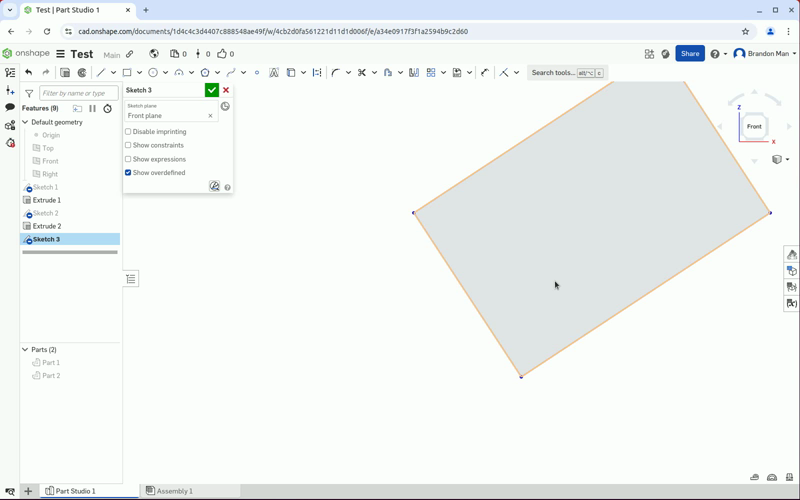
click(555, 280)
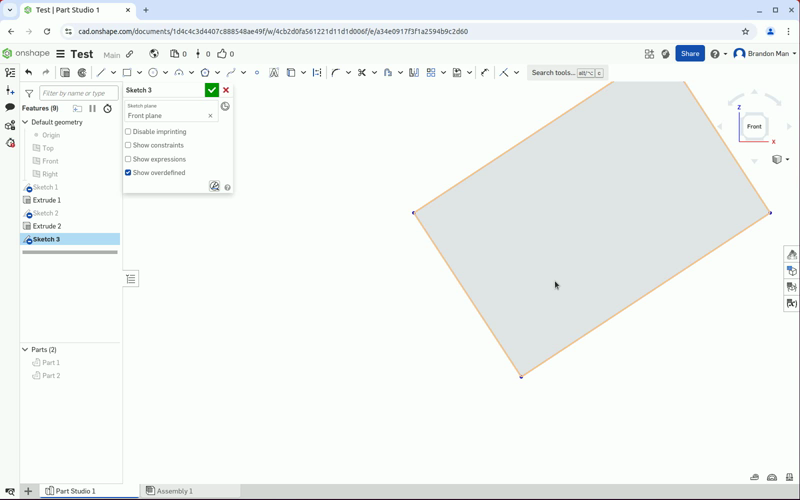
scroll(-6)
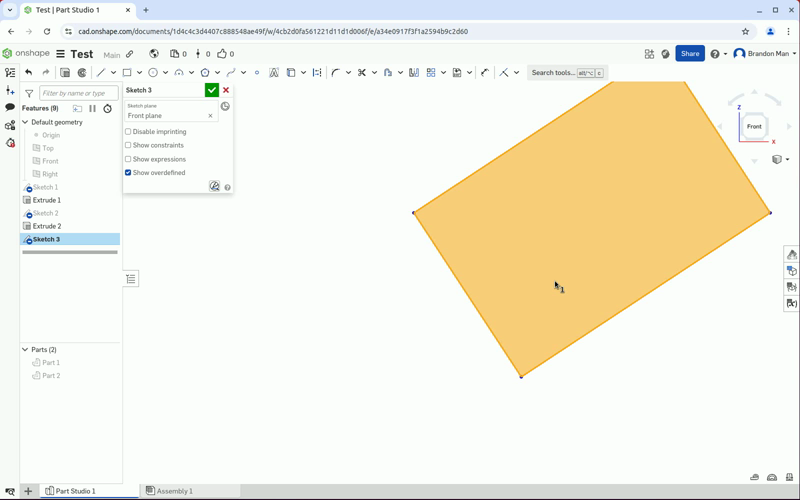
scroll(-6)
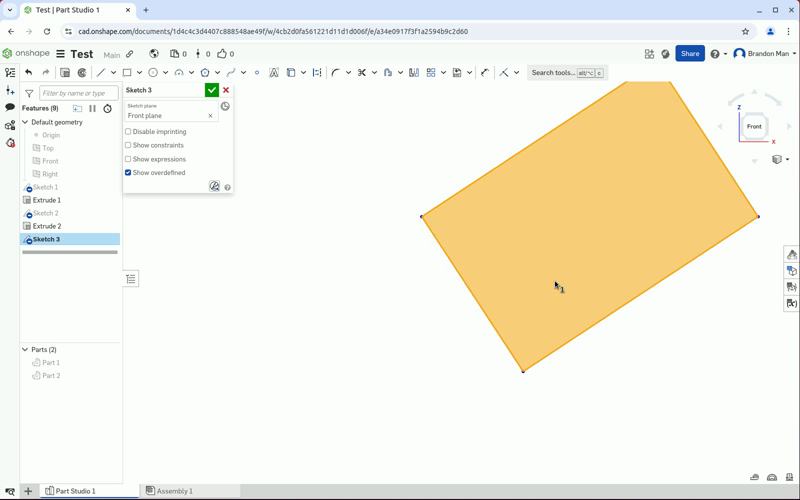
scroll(-6)
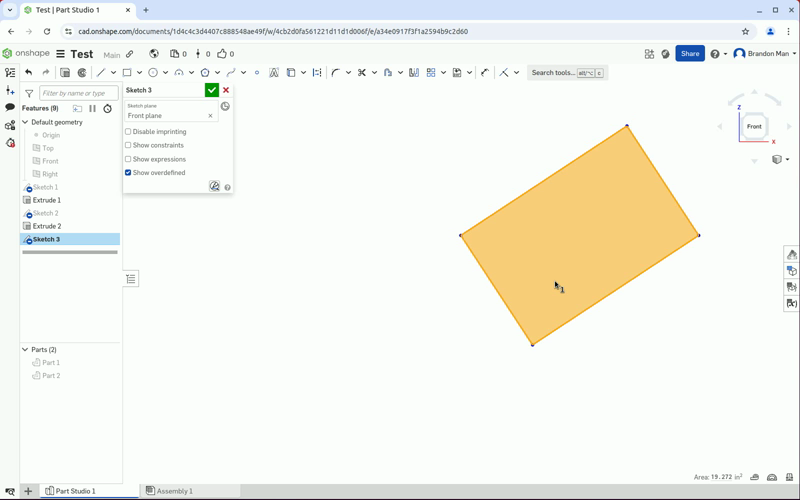
scroll(-6)
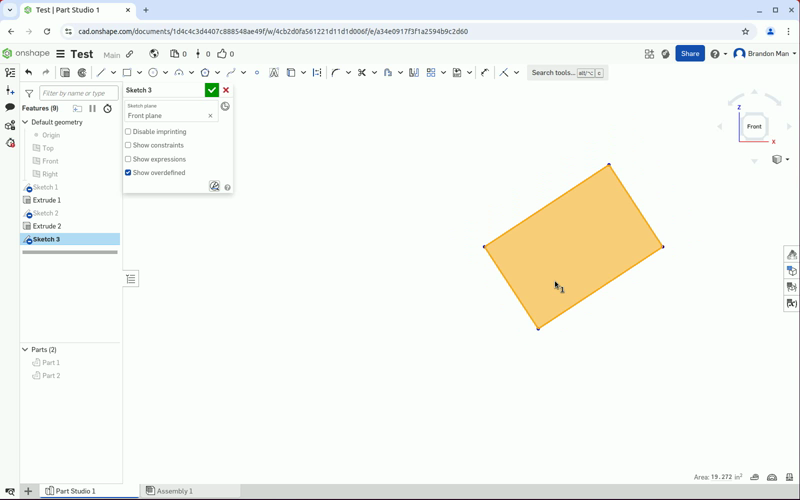
scroll(-6)
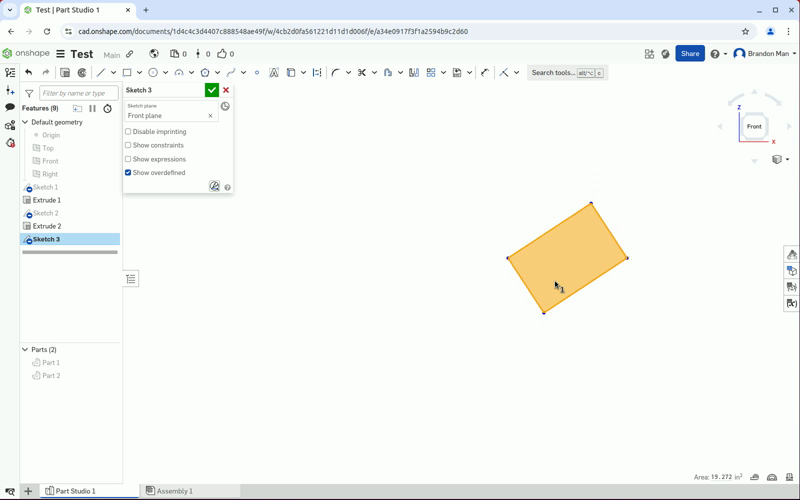
scroll(-6)
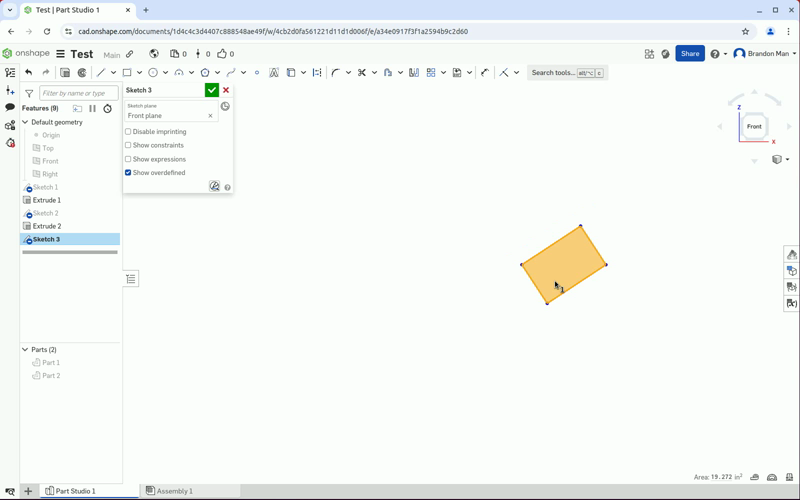
scroll(-6)
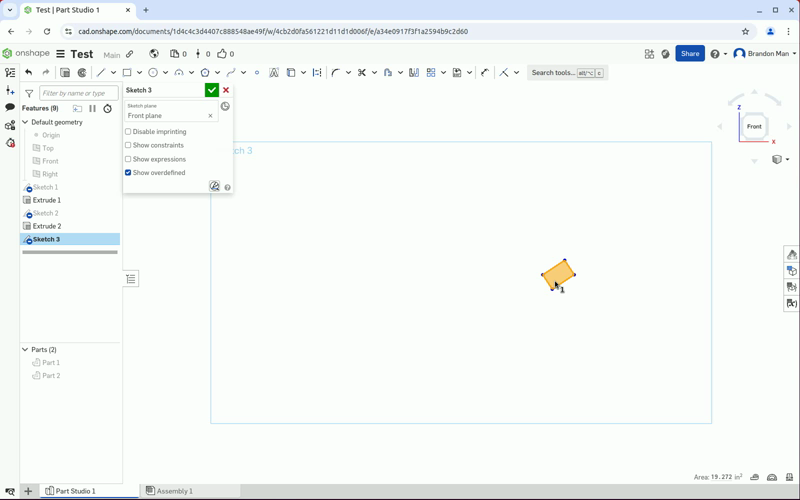
mouse_move(73, 352)
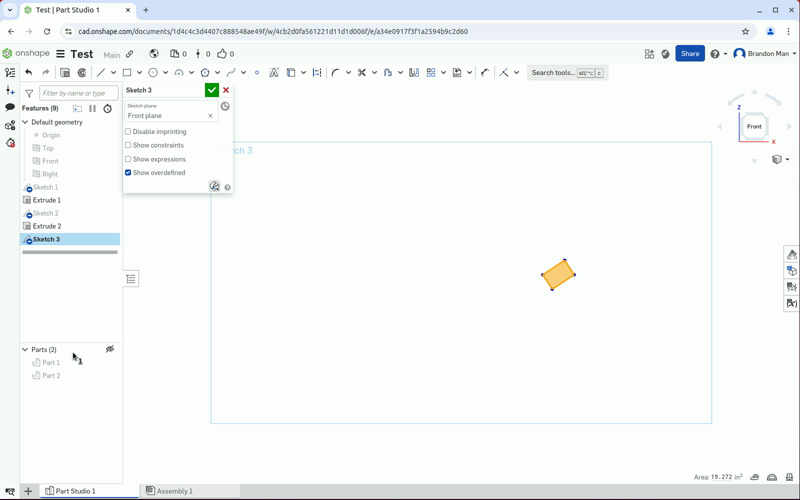
key(shift+y)
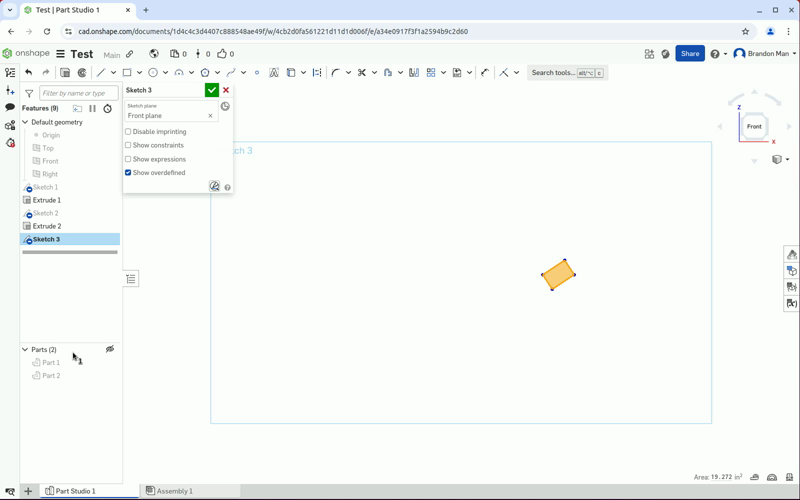
key(shift+e)
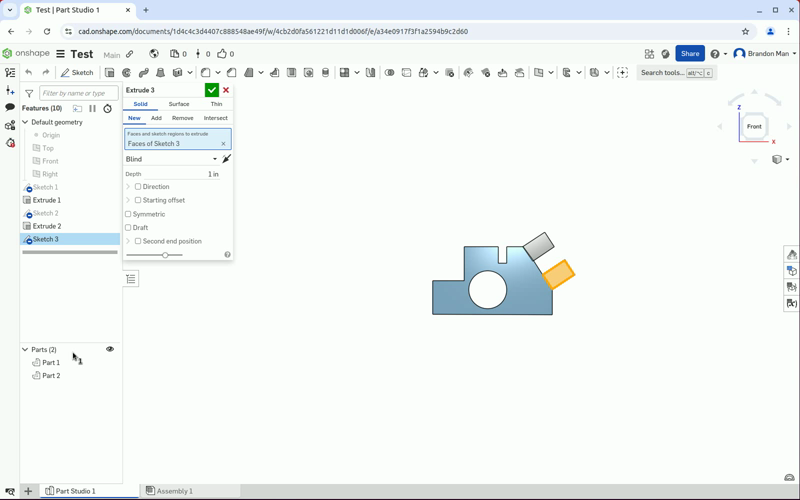
mouse_move(143, 106)
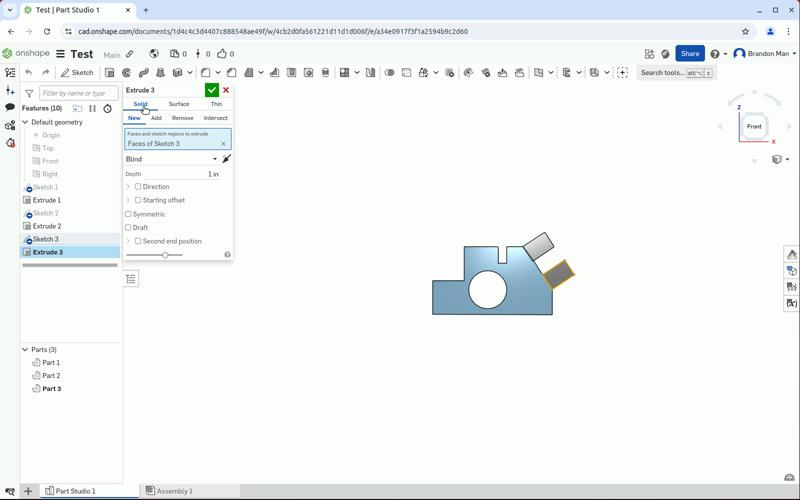
click(143, 106)
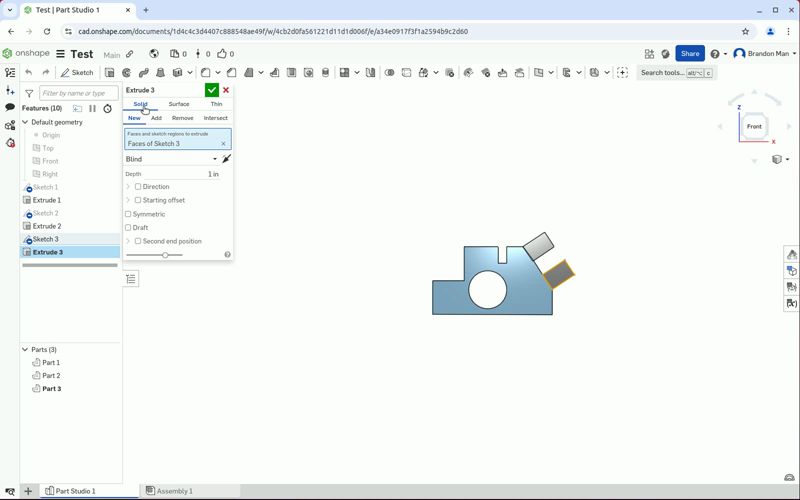
mouse_move(137, 120)
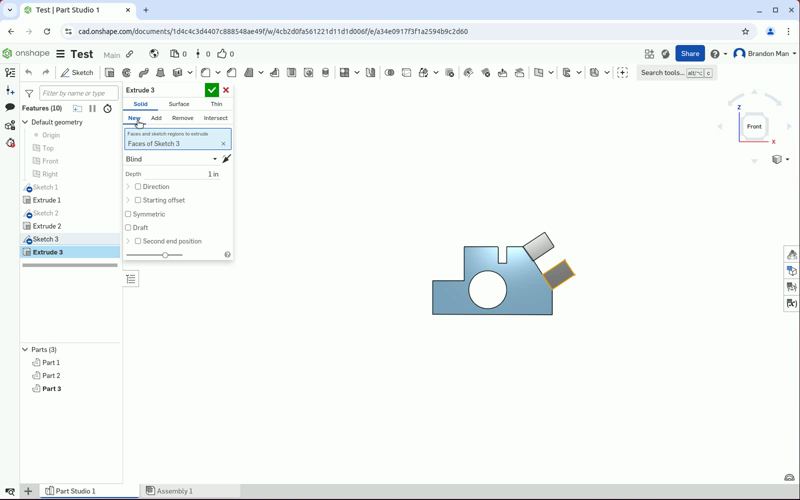
click(137, 120)
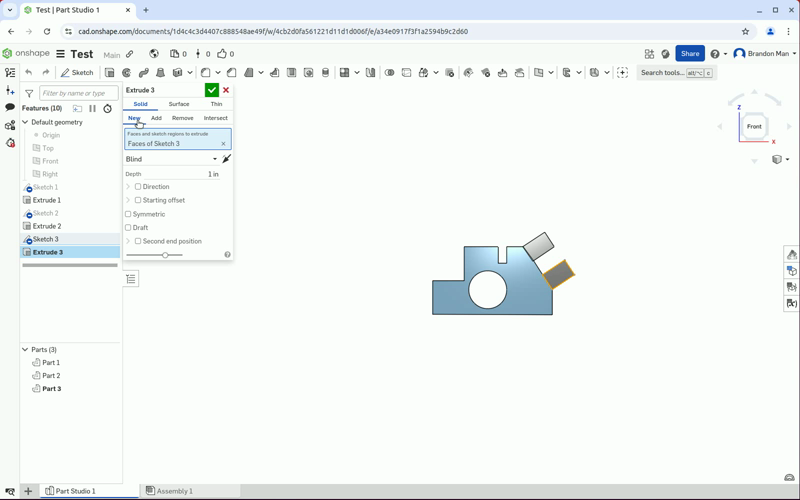
key(tab, 4)
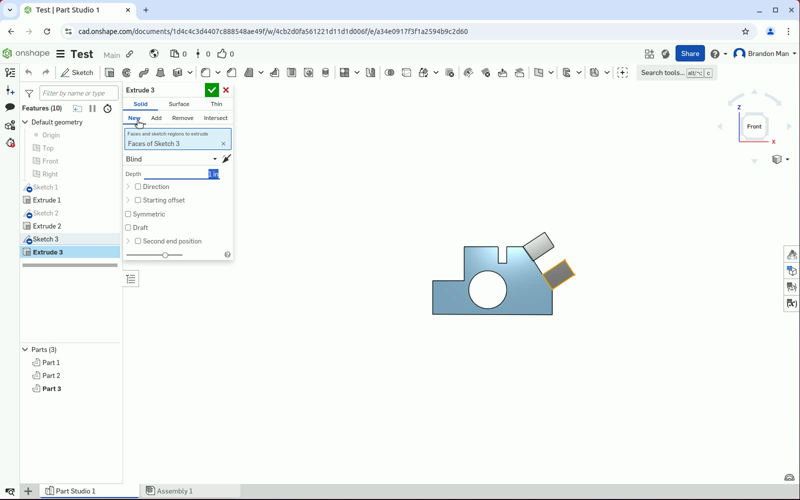
text(10.591)
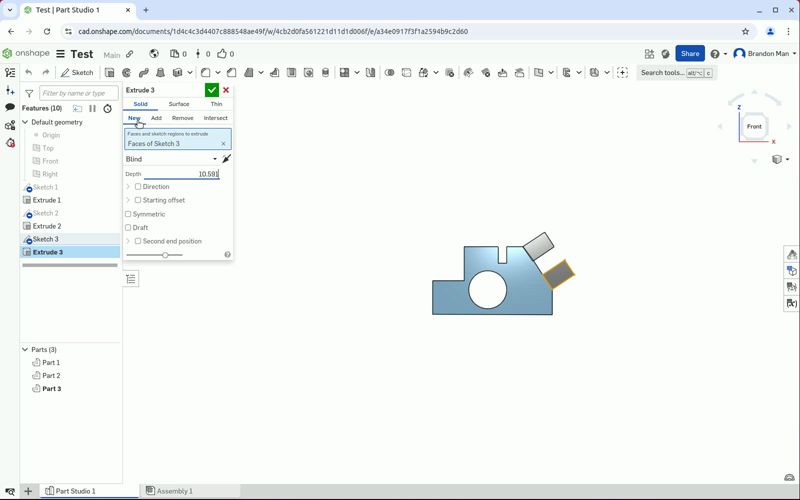
key(enter)
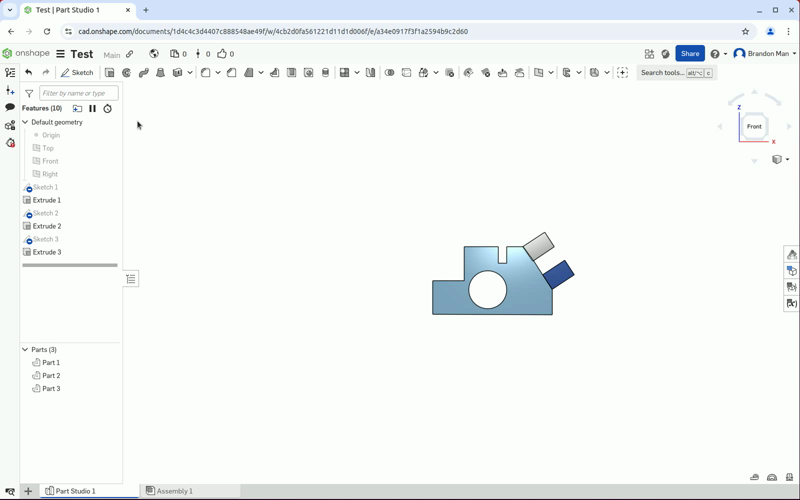
key(shift+h)
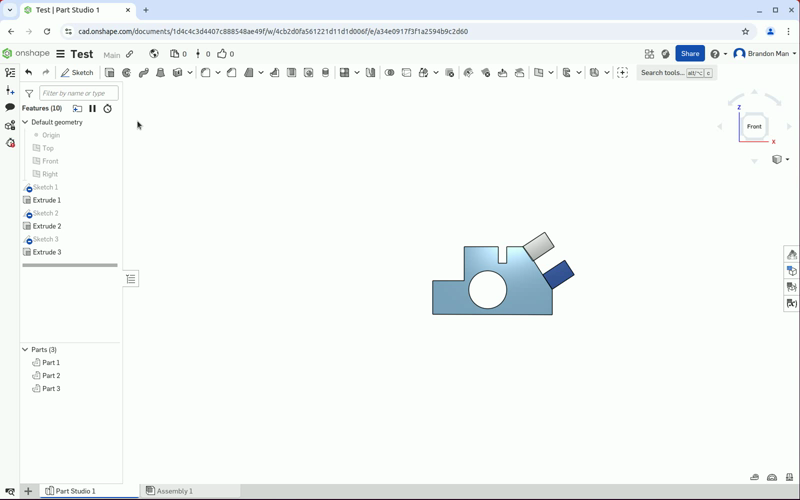
key(shift+h)
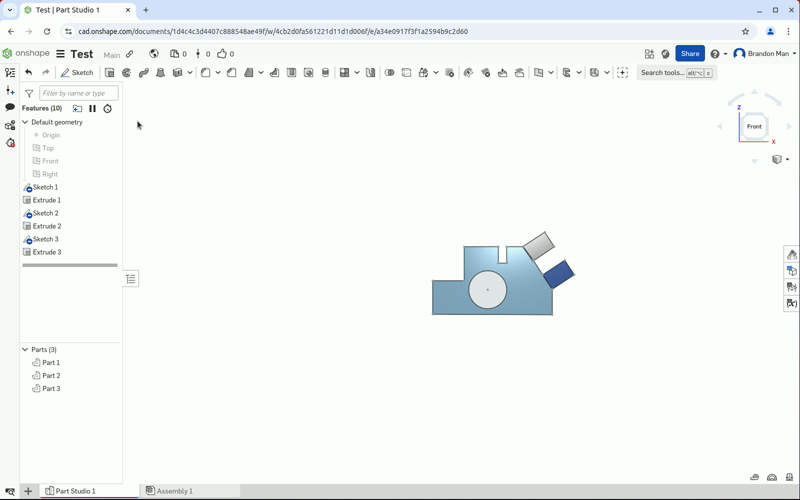
key(shift+7)
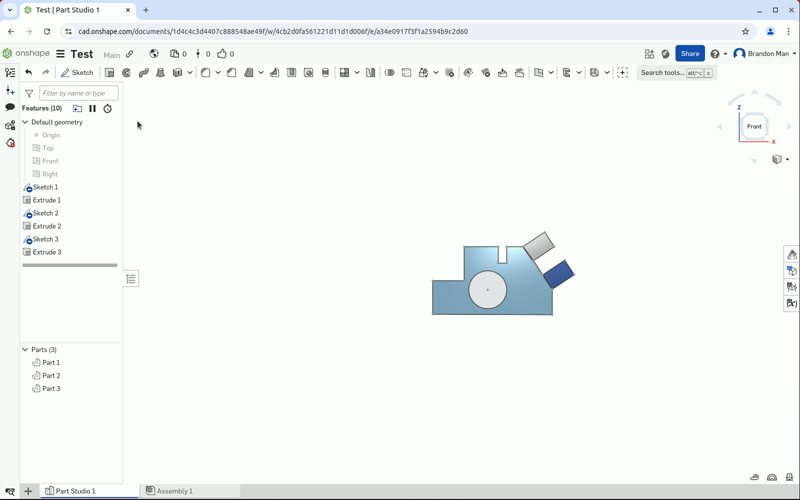
key(left, 2)
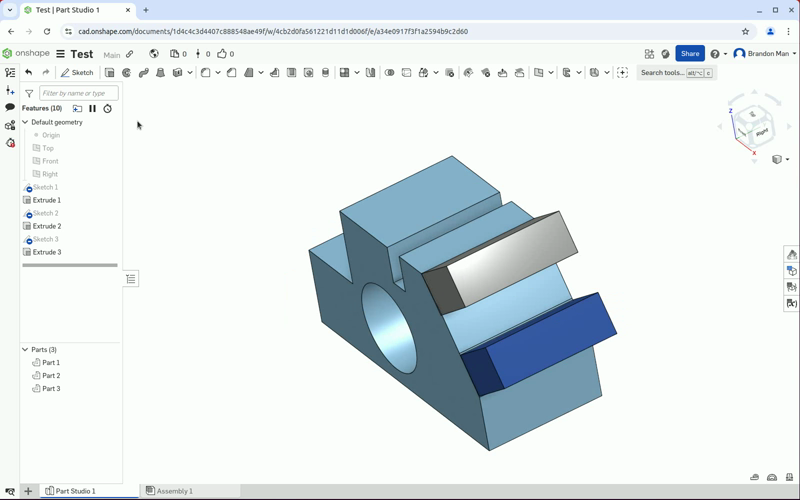
key(down, 2)
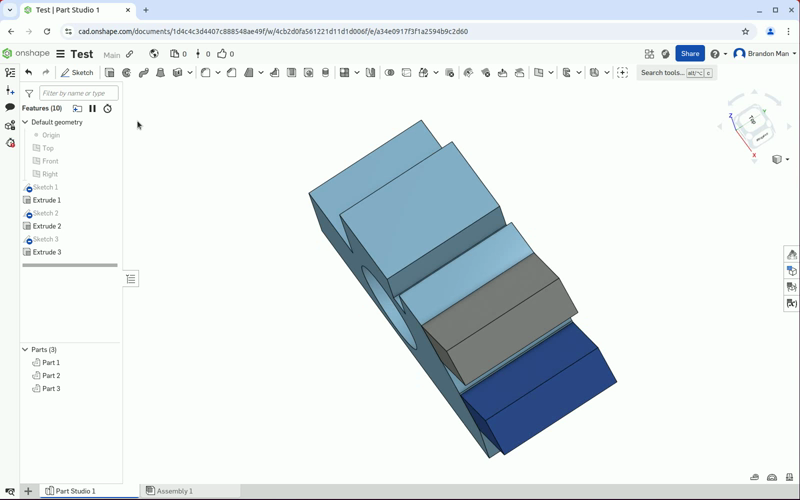
key(up, 2)
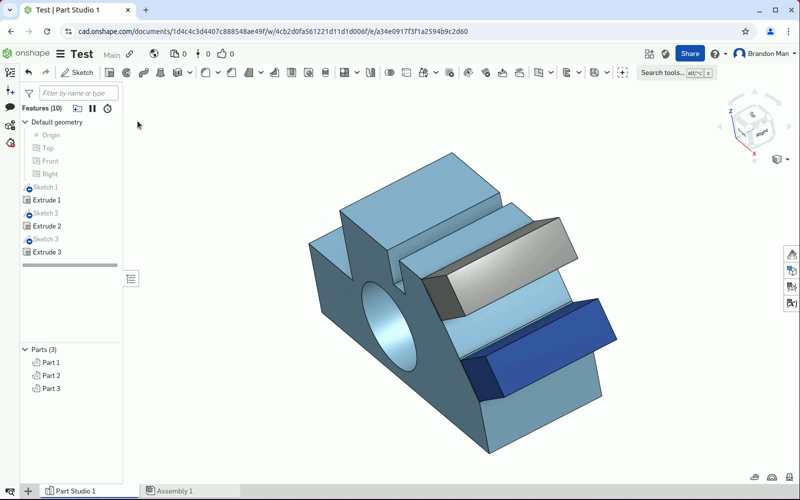
key(right, 2)
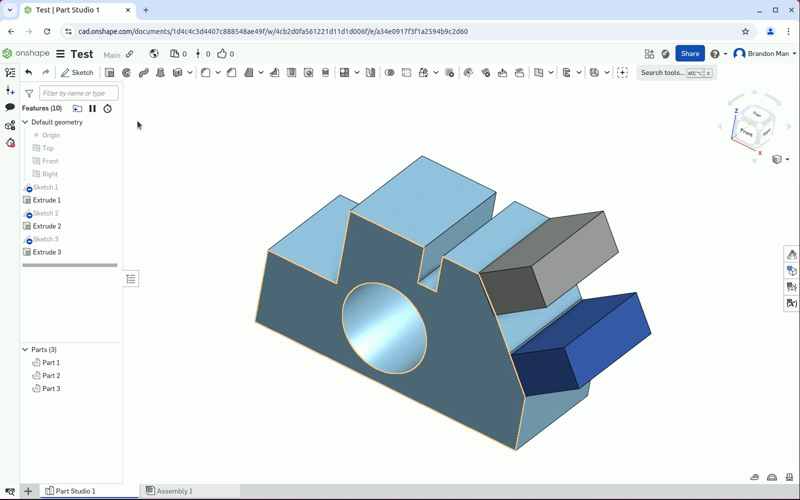
mouse_move(73, 189)
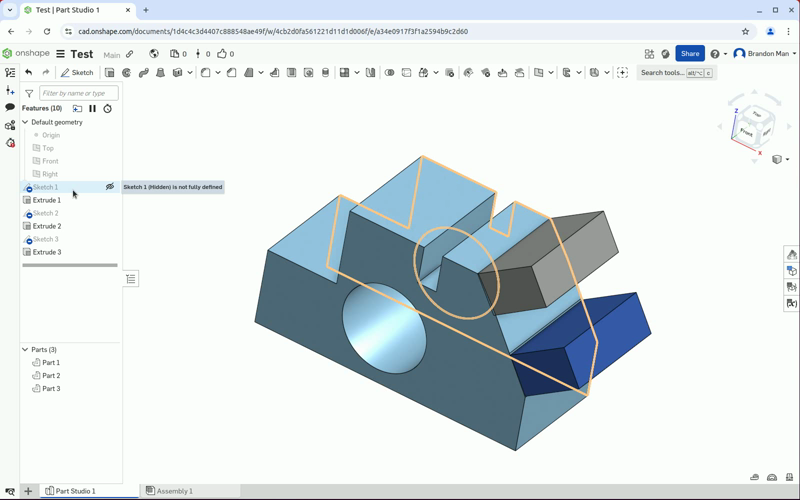
click(73, 189)